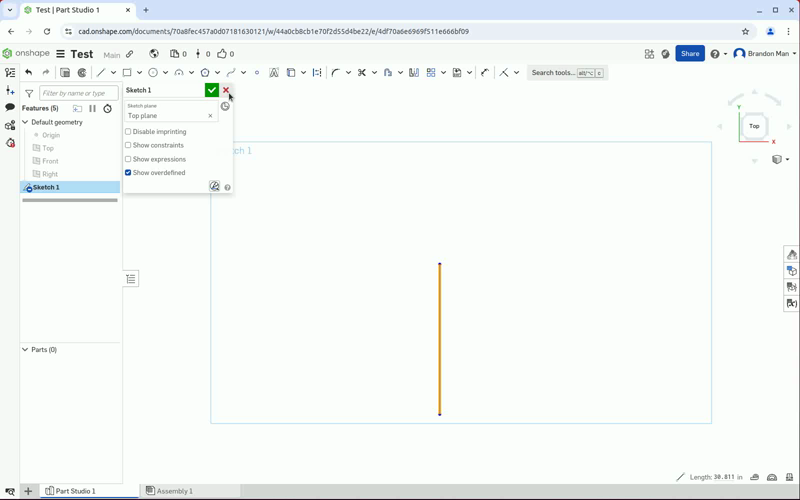
key(shift+h)
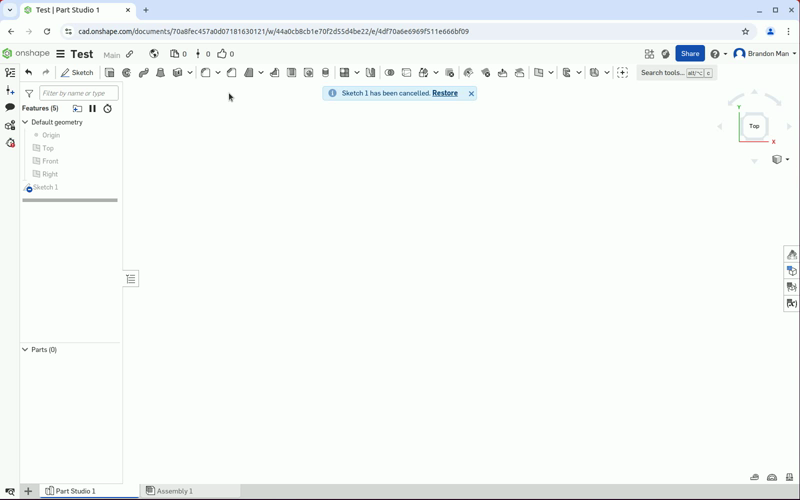
mouse_move(73, 352)
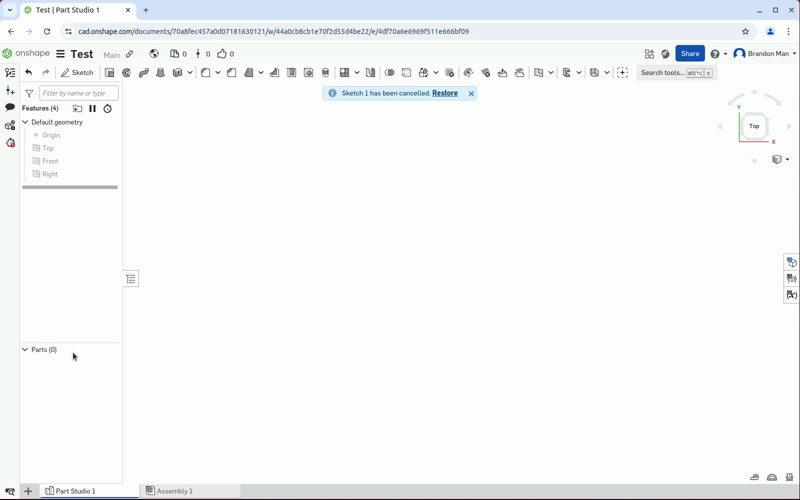
key(y)
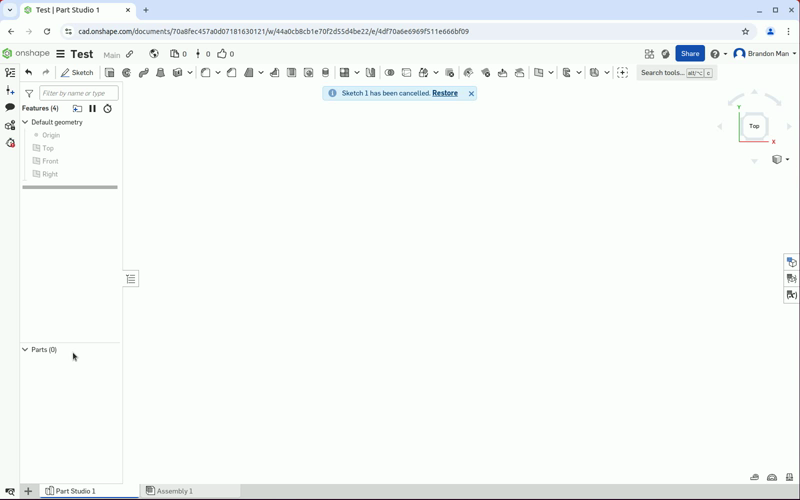
key(shift+p)
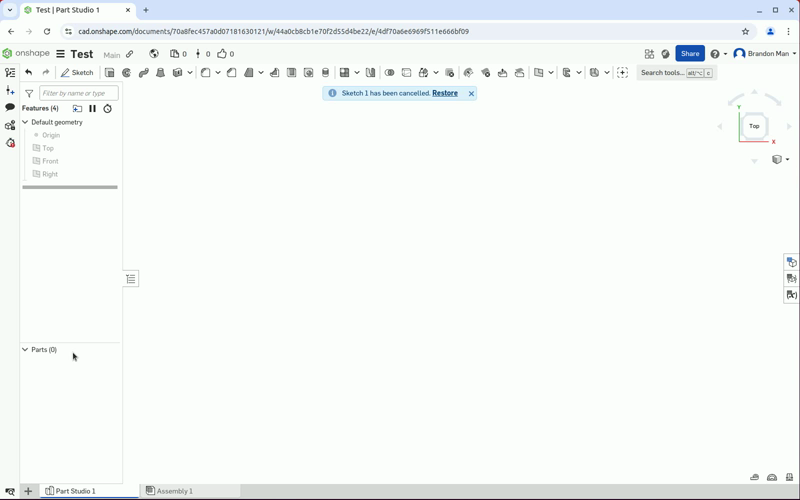
key(space)
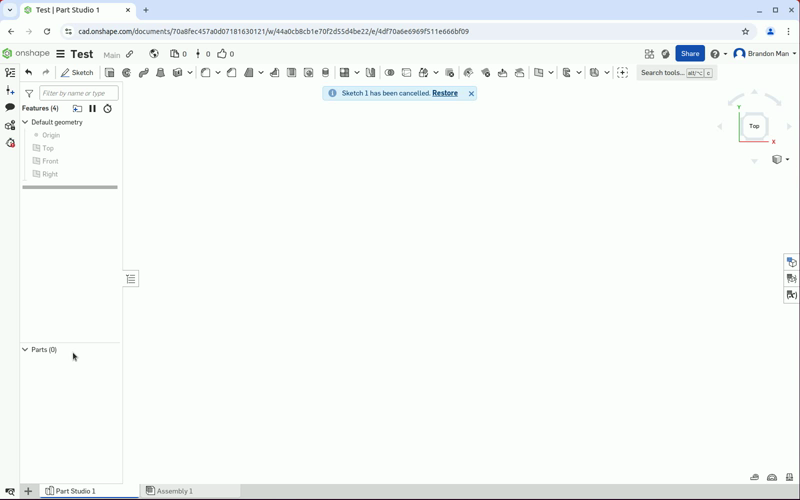
key_down(shift)
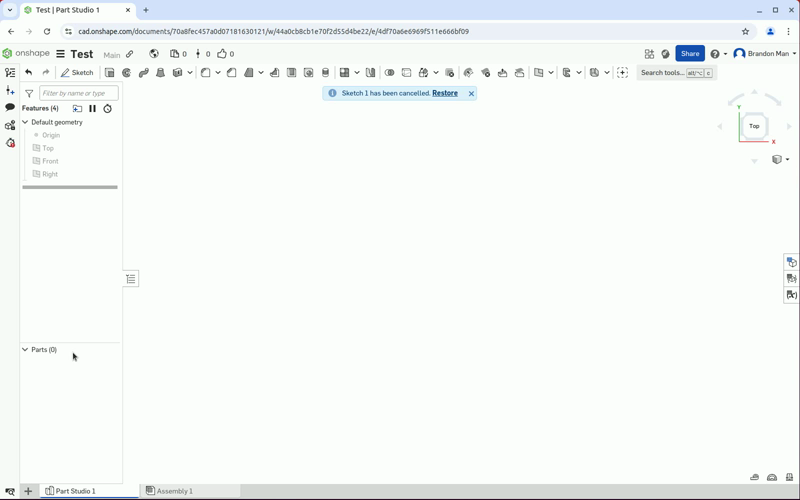
key(up)
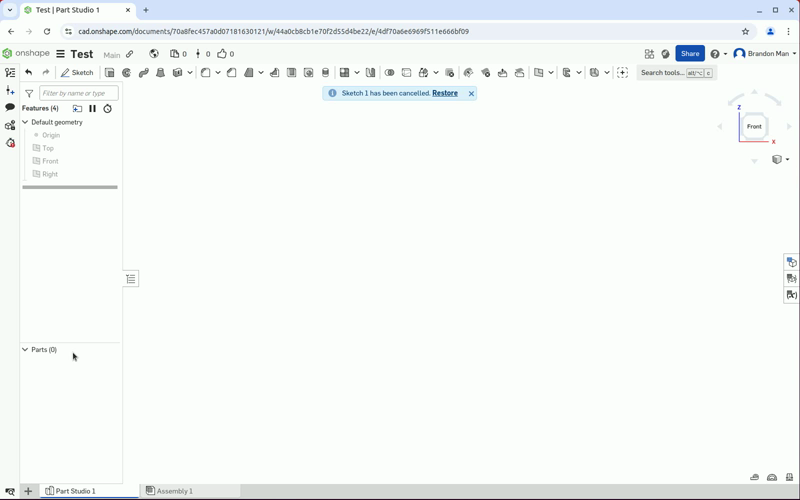
key_up(shift)
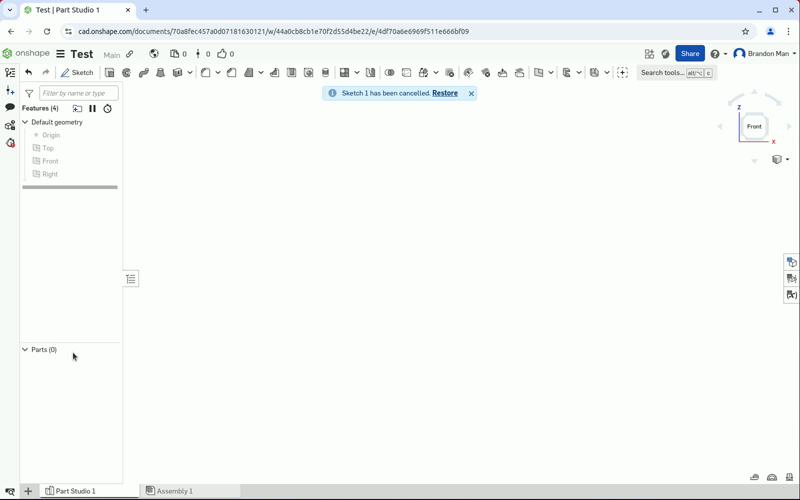
mouse_move(73, 352)
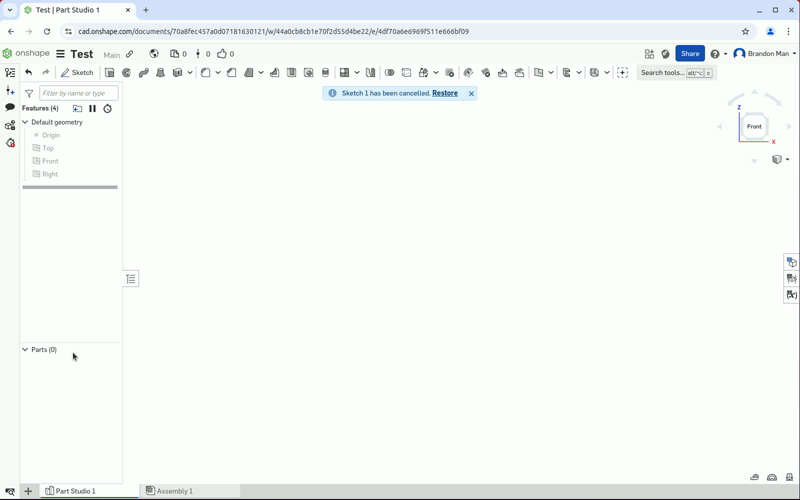
key(shift+y)
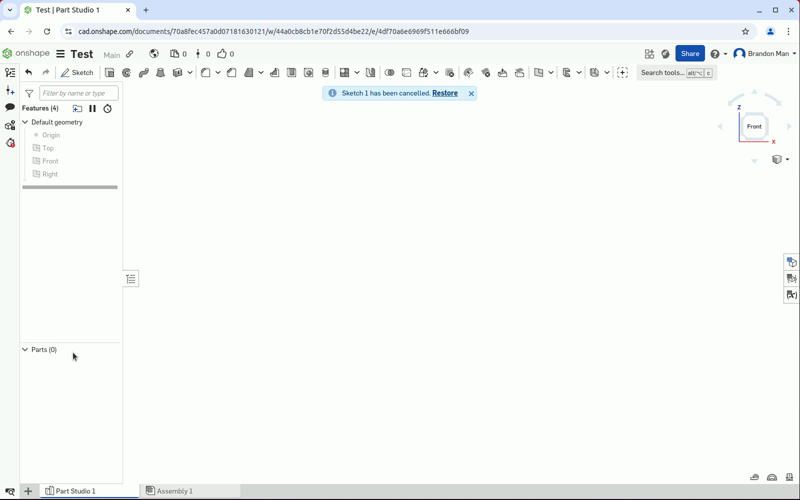
key(shift+s)
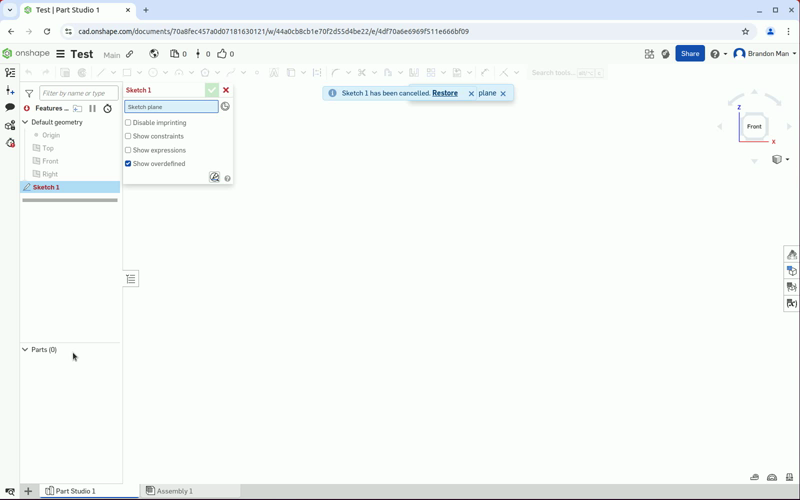
mouse_move(73, 163)
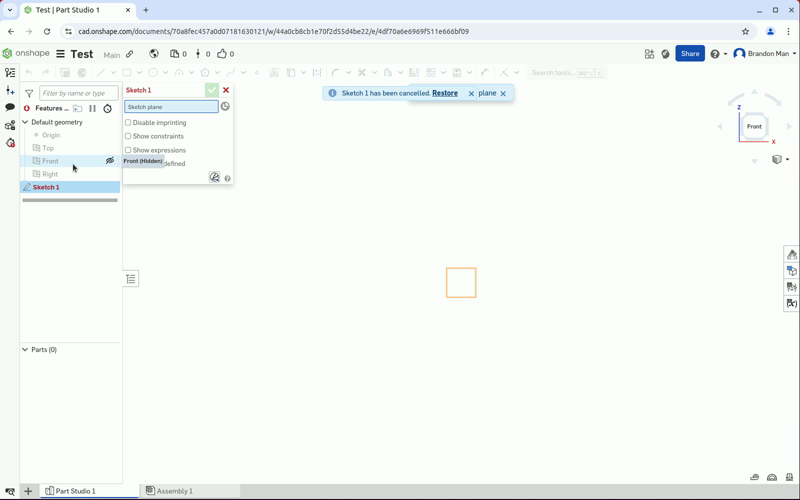
click(73, 163)
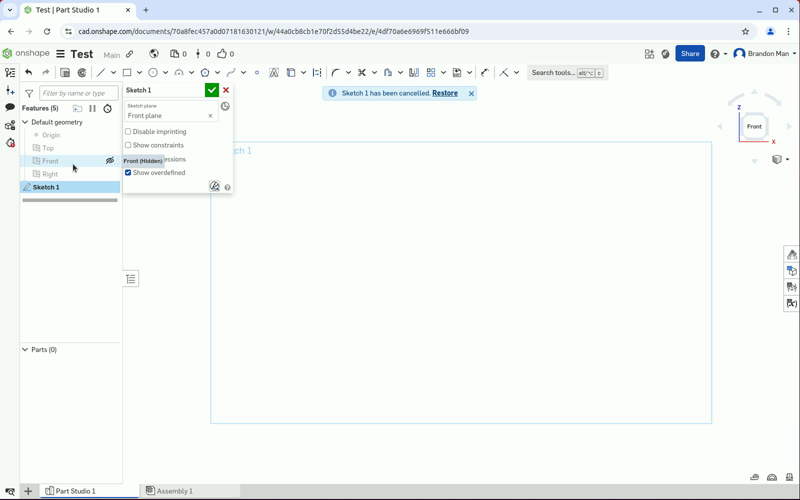
mouse_move(73, 352)
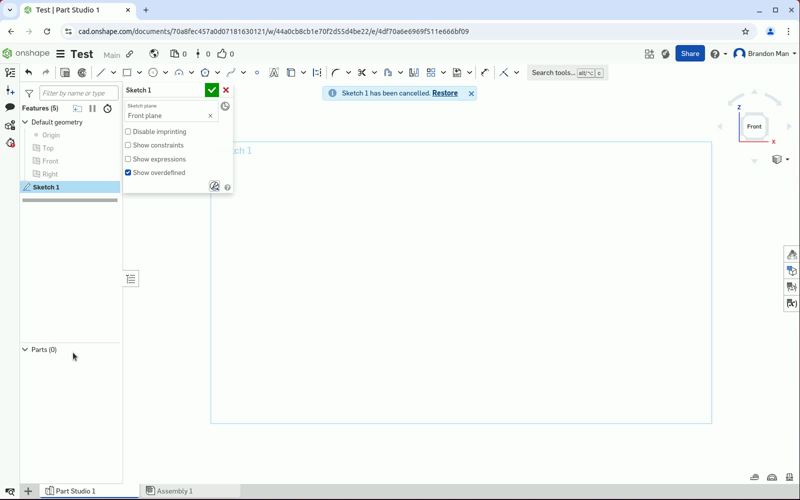
key(y)
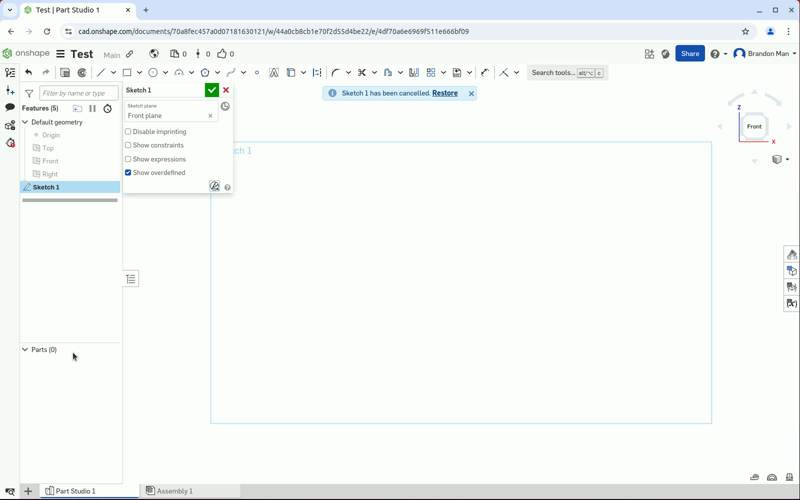
key(l)
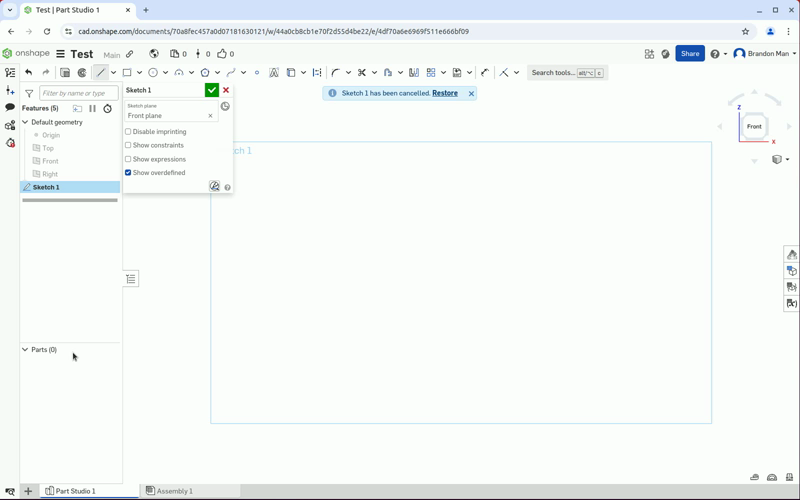
key_down(shift)
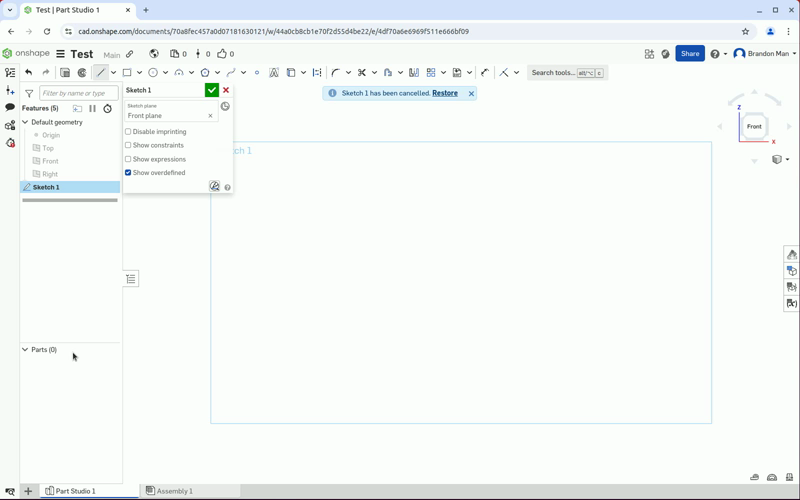
mouse_move(460, 245)
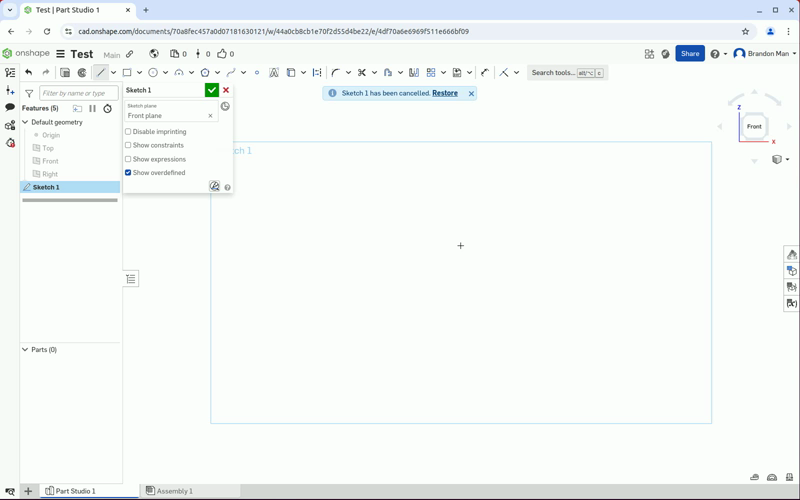
click(460, 245)
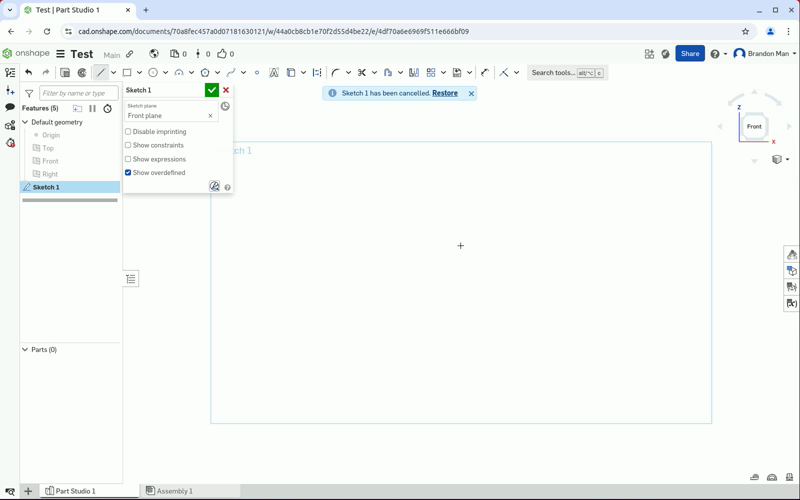
key_up(shift)
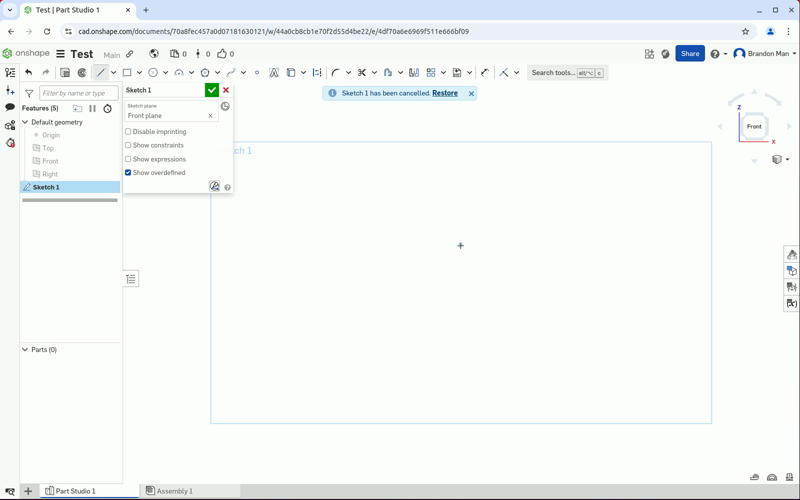
key_down(shift)
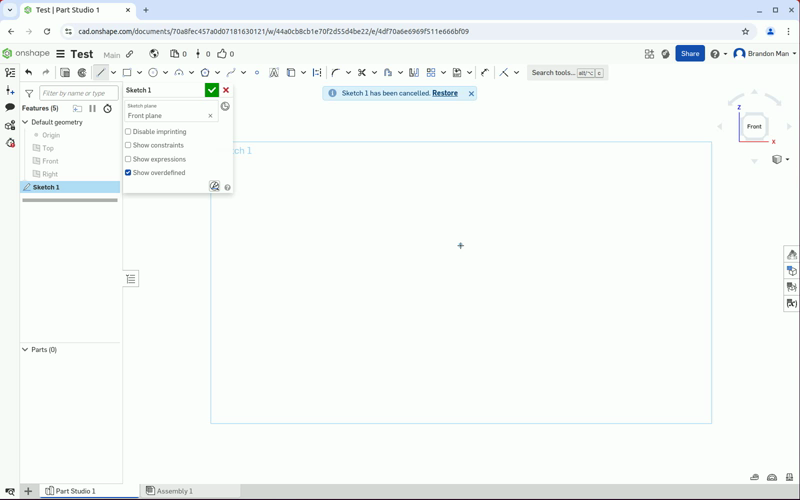
mouse_move(536, 245)
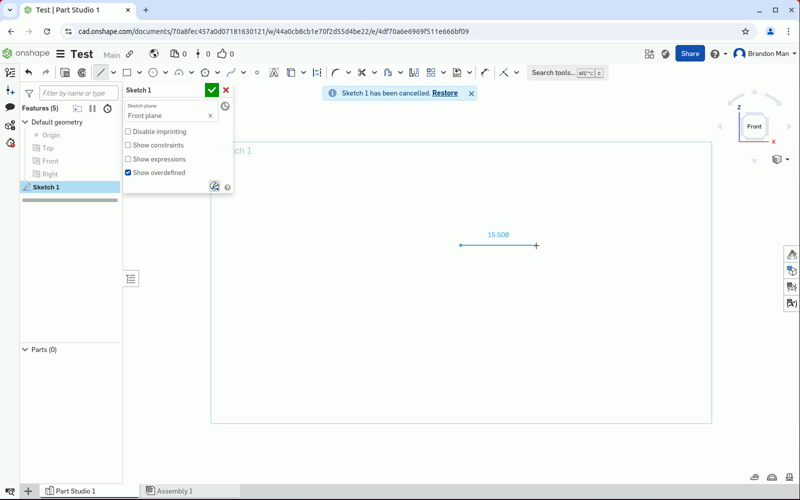
click(536, 245)
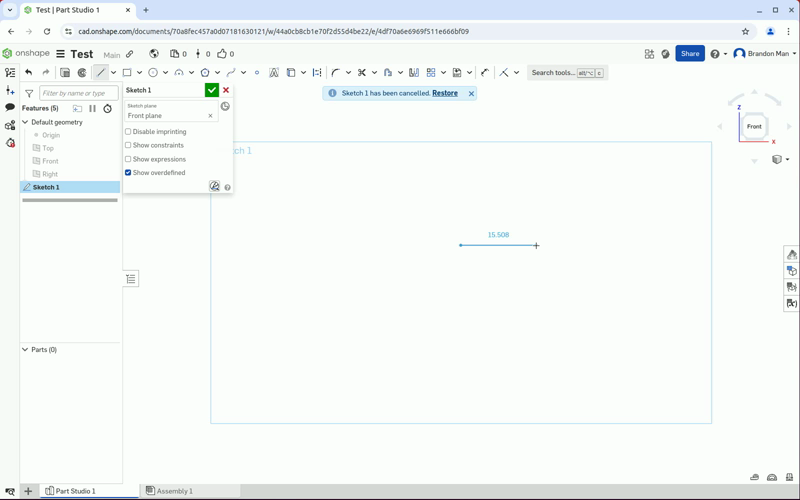
key_up(shift)
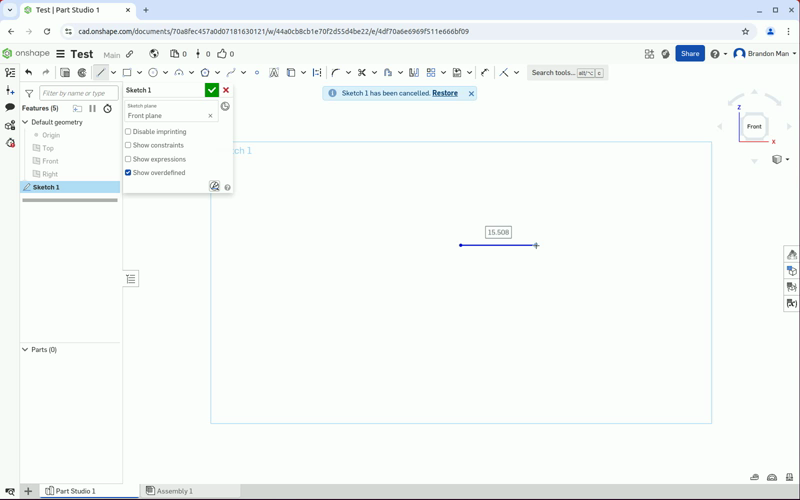
key_down(shift)
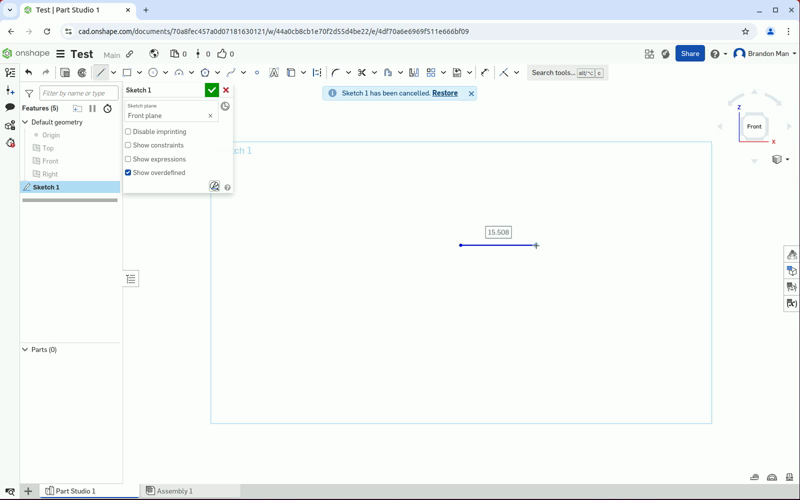
mouse_move(460, 207)
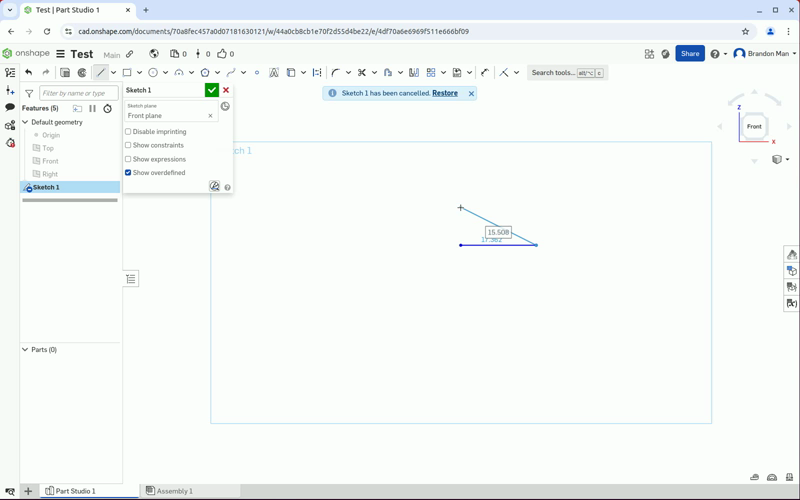
click(460, 207)
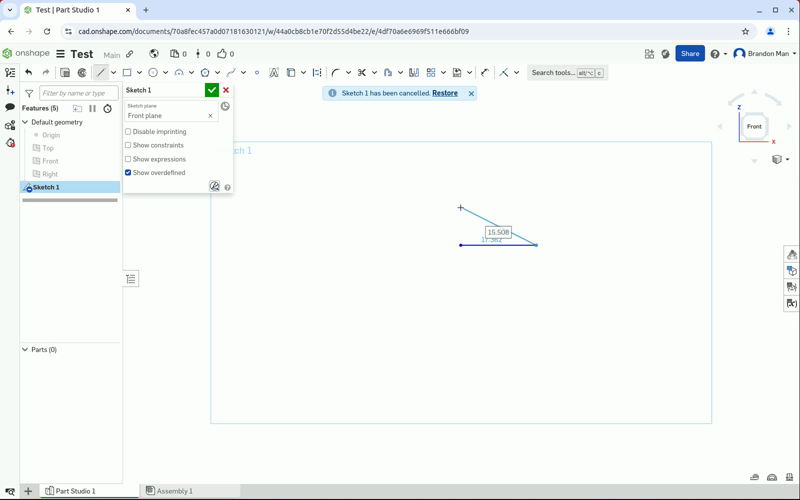
key_up(shift)
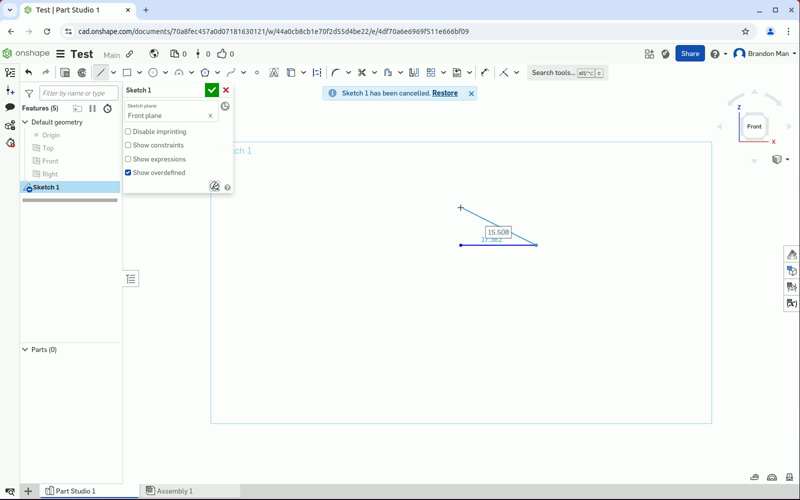
mouse_move(490, 207)
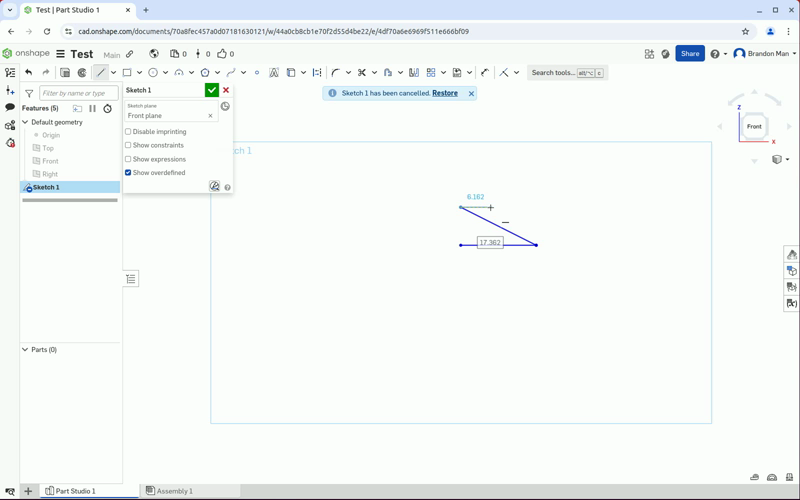
key_down(shift)
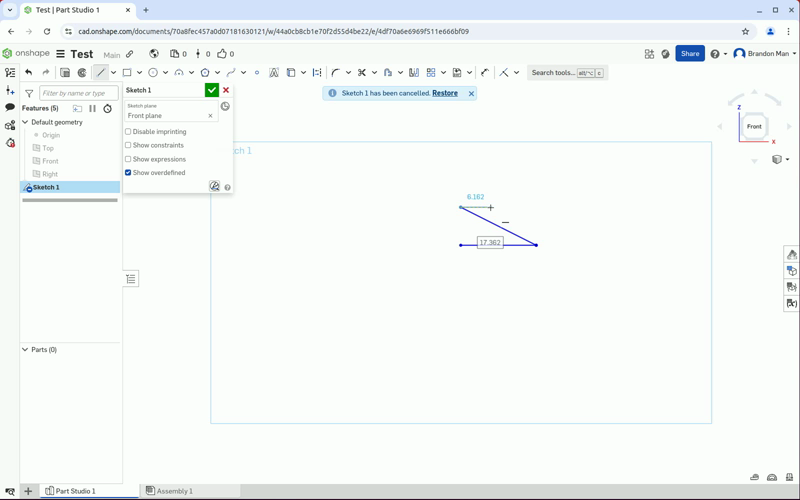
mouse_move(460, 245)
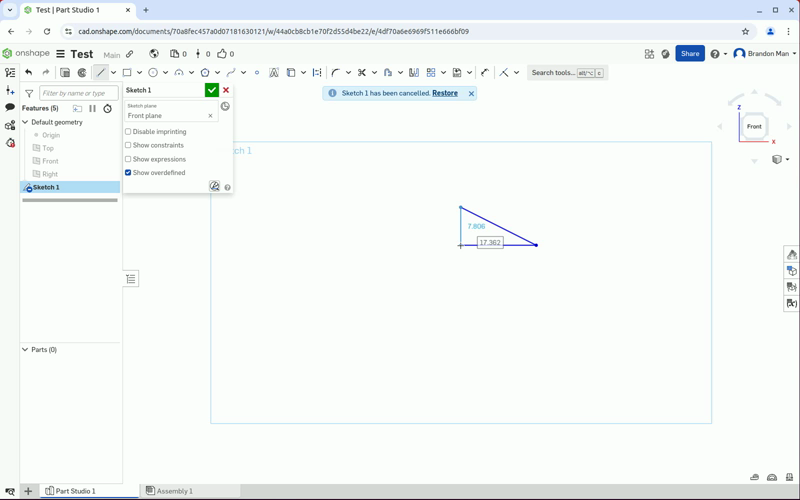
key_up(shift)
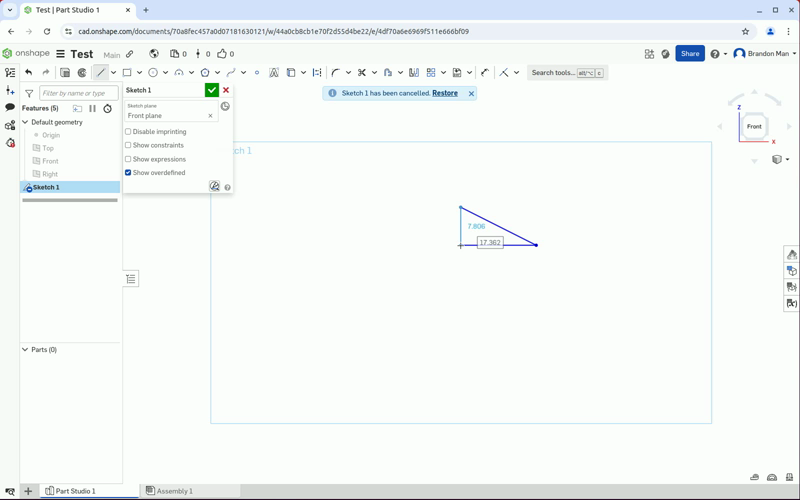
click(460, 245)
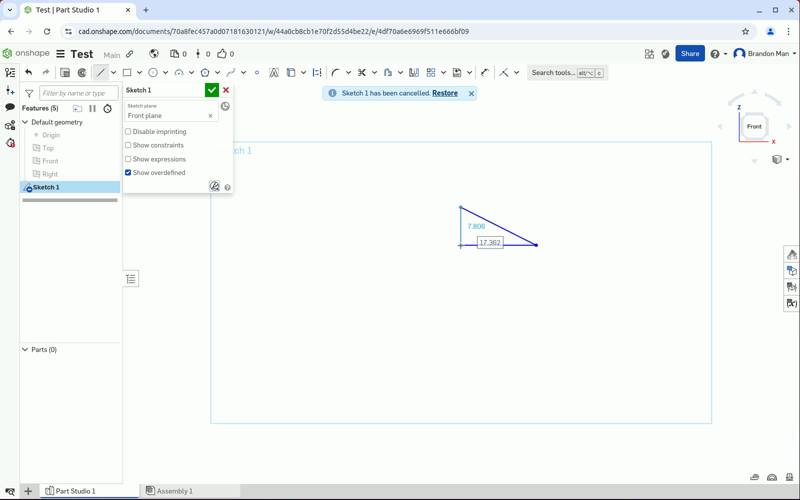
key(esc)
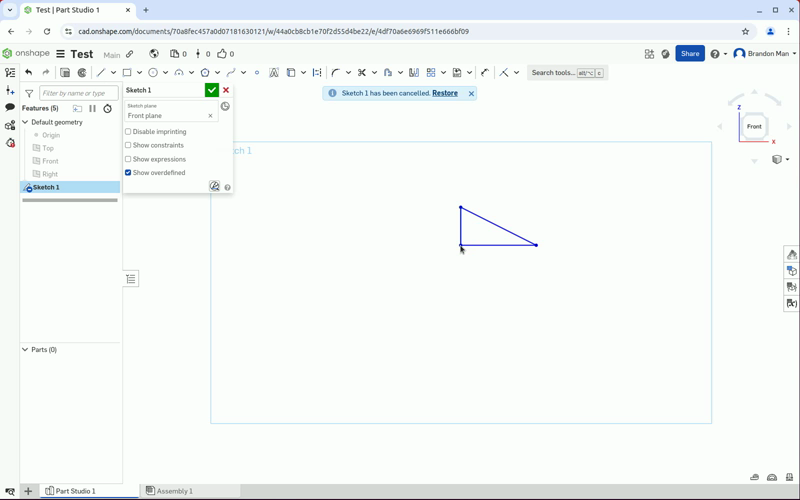
mouse_move(484, 223)
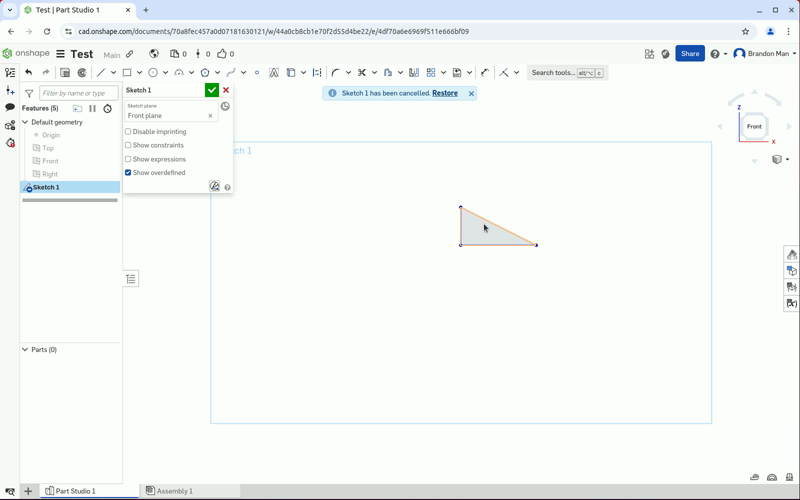
scroll(6)
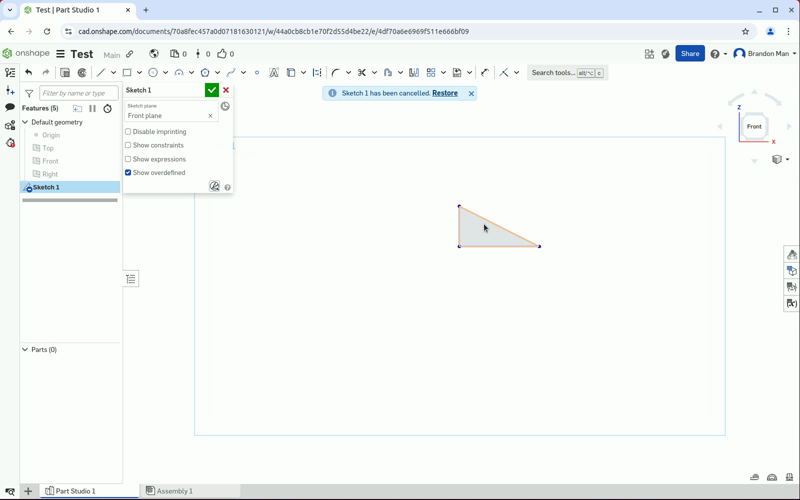
scroll(6)
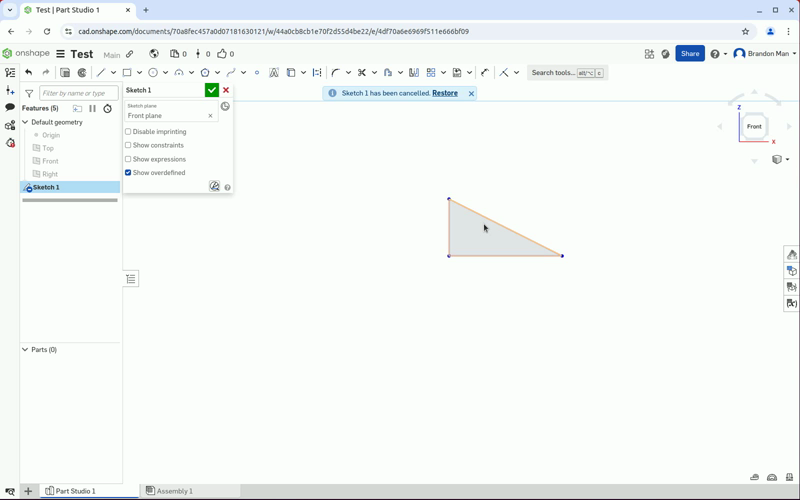
scroll(6)
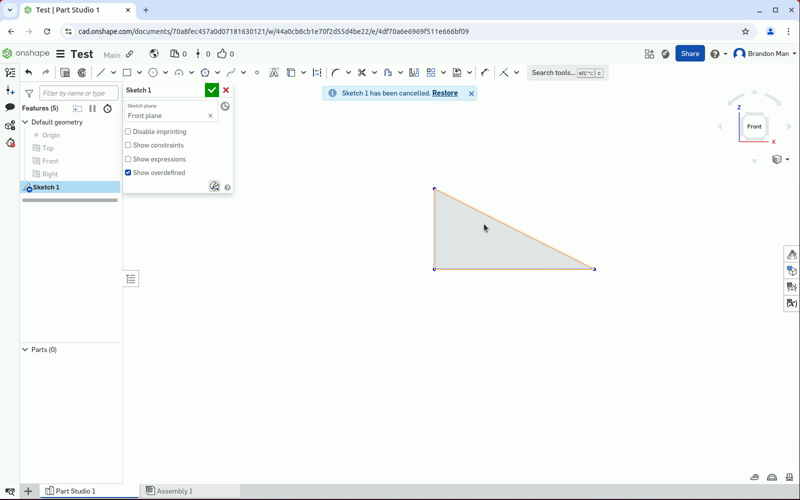
scroll(6)
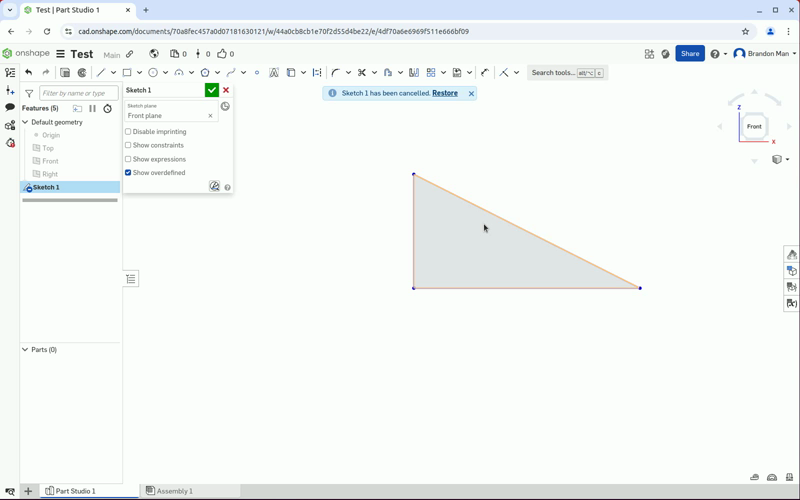
scroll(6)
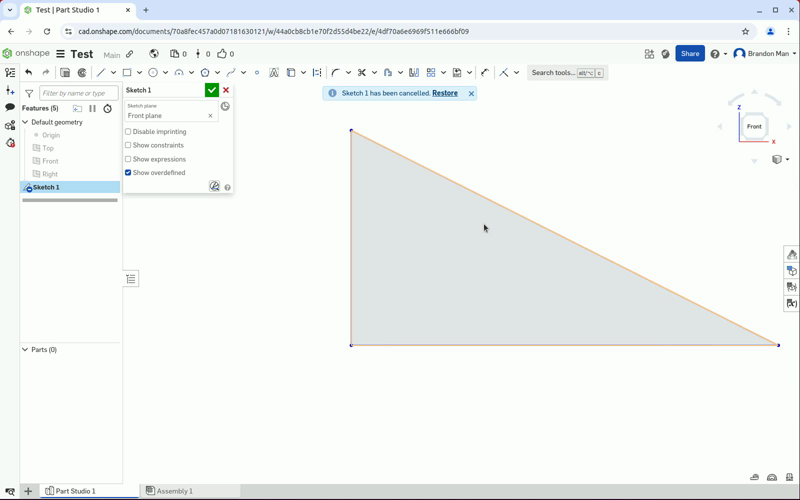
scroll(6)
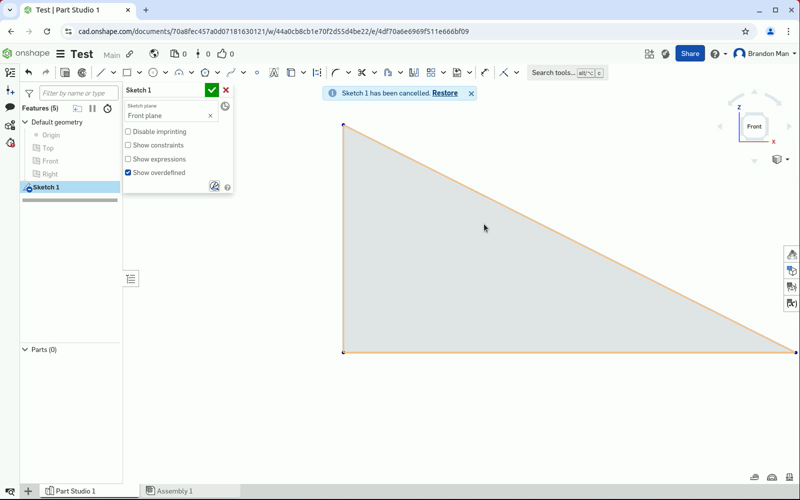
scroll(6)
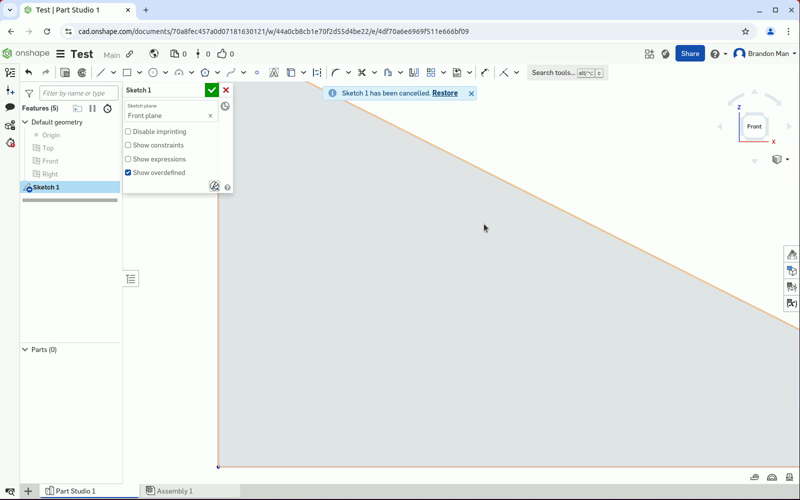
click(484, 223)
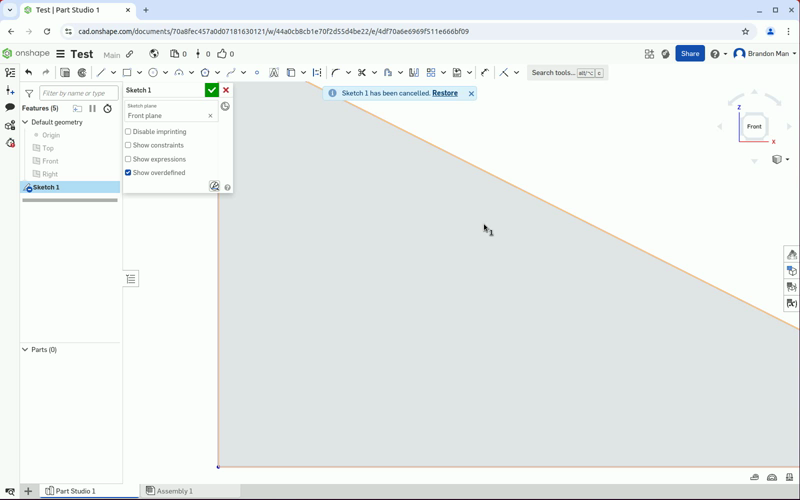
scroll(-6)
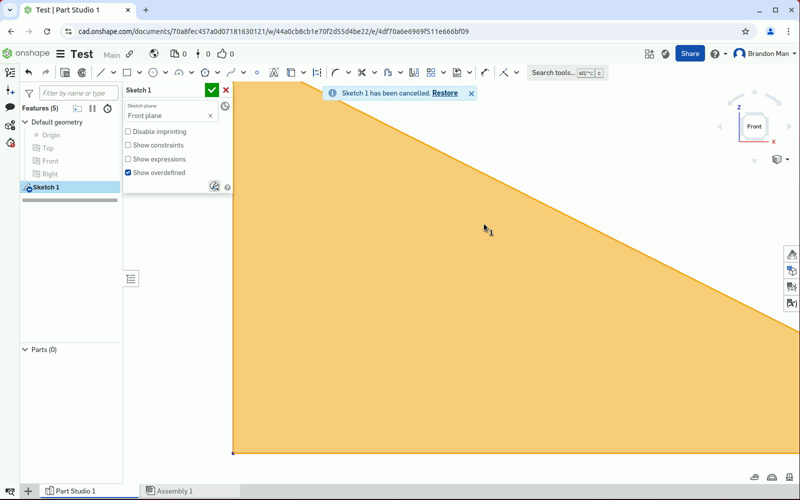
scroll(-6)
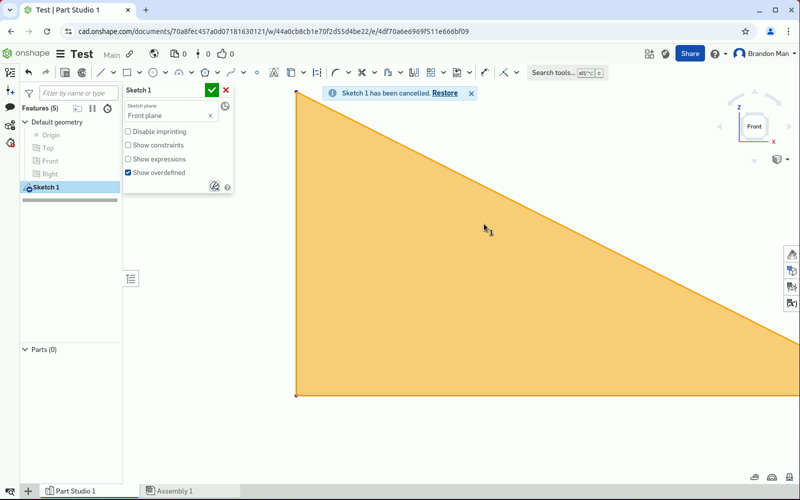
scroll(-6)
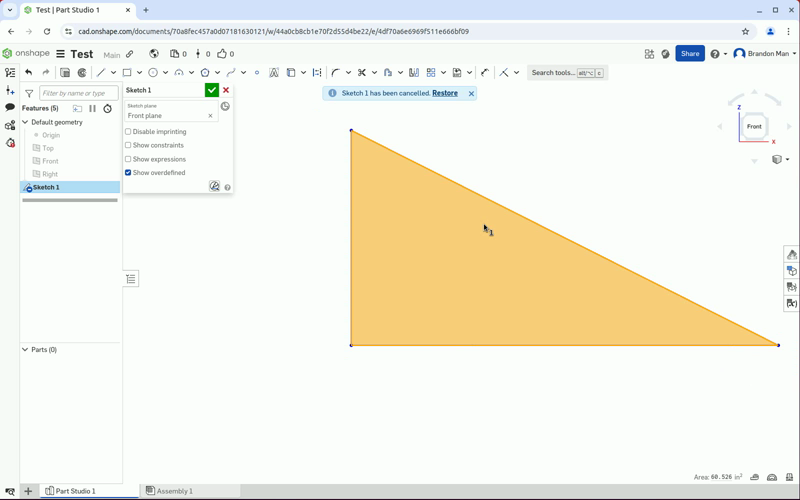
scroll(-6)
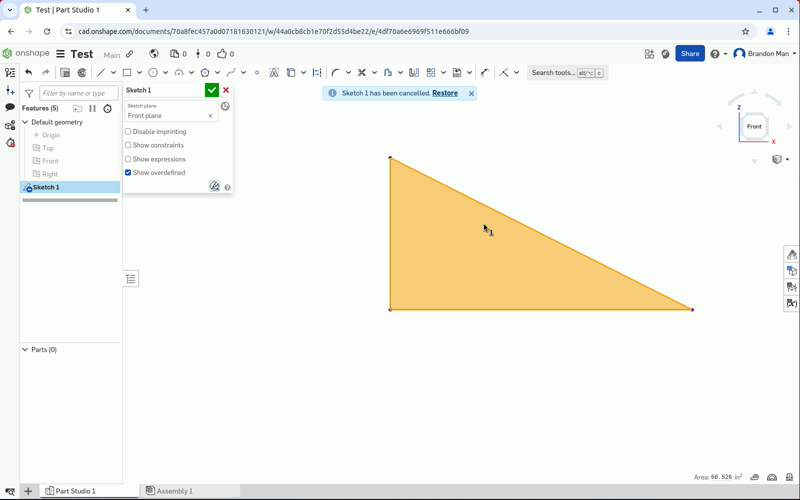
scroll(-6)
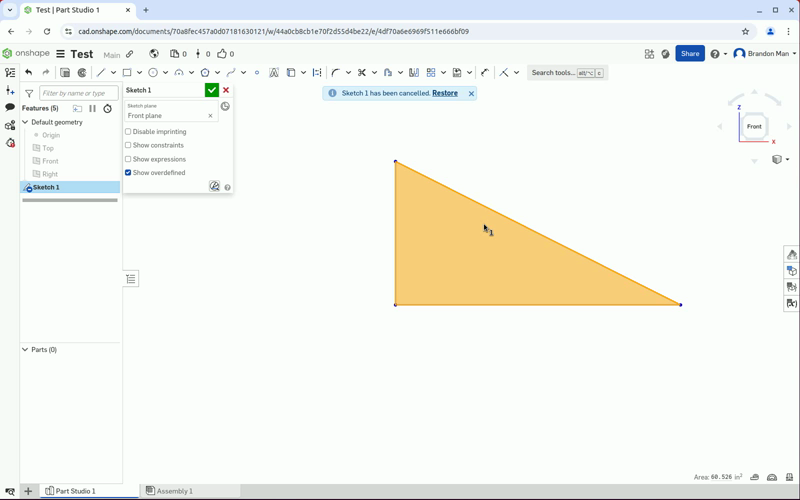
scroll(-6)
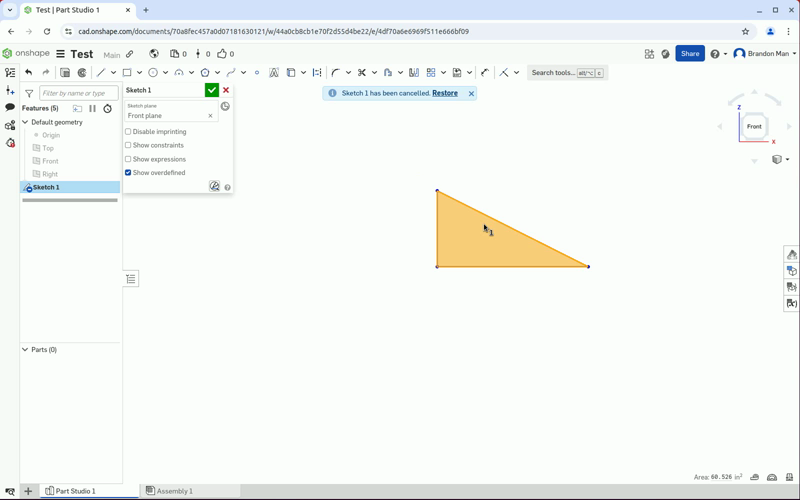
scroll(-6)
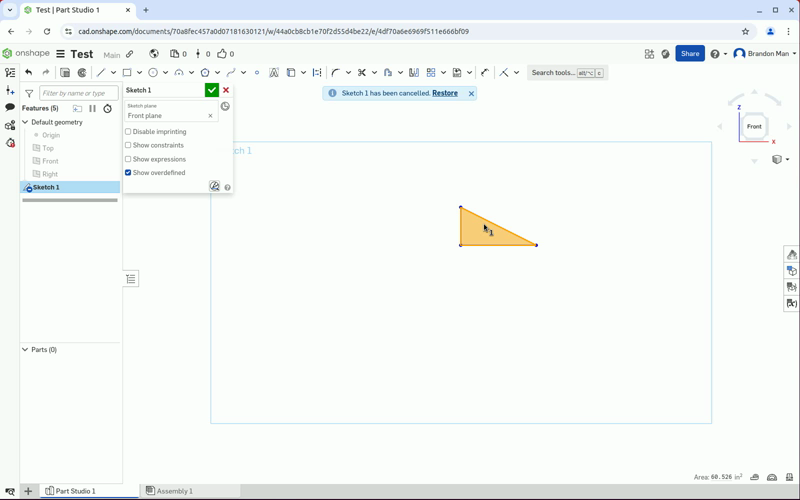
mouse_move(73, 352)
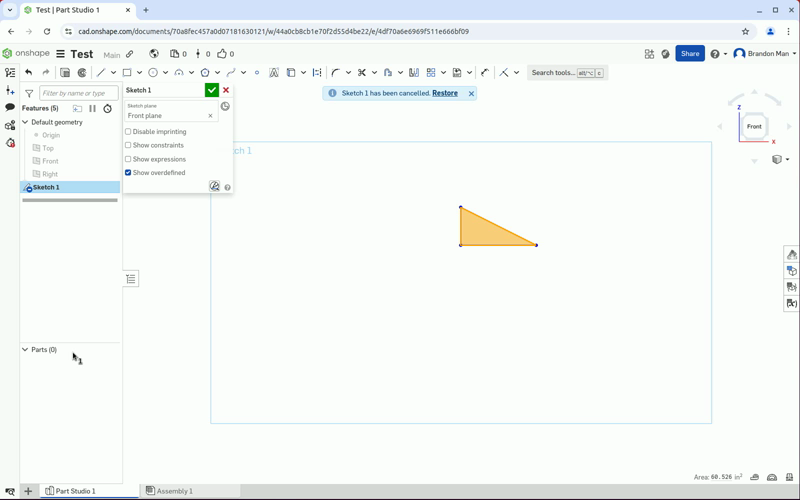
key(shift+y)
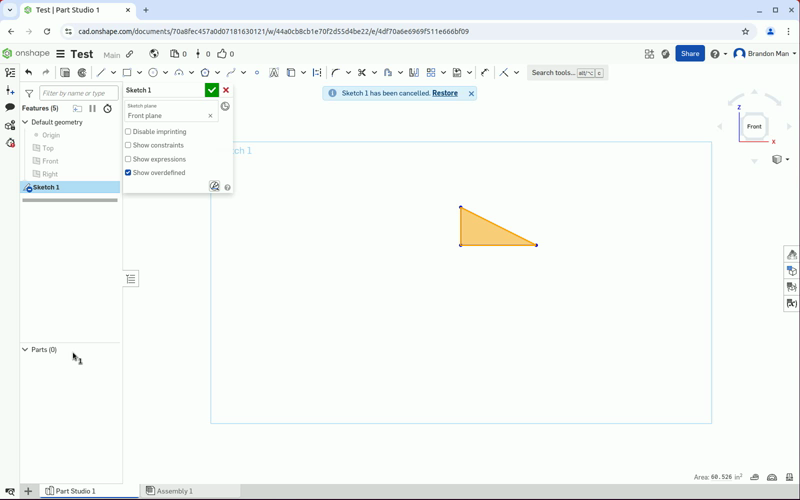
key(shift+e)
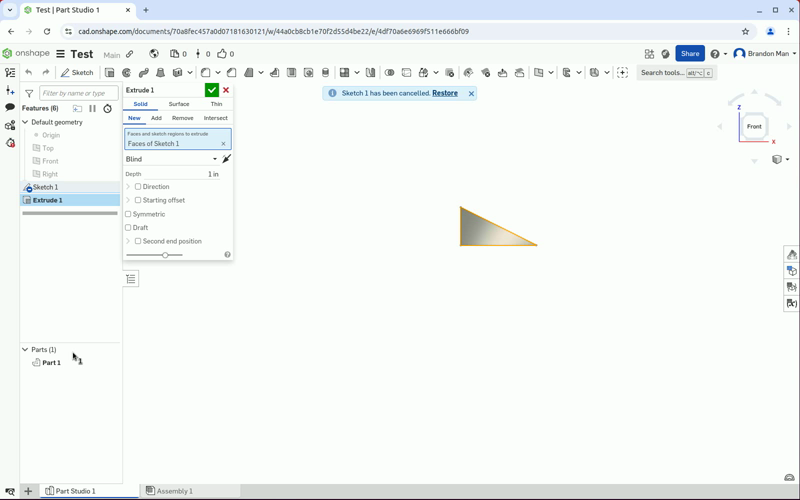
mouse_move(143, 106)
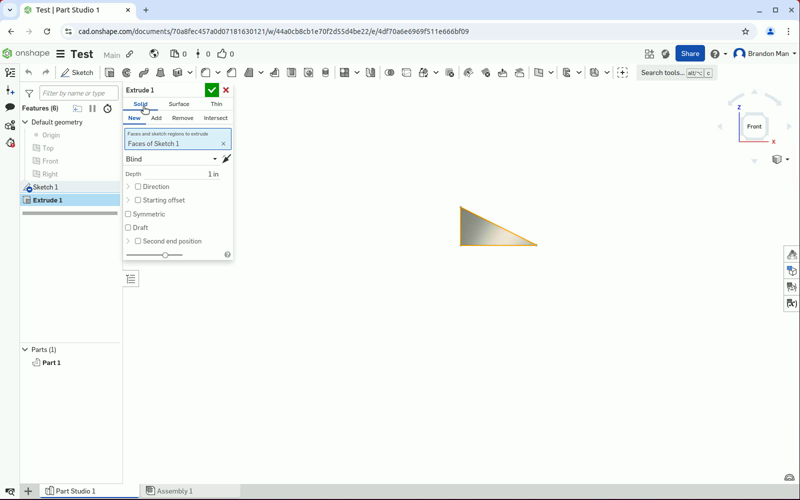
click(143, 106)
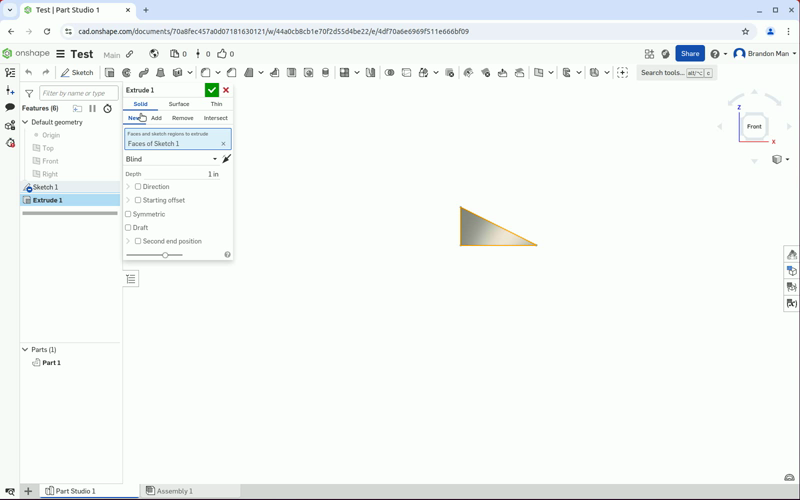
mouse_move(137, 120)
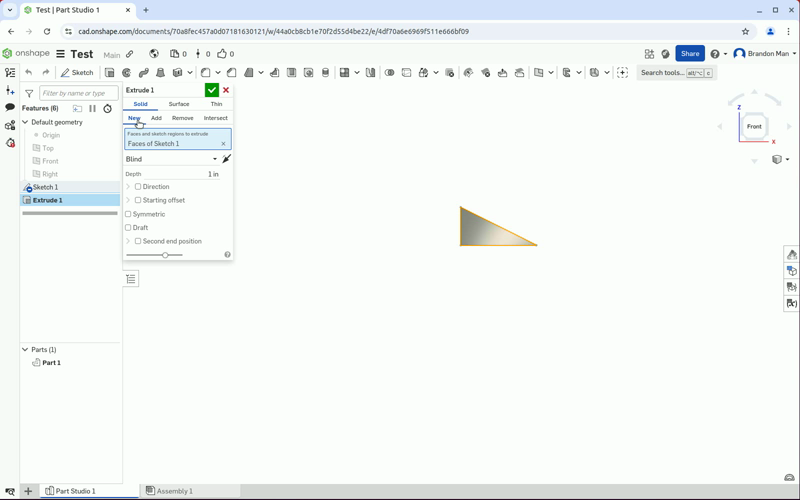
click(137, 120)
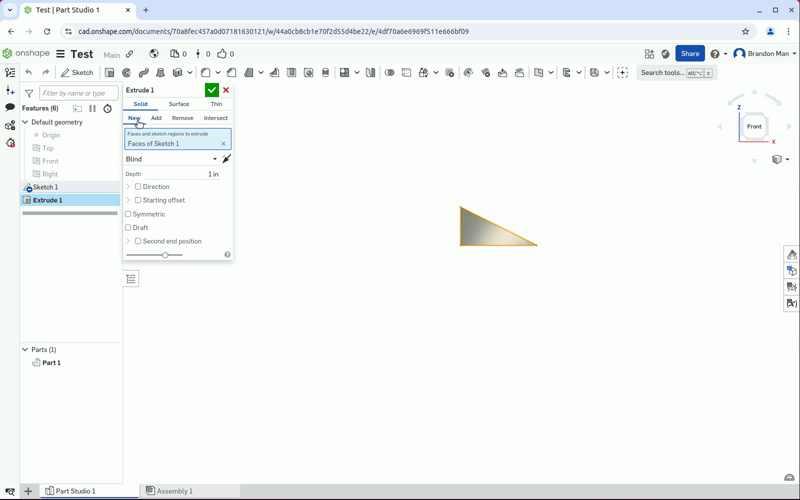
key(tab, 4)
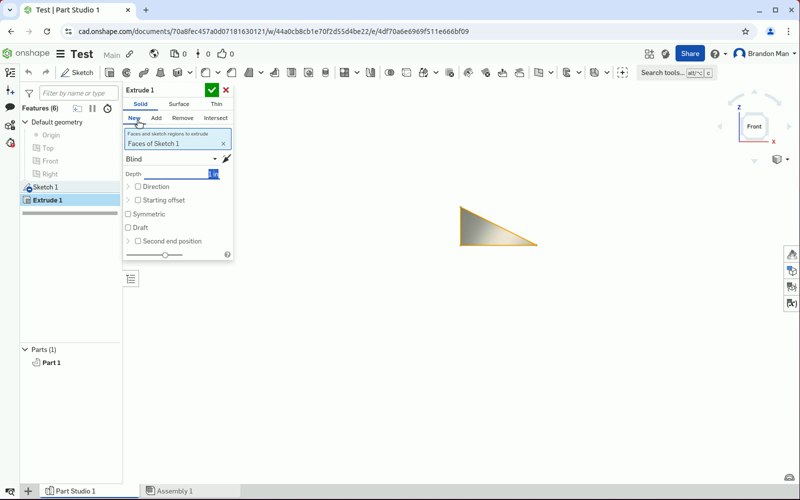
text(15.406)
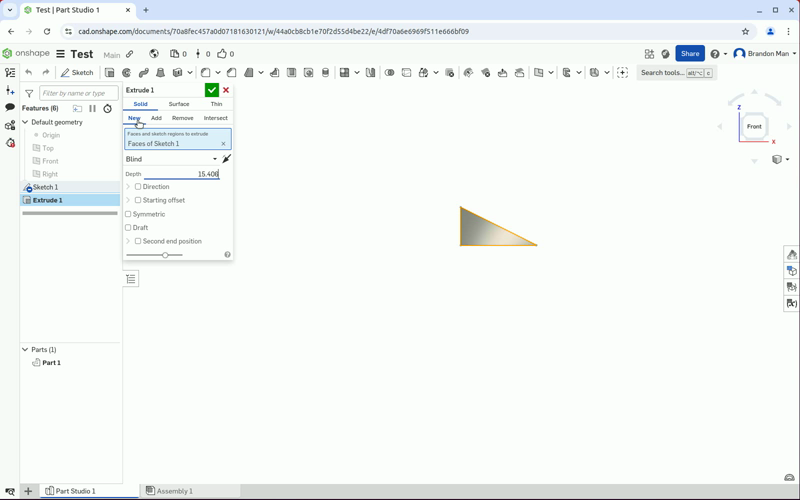
key(tab, 3)
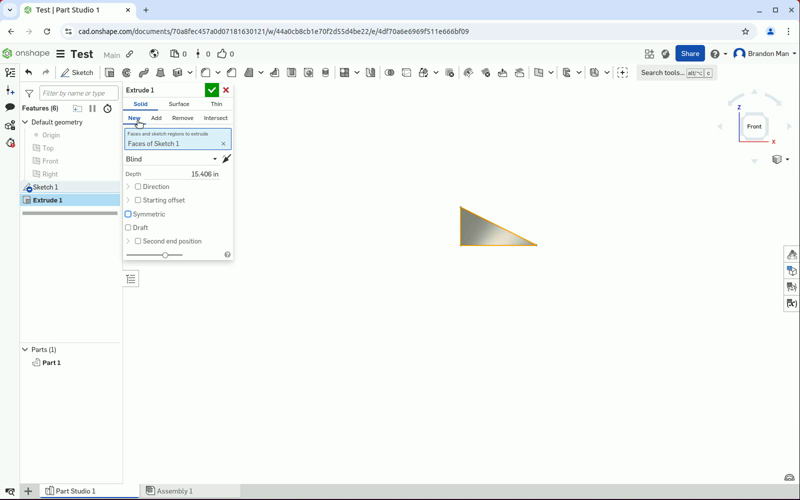
key(space)
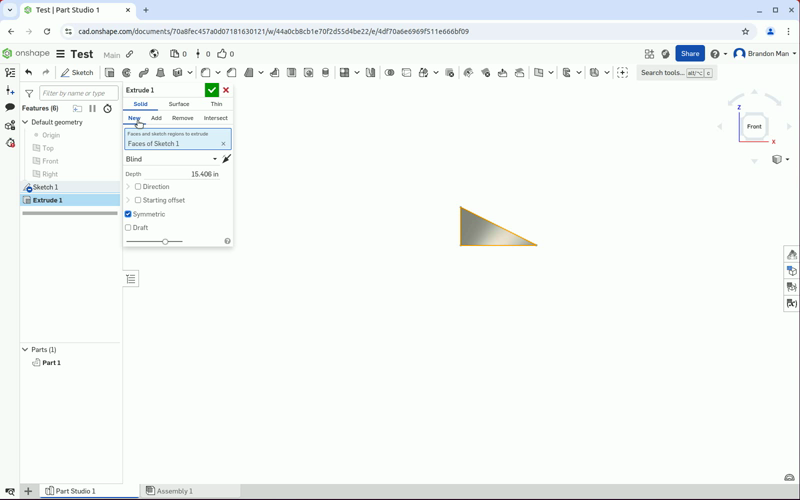
key(enter)
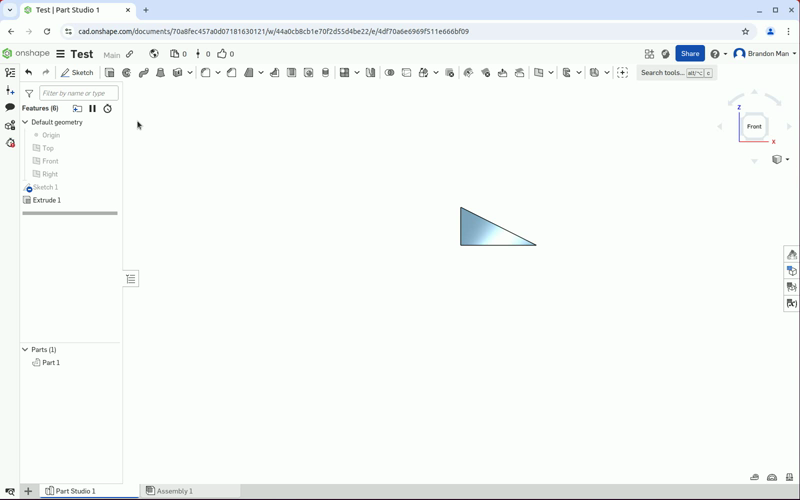
key(shift+h)
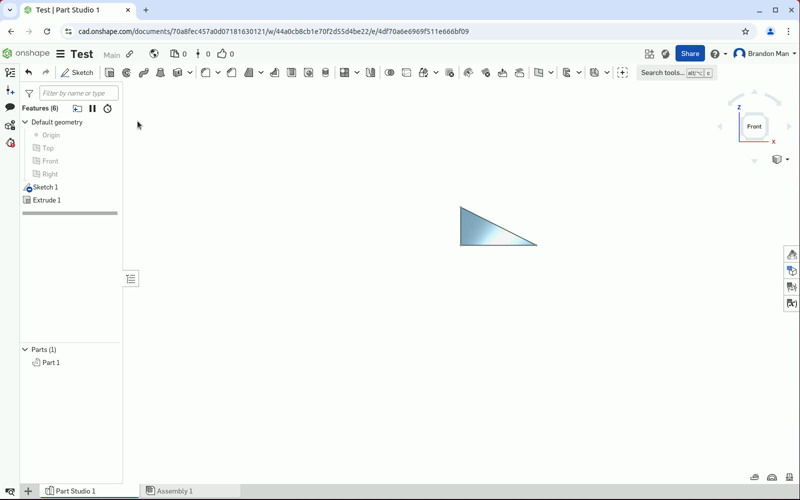
key(shift+h)
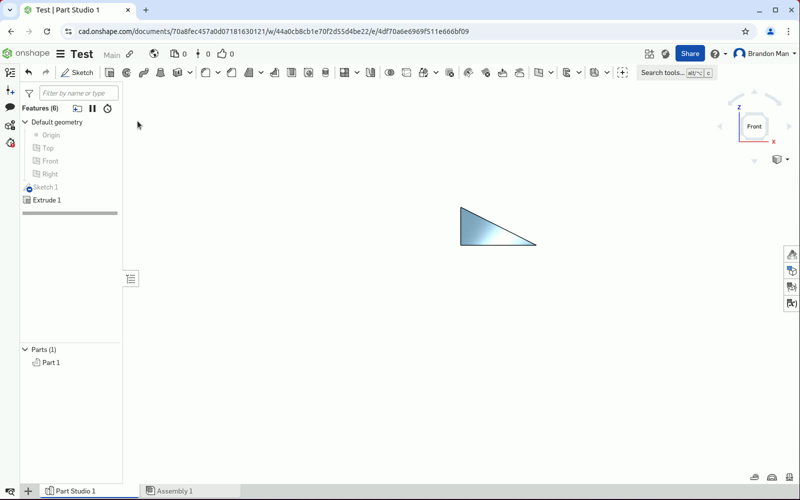
mouse_move(73, 189)
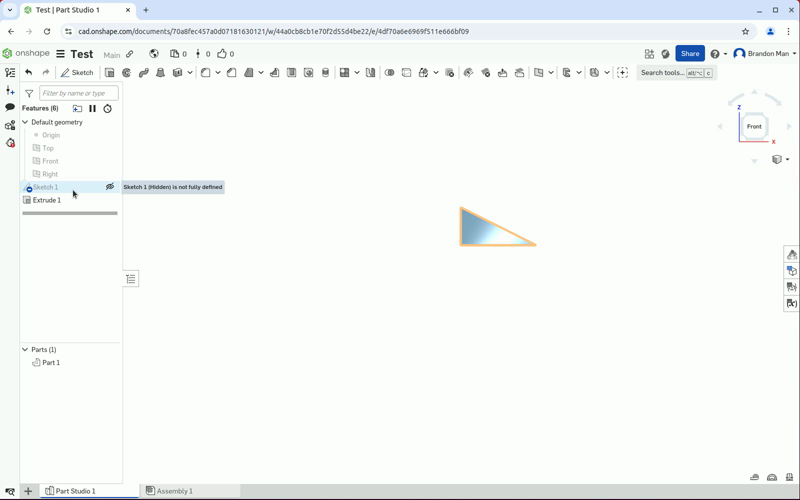
click(73, 189)
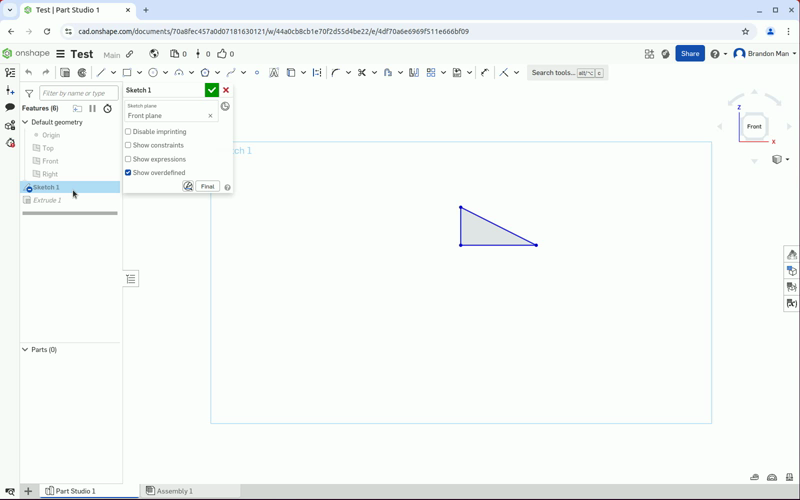
mouse_move(229, 92)
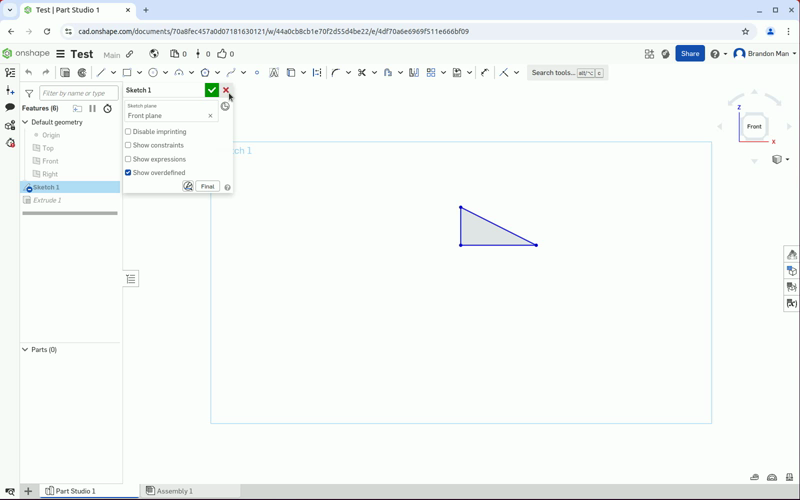
click(229, 92)
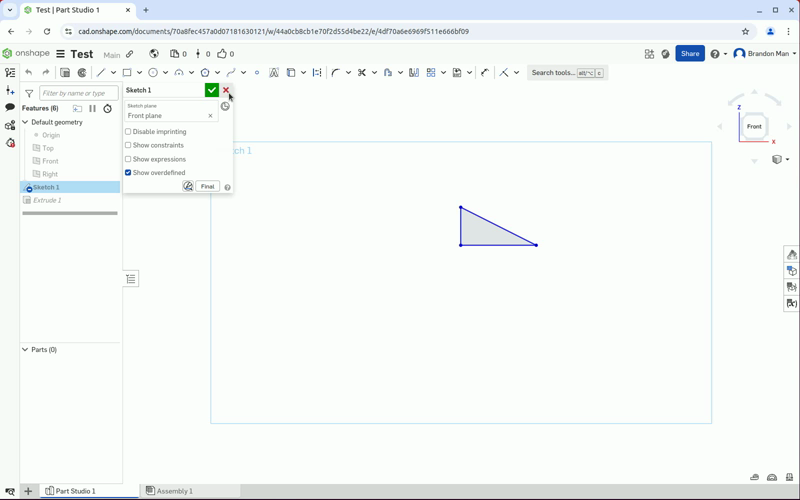
key(shift+s)
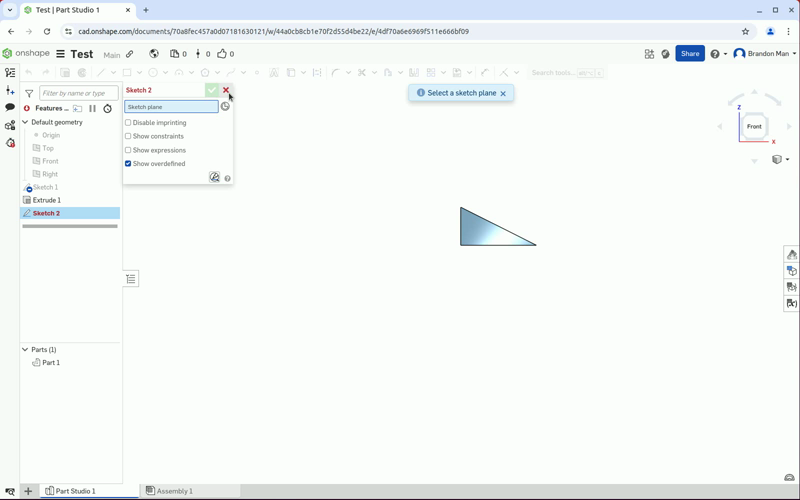
mouse_move(73, 163)
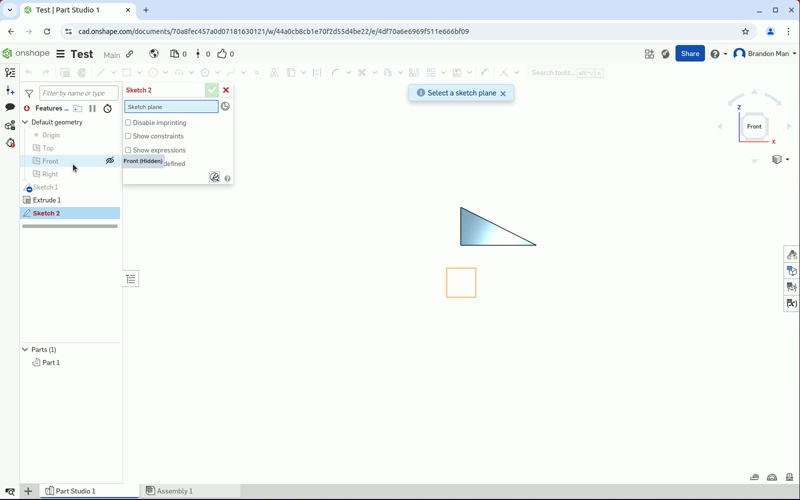
click(73, 163)
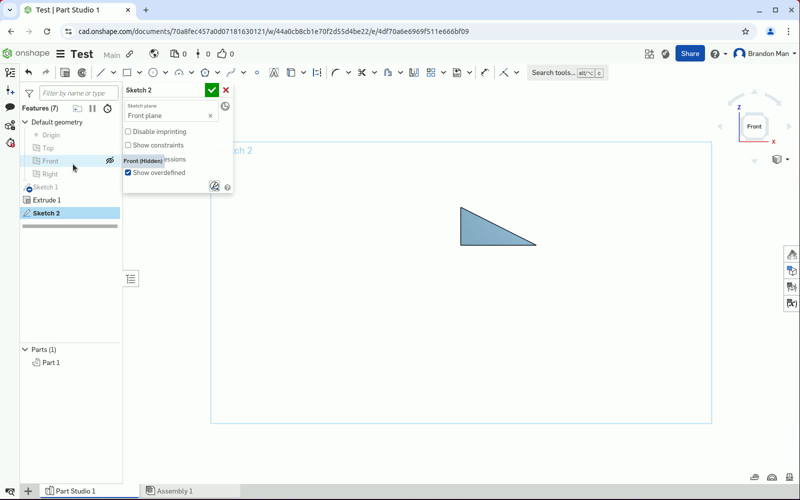
mouse_move(73, 352)
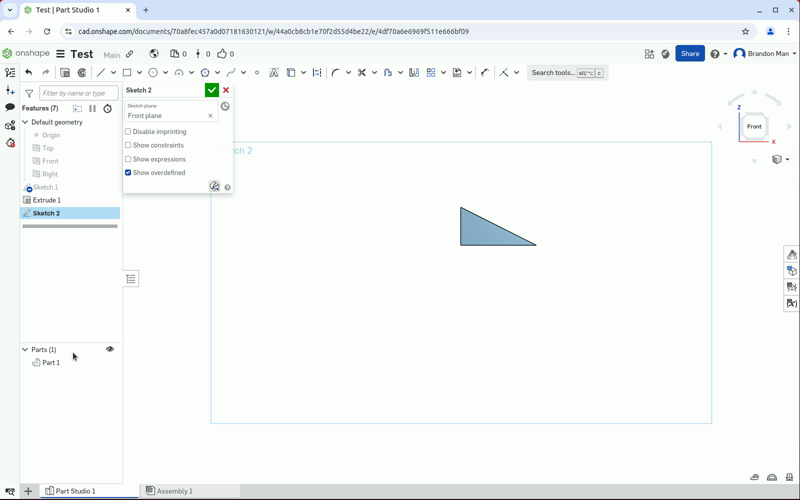
key(y)
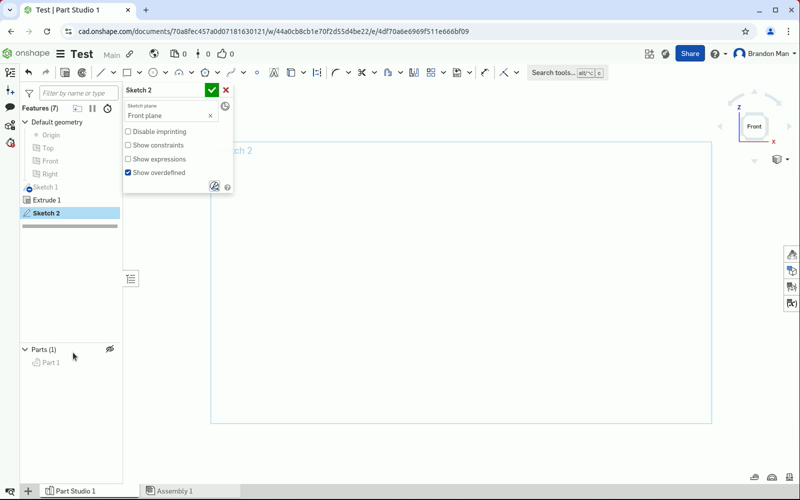
key(l)
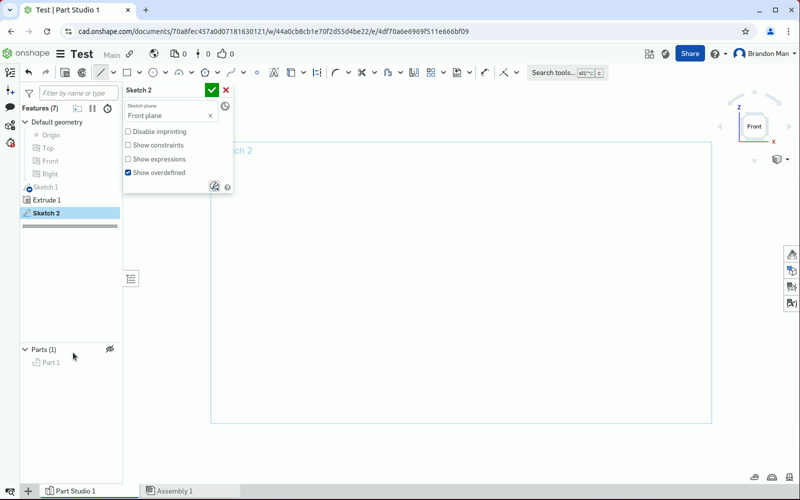
key_down(shift)
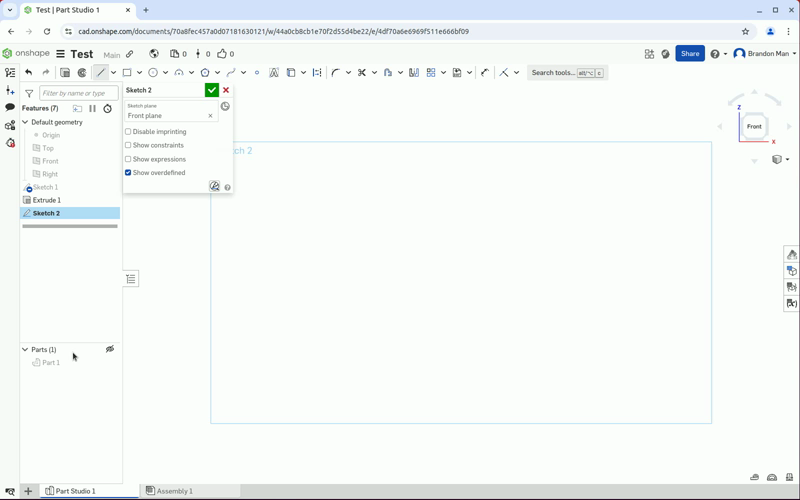
mouse_move(460, 282)
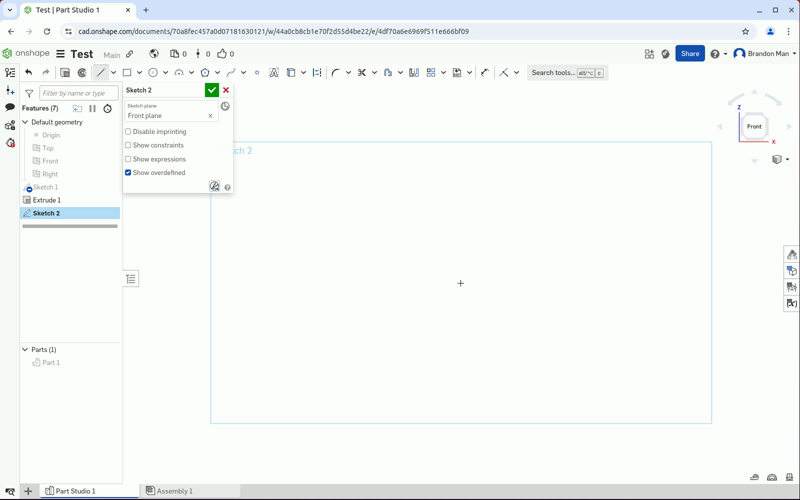
click(460, 282)
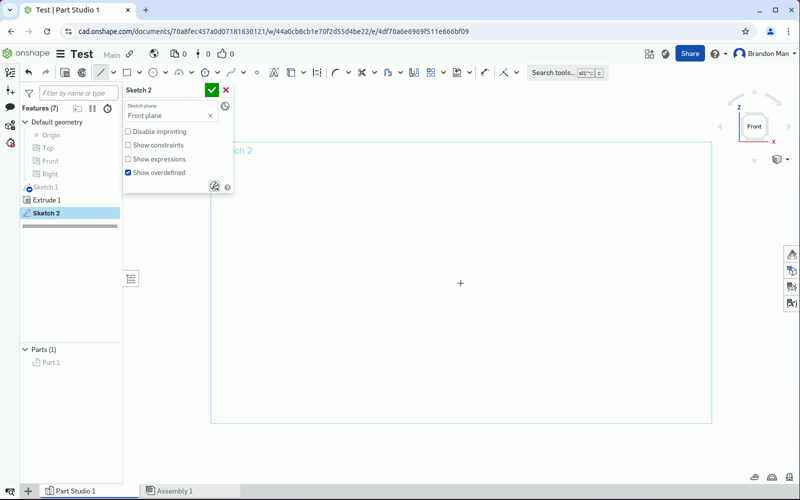
key_up(shift)
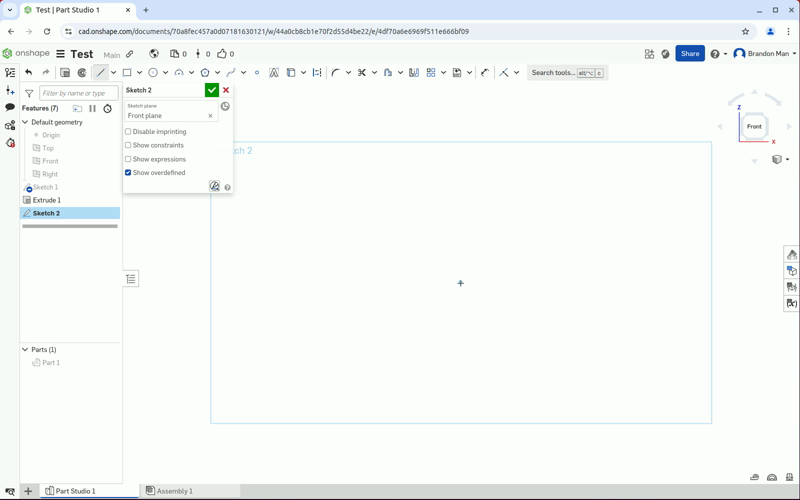
key_down(shift)
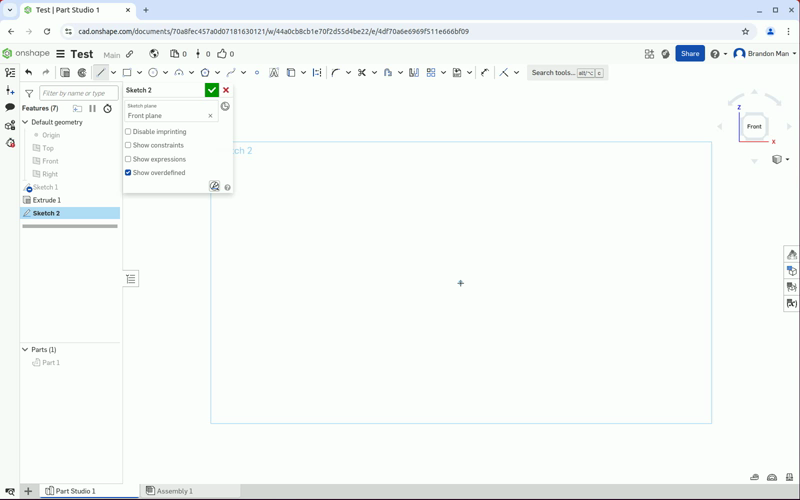
mouse_move(554, 282)
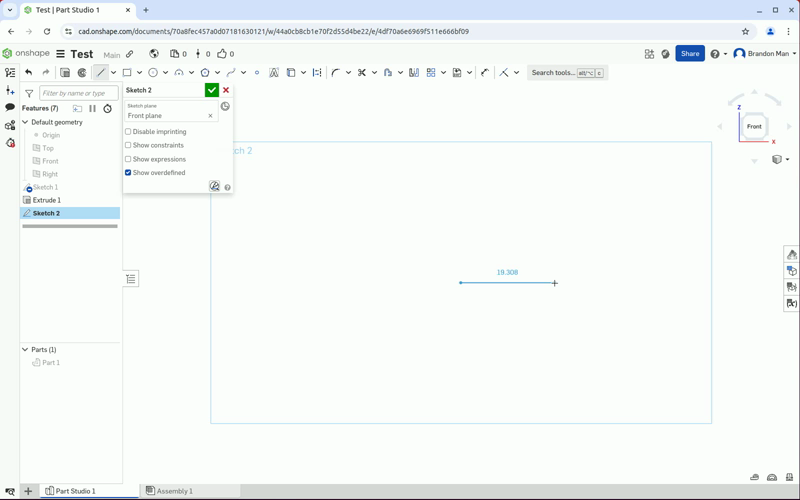
click(554, 282)
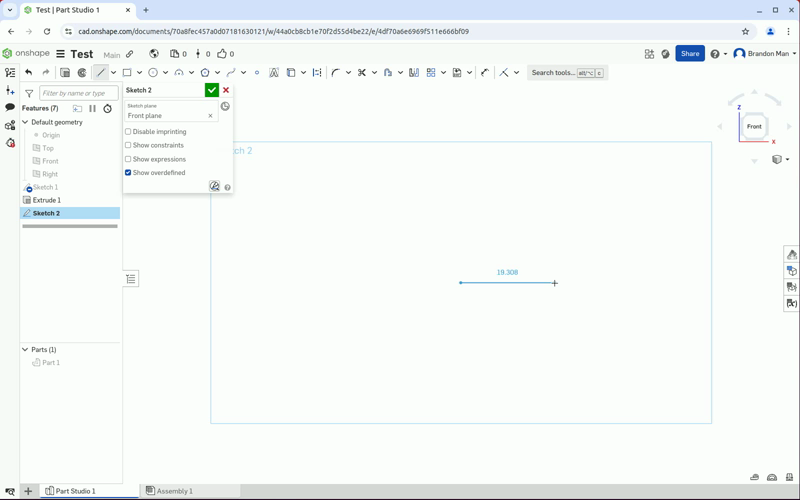
key_up(shift)
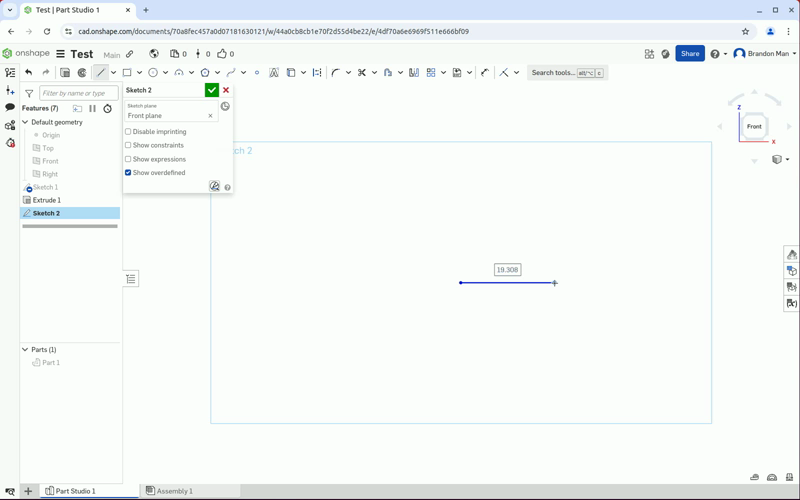
key_down(shift)
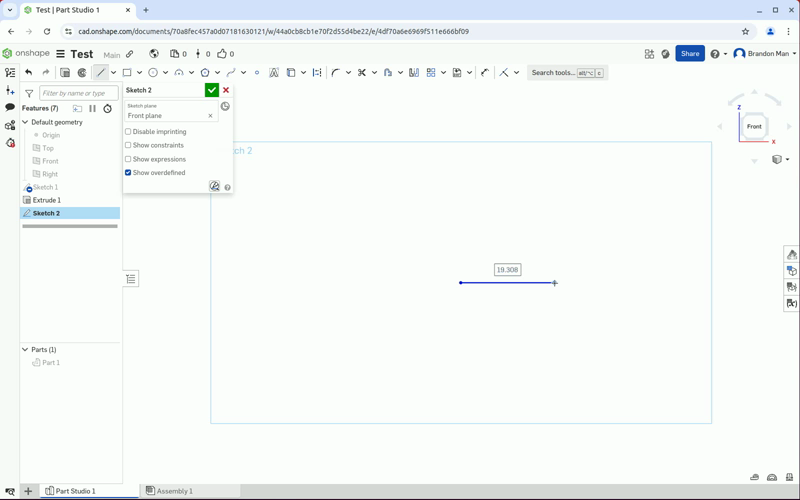
mouse_move(584, 282)
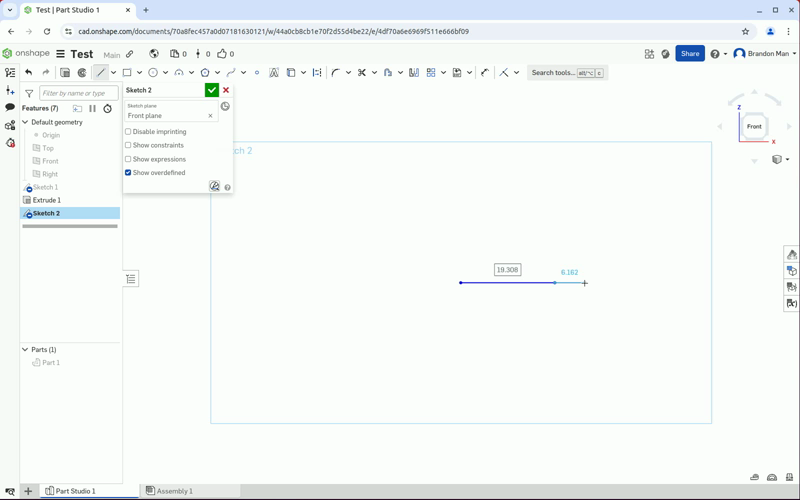
mouse_move(554, 255)
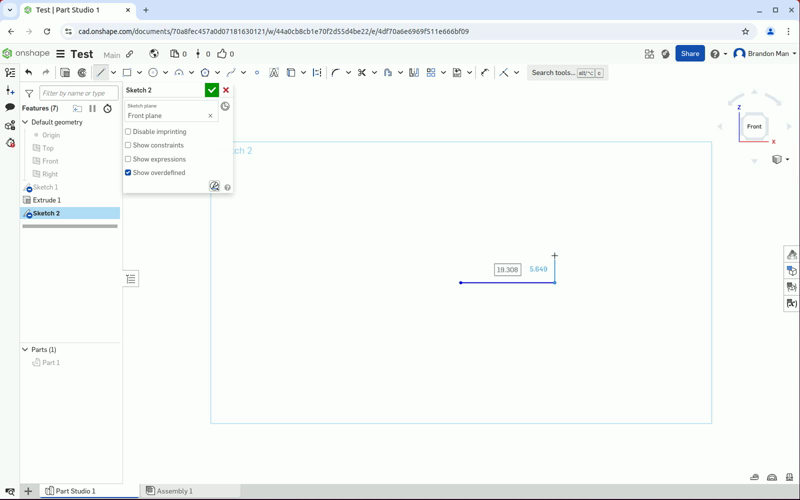
click(554, 255)
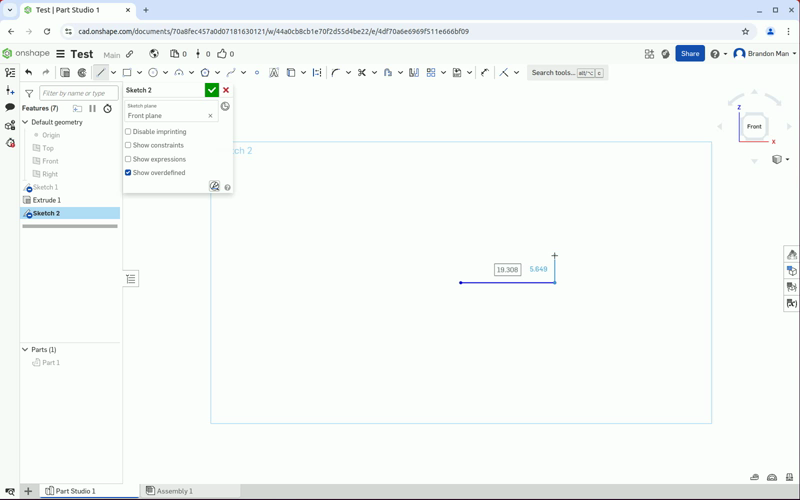
key_up(shift)
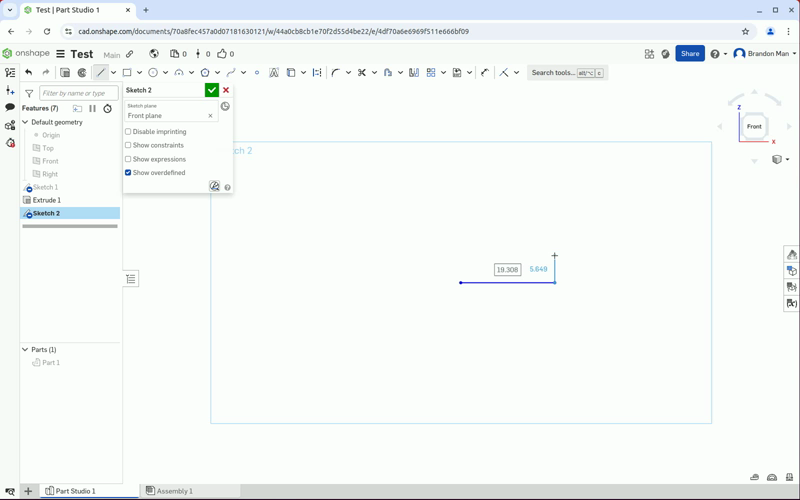
key_down(shift)
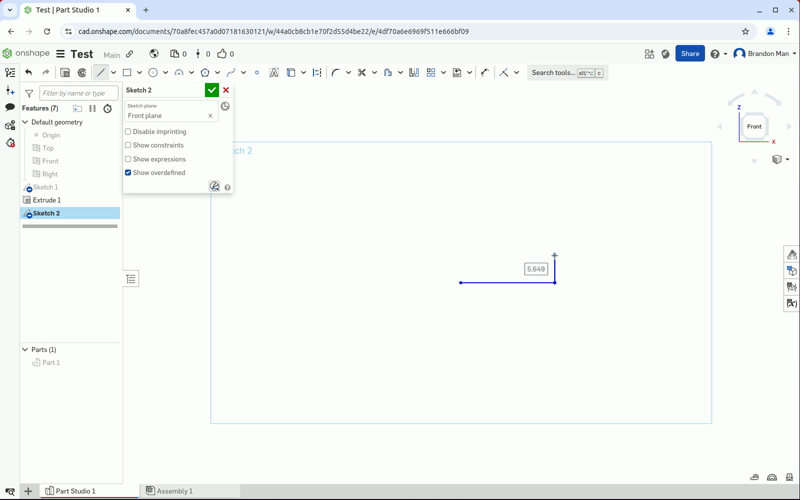
mouse_move(584, 255)
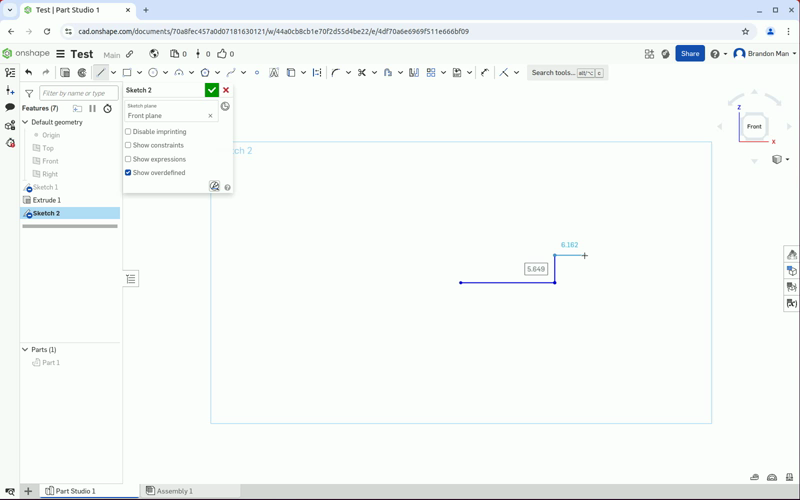
mouse_move(535, 245)
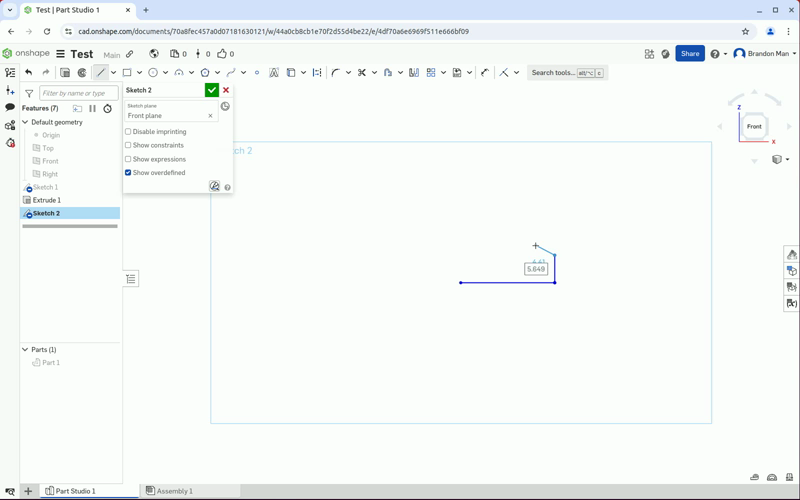
click(535, 245)
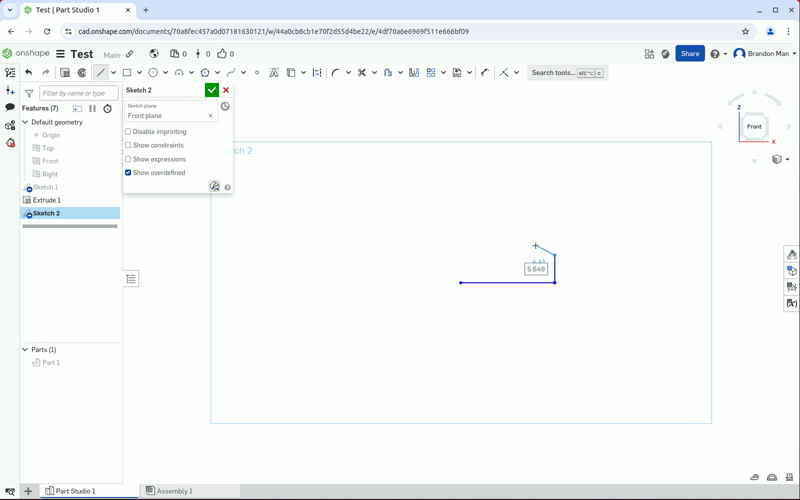
key_up(shift)
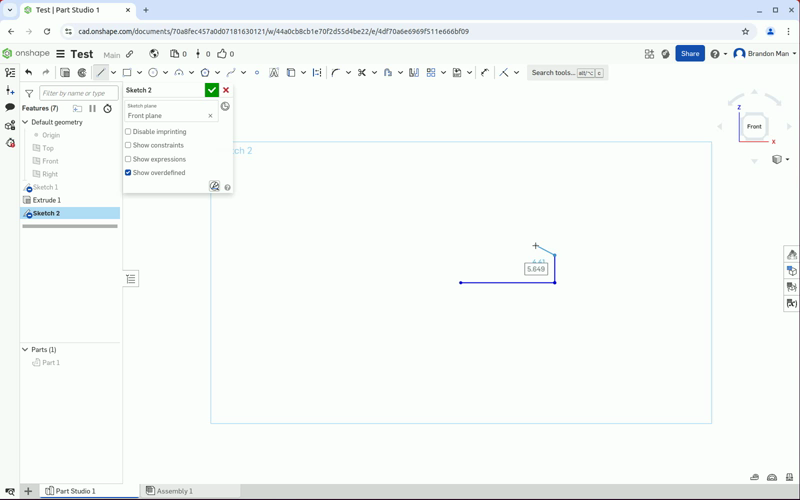
key_down(shift)
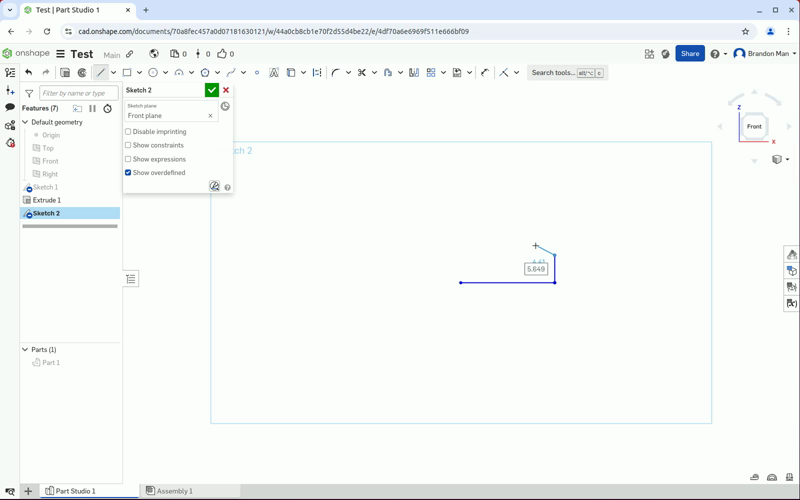
mouse_move(460, 245)
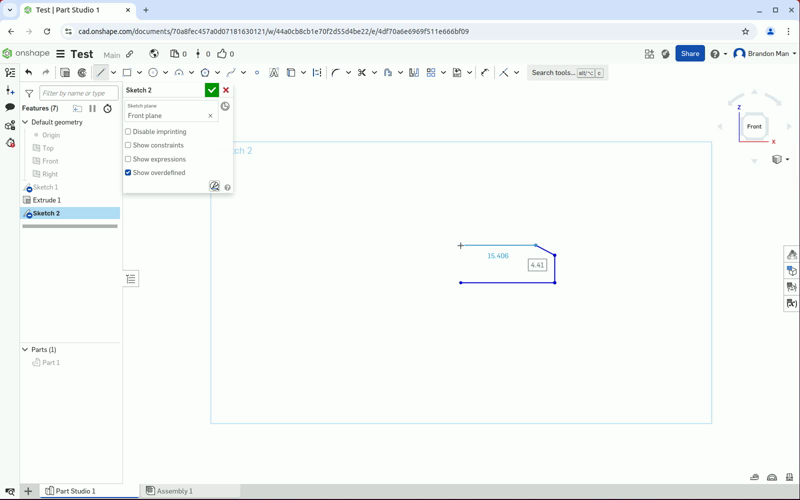
click(460, 245)
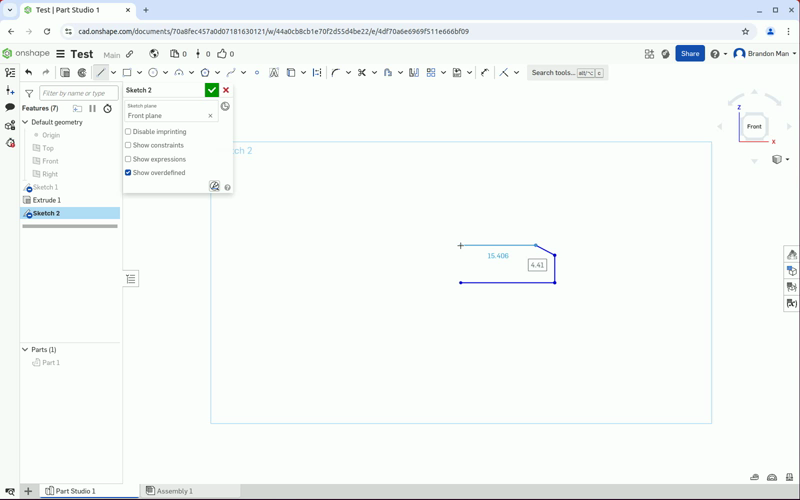
key_up(shift)
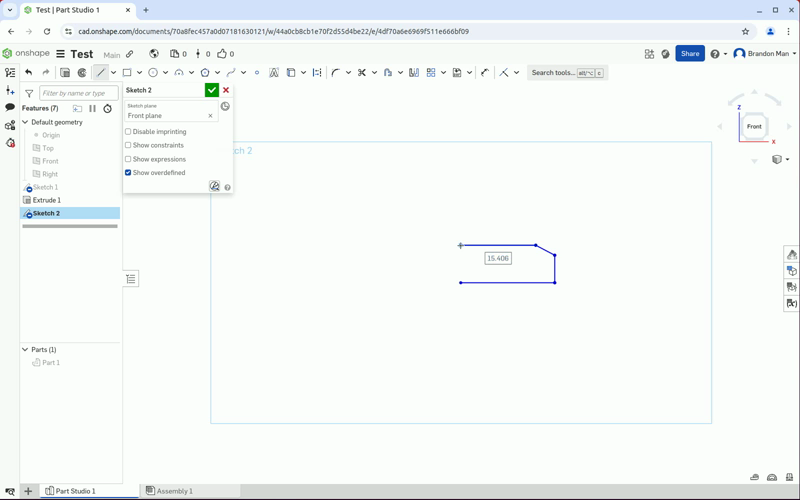
mouse_move(490, 245)
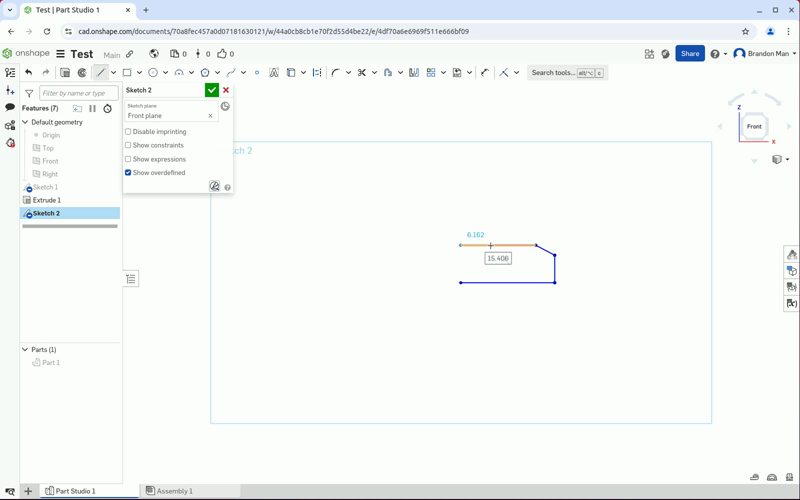
key_down(shift)
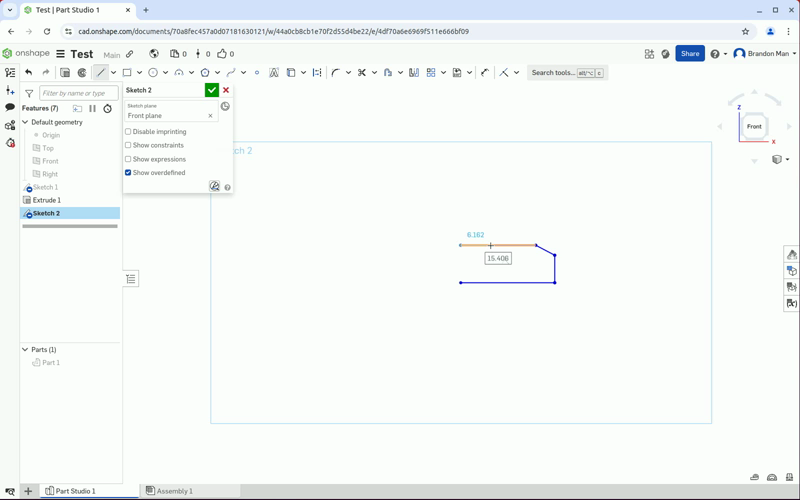
mouse_move(460, 282)
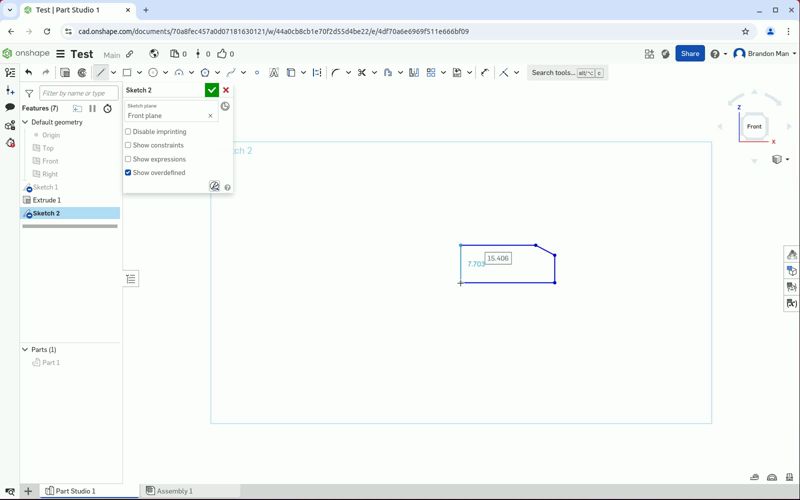
key_up(shift)
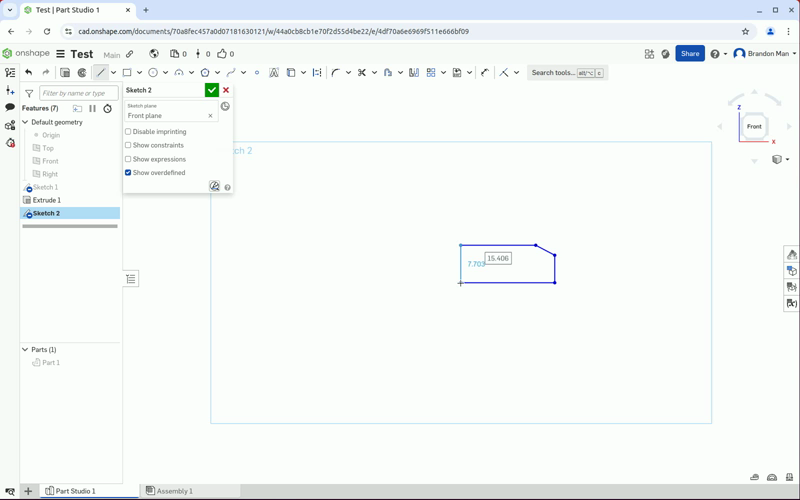
click(460, 282)
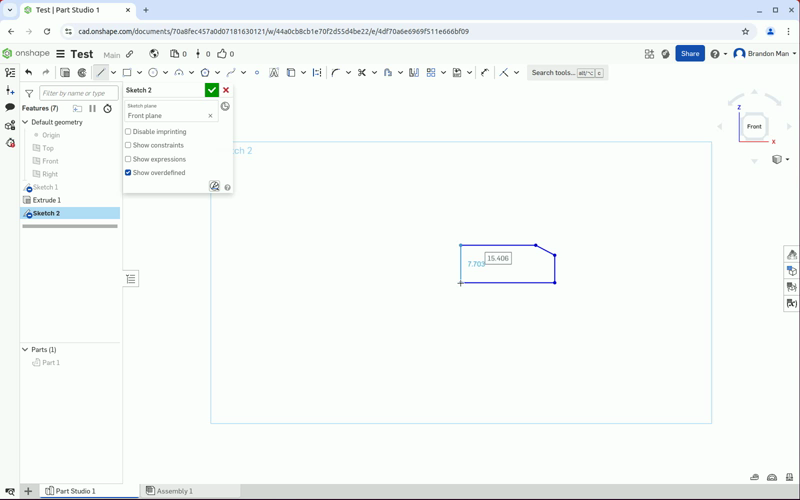
key(esc)
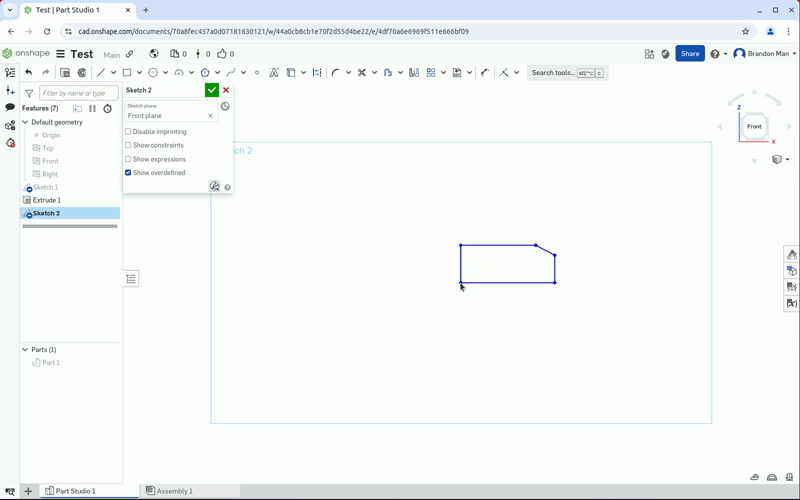
mouse_move(476, 255)
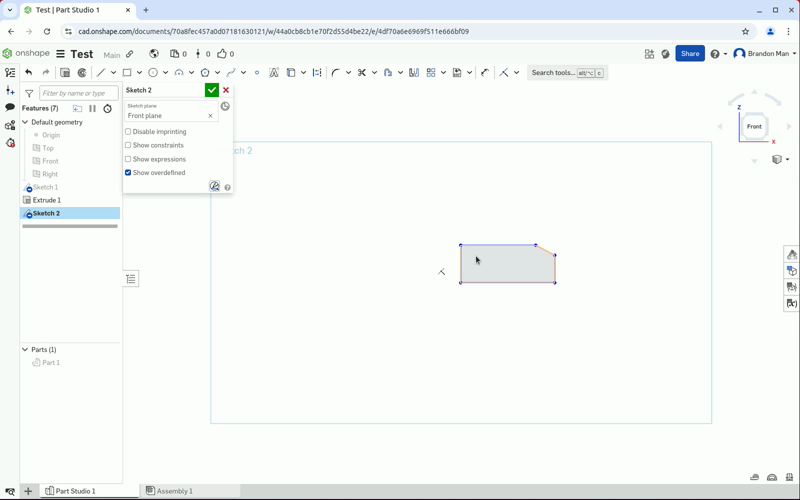
click(476, 255)
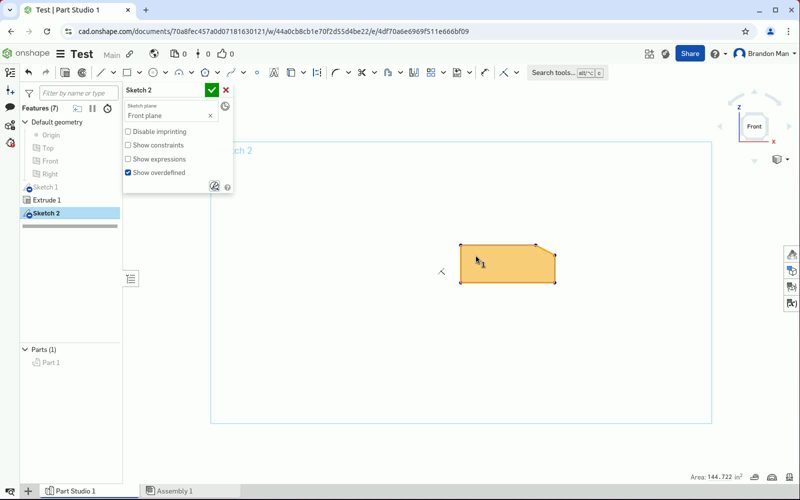
mouse_move(73, 352)
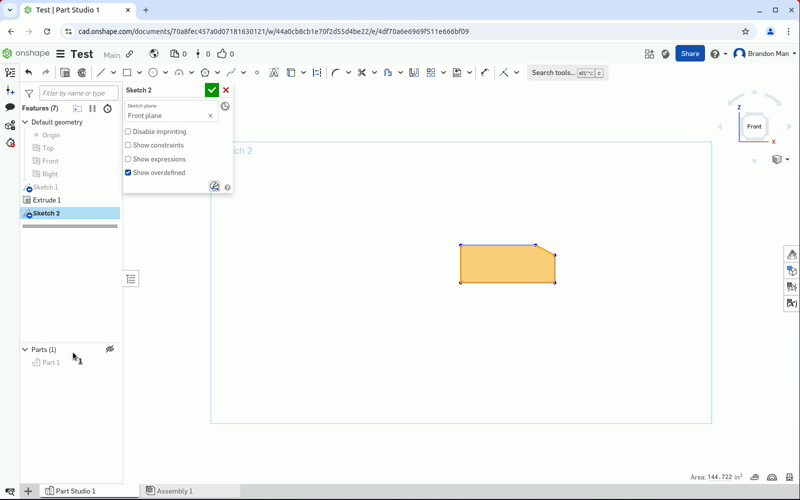
key(shift+y)
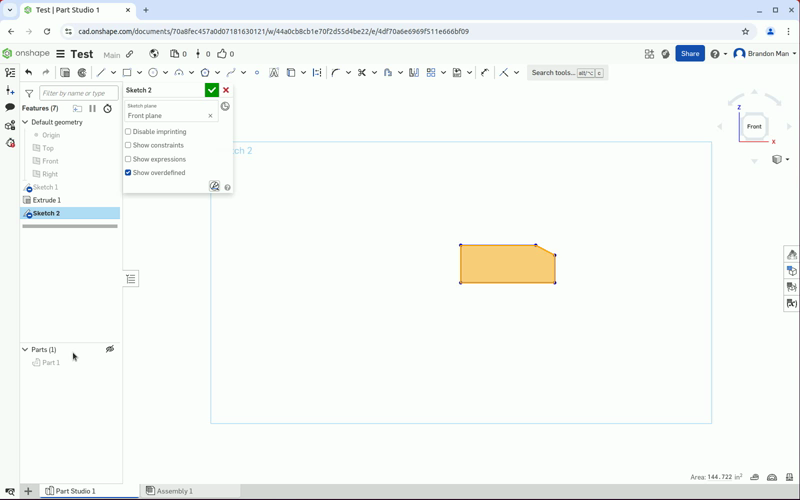
key(shift+e)
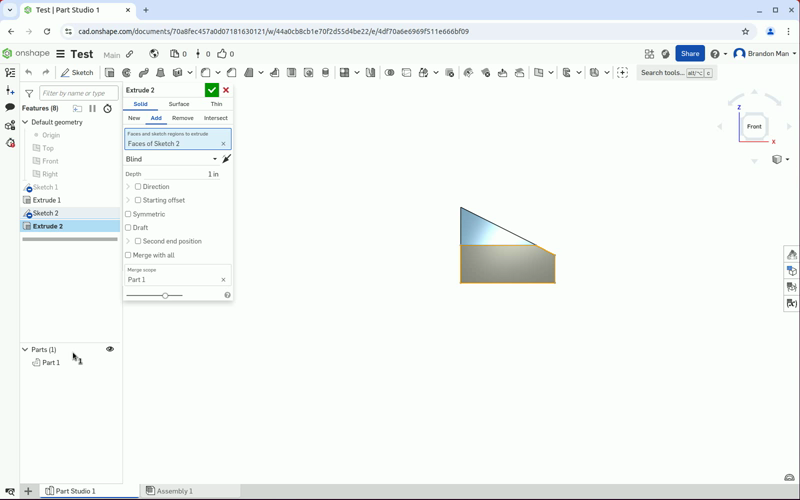
mouse_move(143, 106)
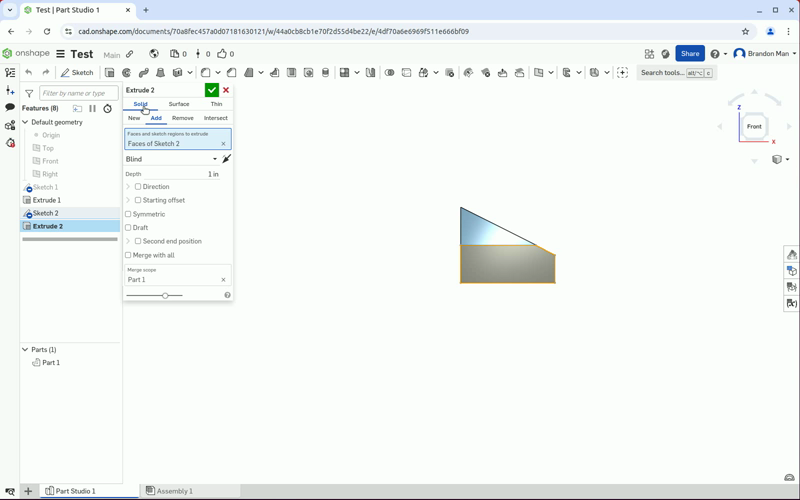
click(143, 106)
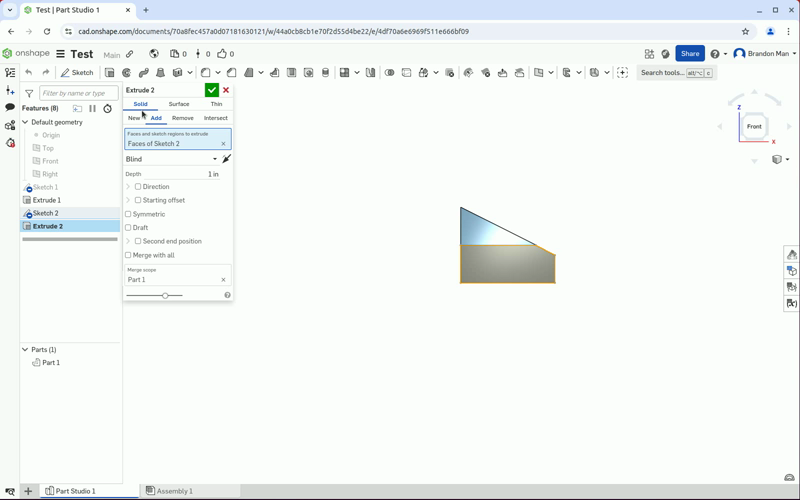
mouse_move(137, 120)
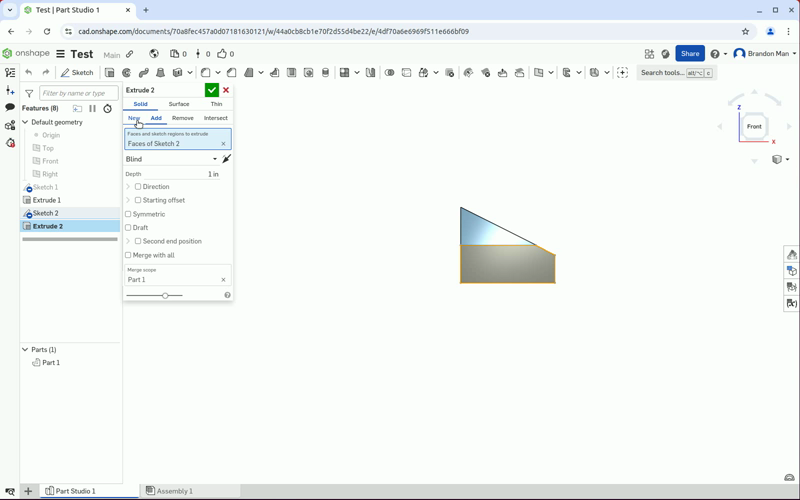
click(137, 120)
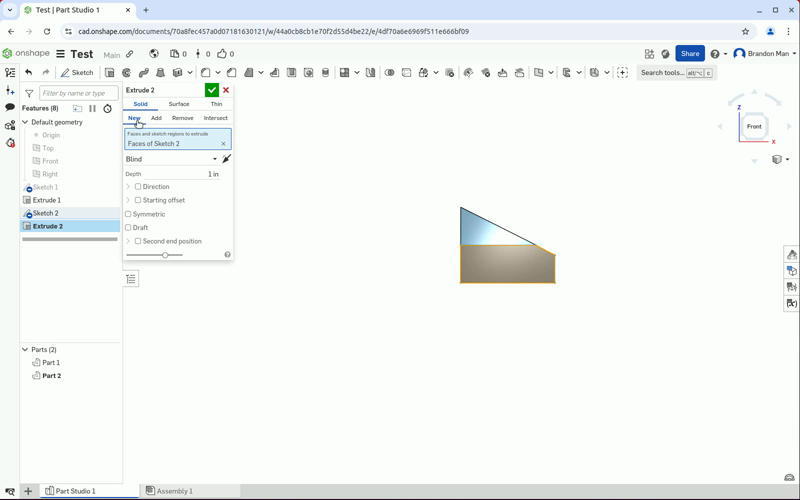
key(tab, 4)
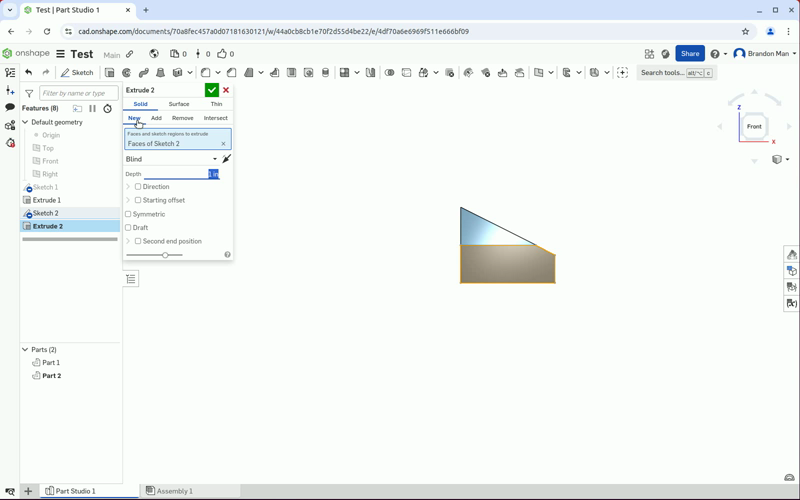
text(15.406)
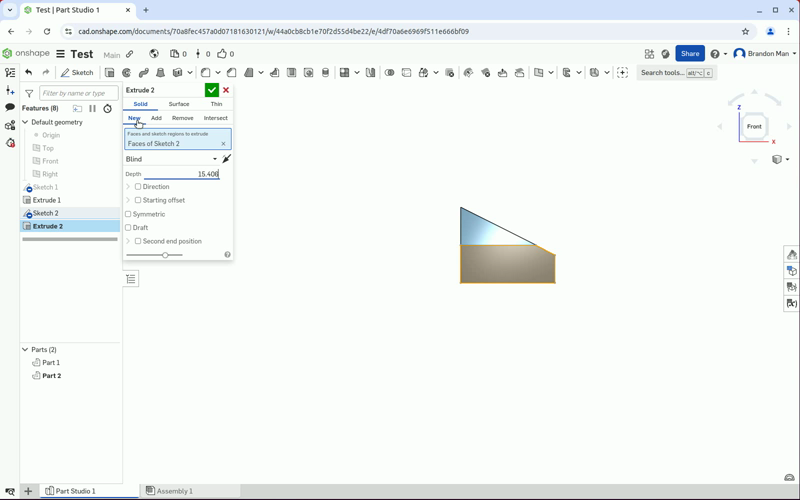
key(tab, 3)
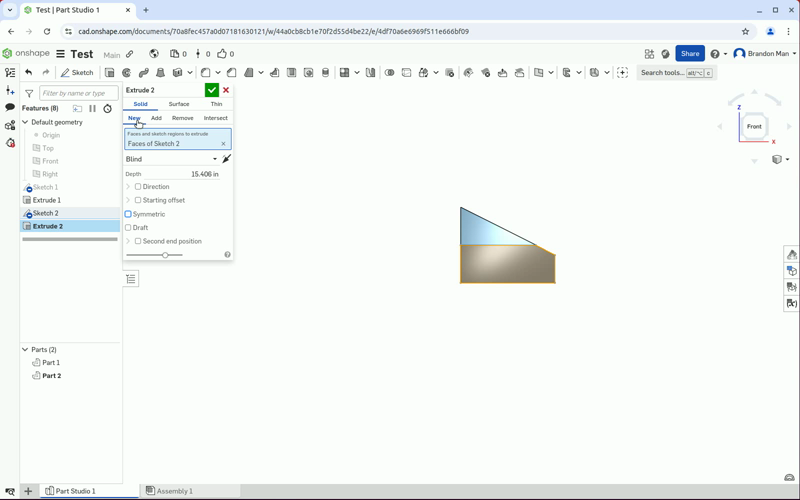
key(space)
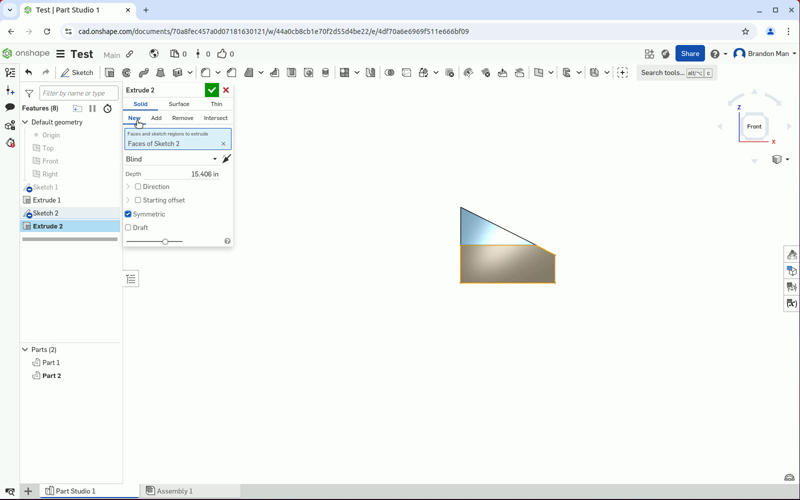
key(enter)
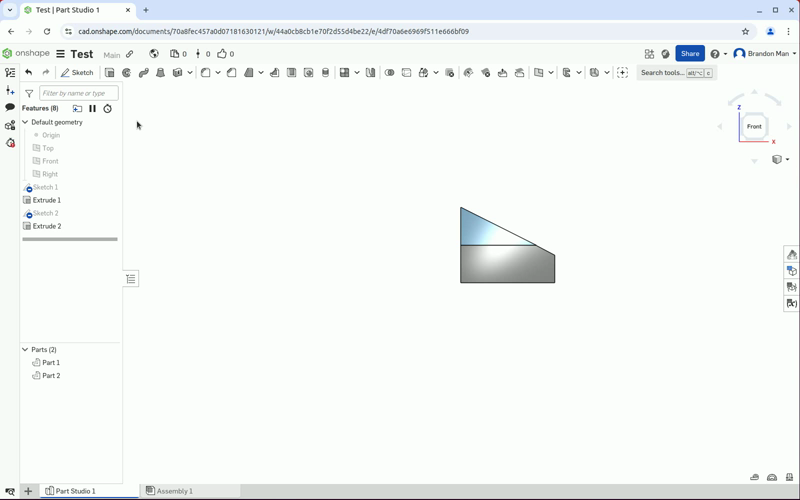
key(shift+h)
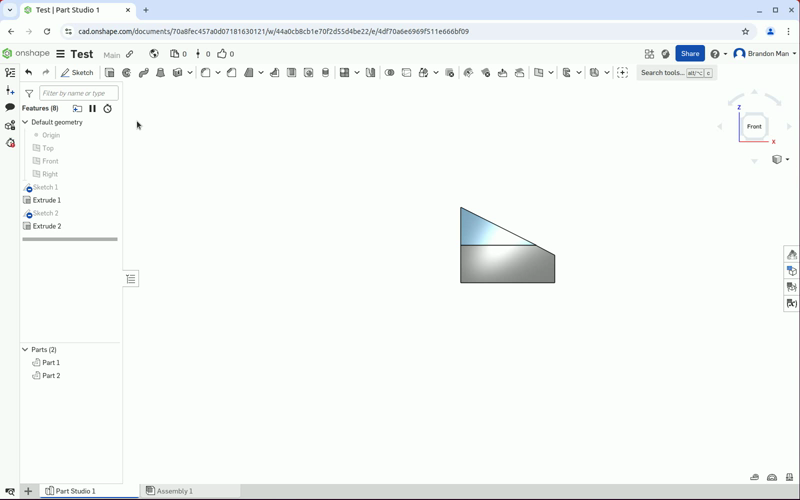
key(shift+h)
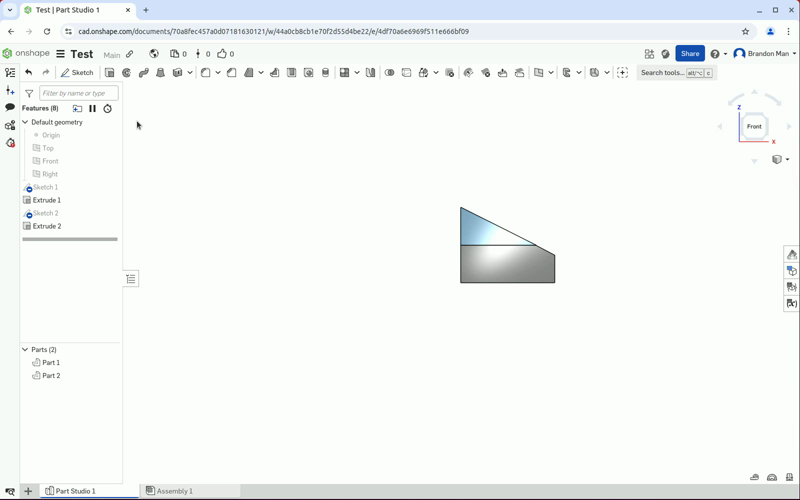
mouse_move(73, 189)
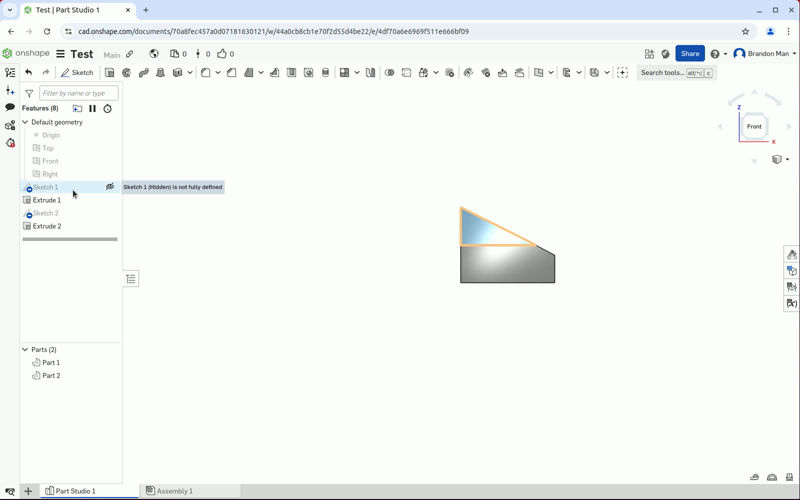
click(73, 189)
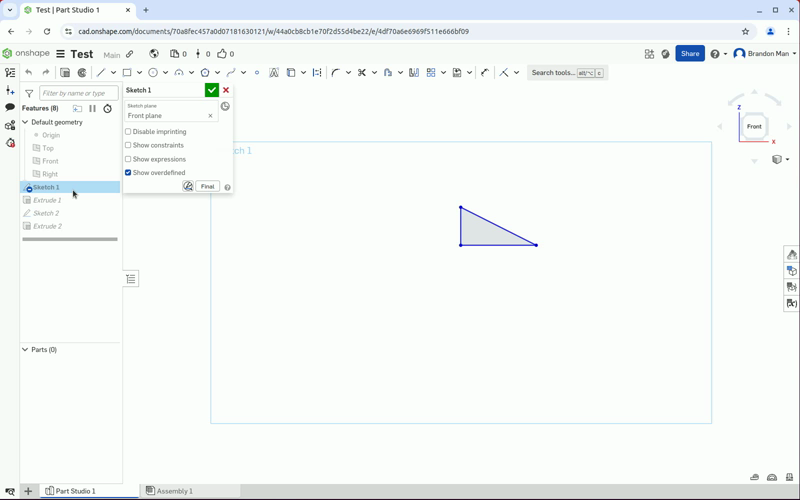
mouse_move(229, 92)
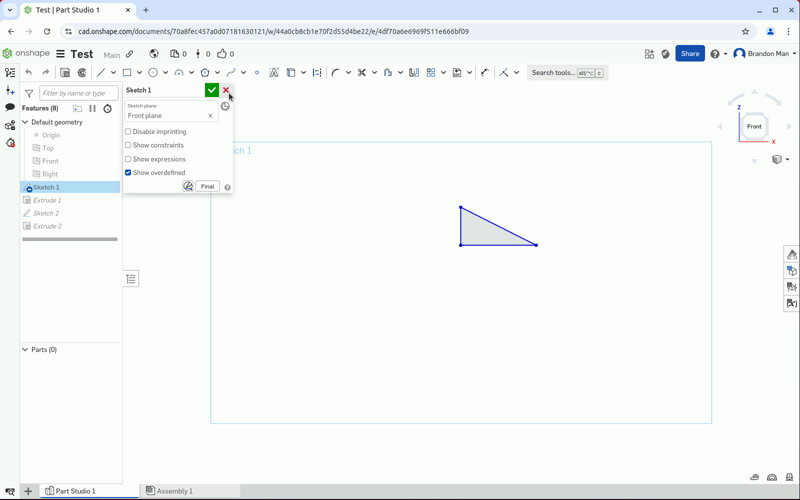
click(229, 92)
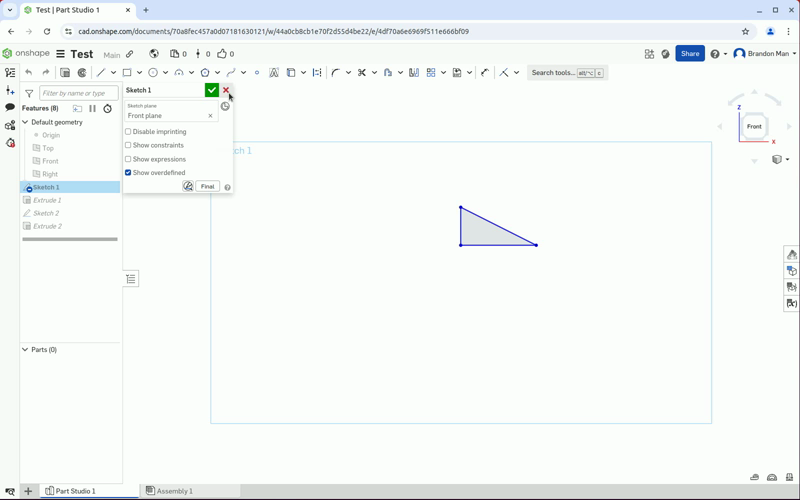
key(shift+s)
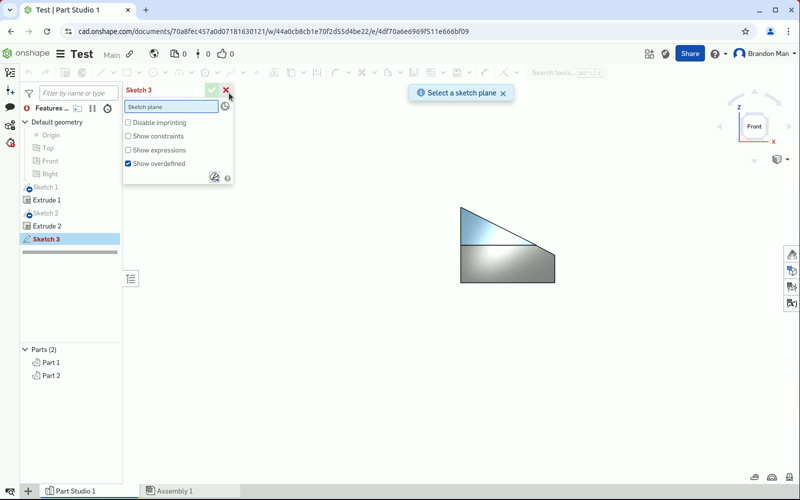
mouse_move(73, 163)
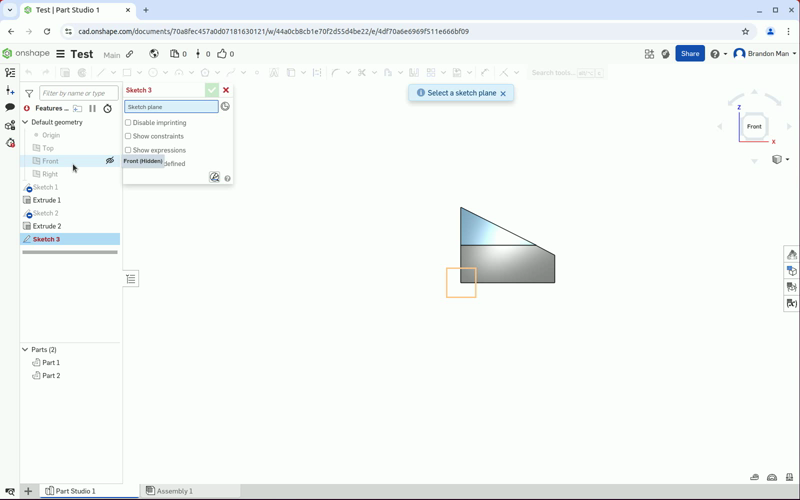
click(73, 163)
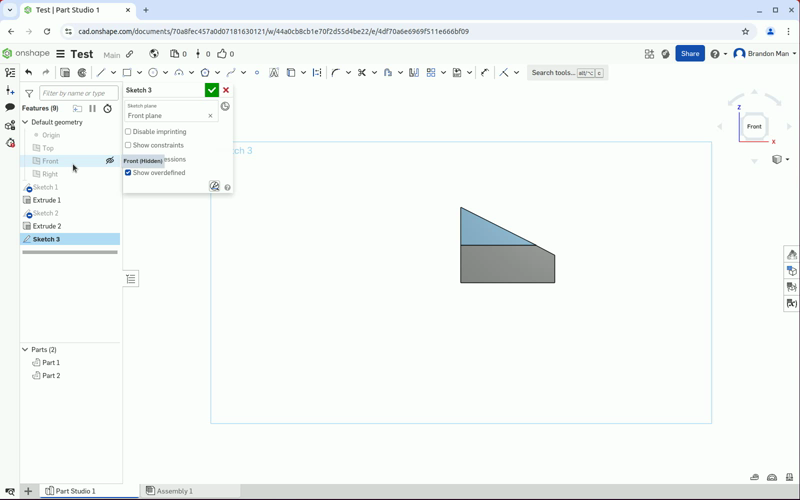
mouse_move(73, 352)
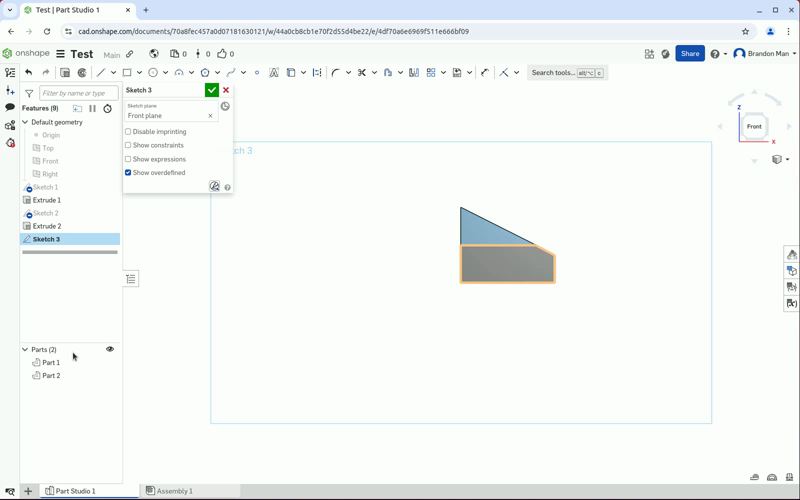
key(y)
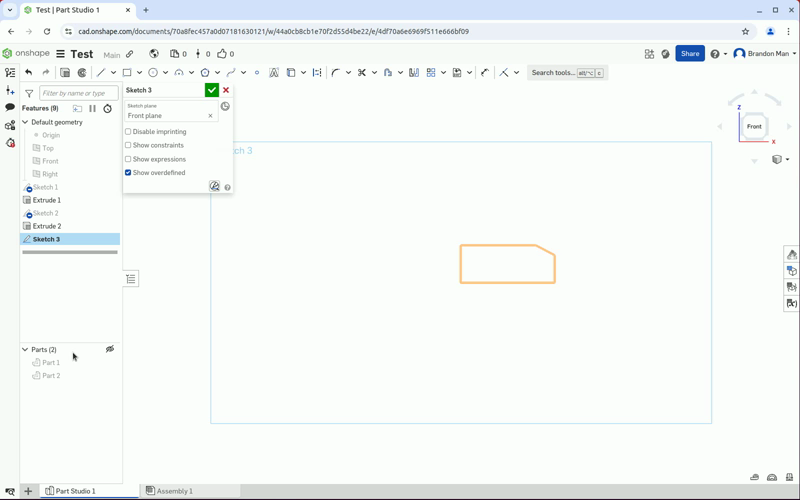
key(l)
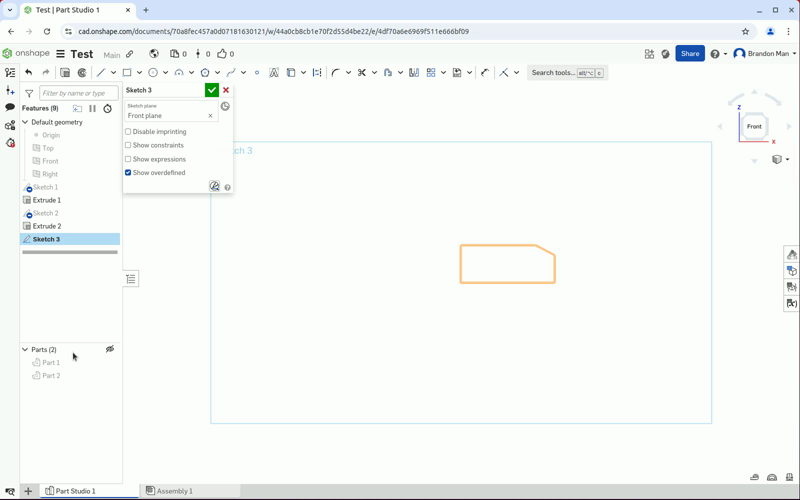
key_down(shift)
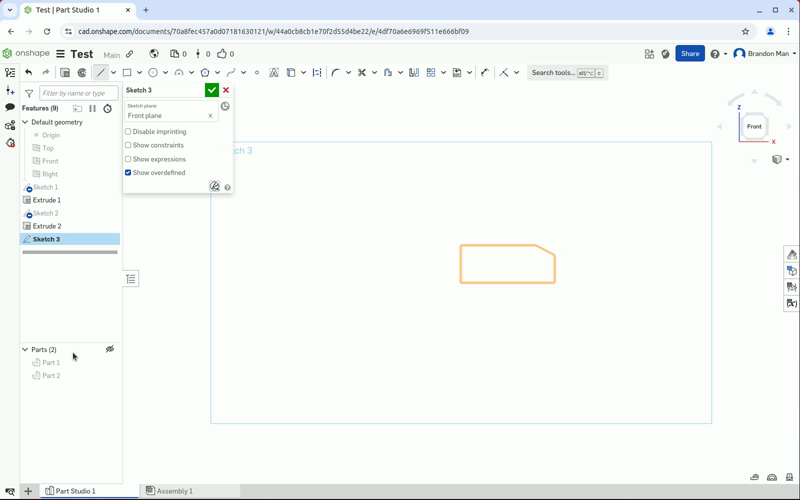
mouse_move(554, 282)
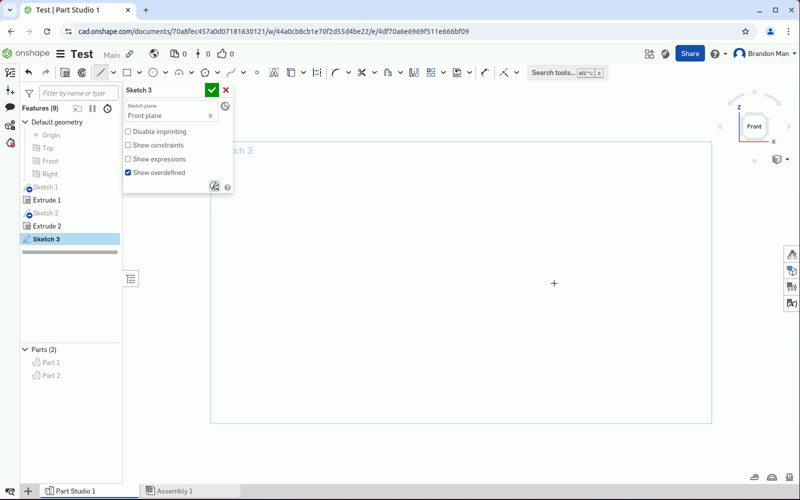
click(554, 282)
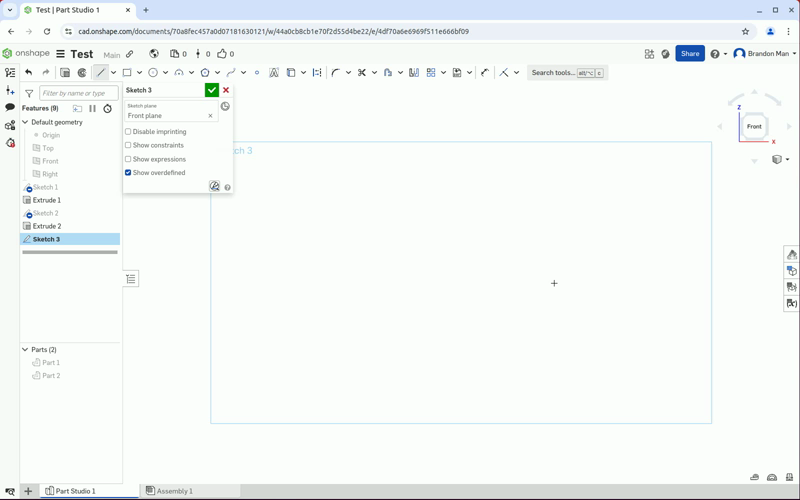
key_up(shift)
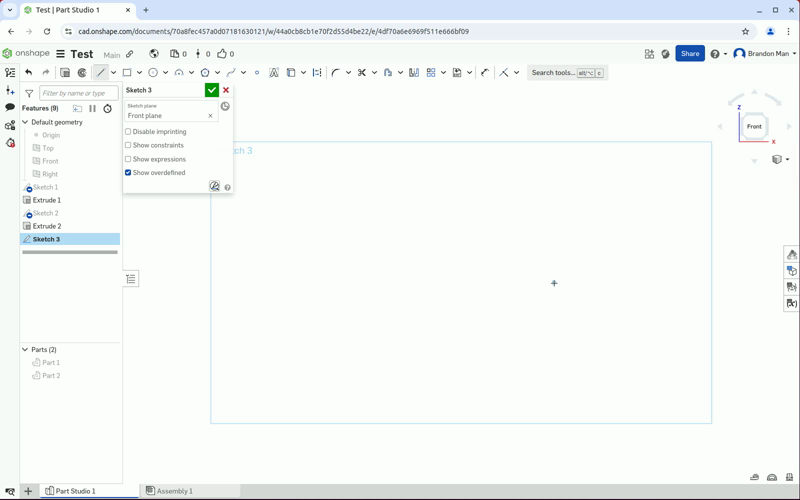
key_down(shift)
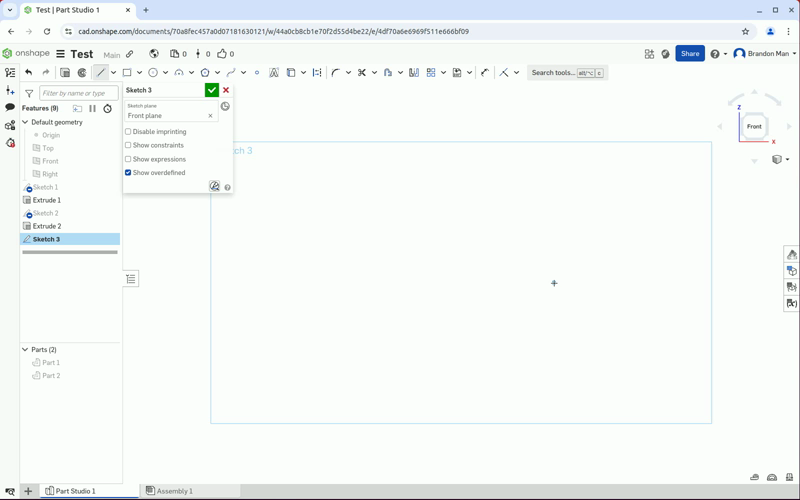
mouse_move(584, 282)
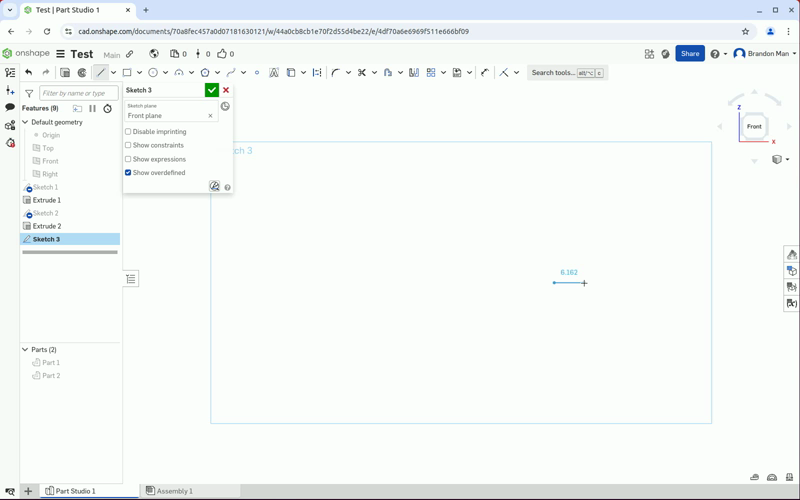
mouse_move(573, 282)
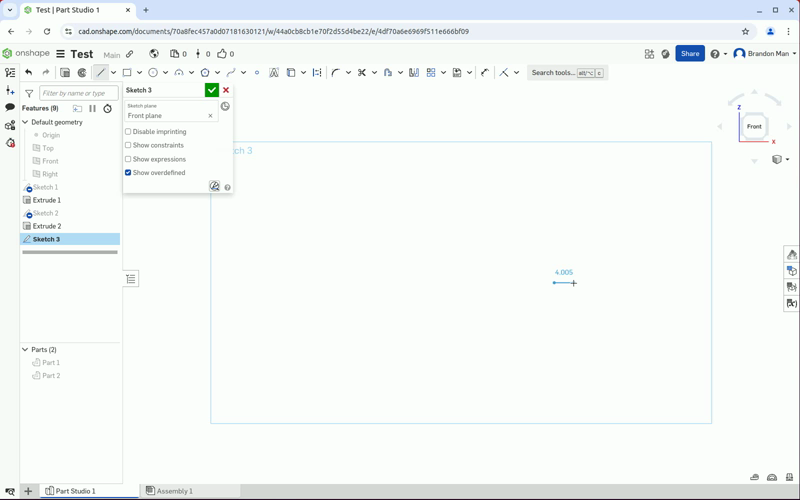
click(573, 282)
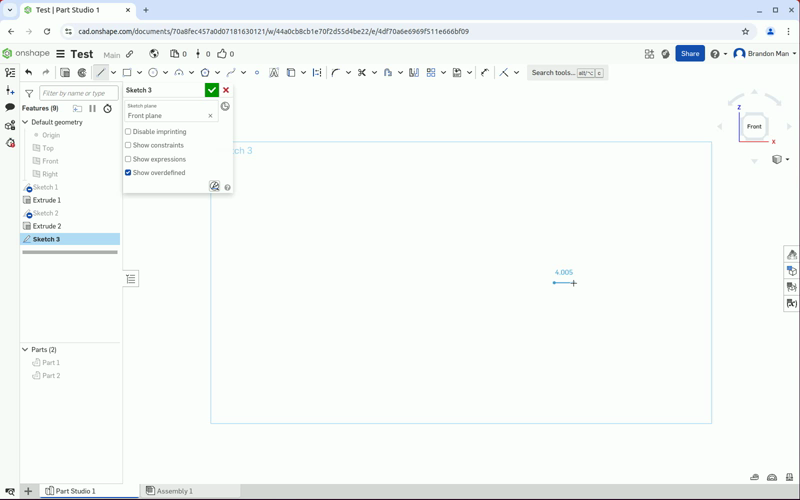
key_up(shift)
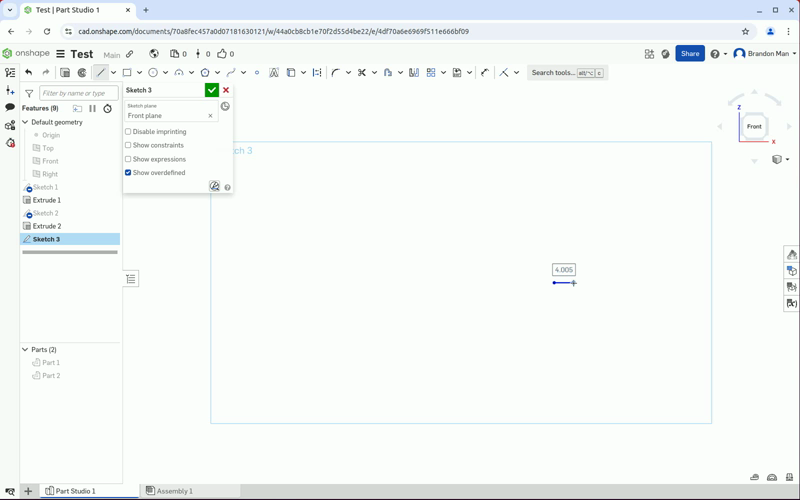
key_down(shift)
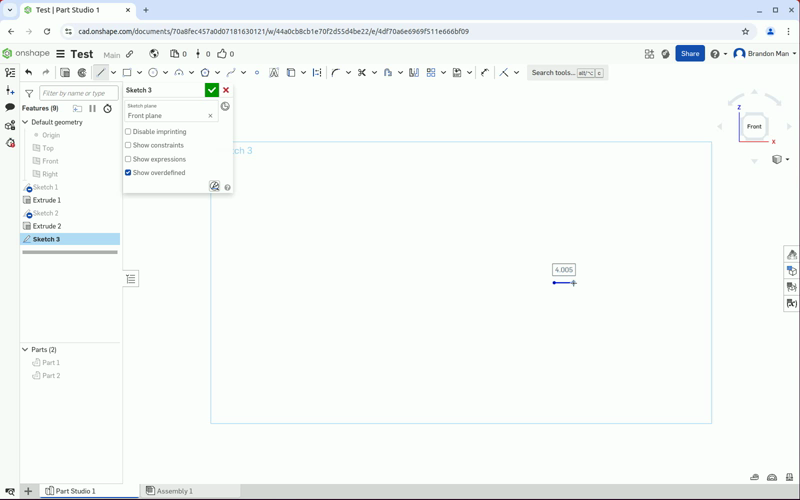
mouse_move(589, 282)
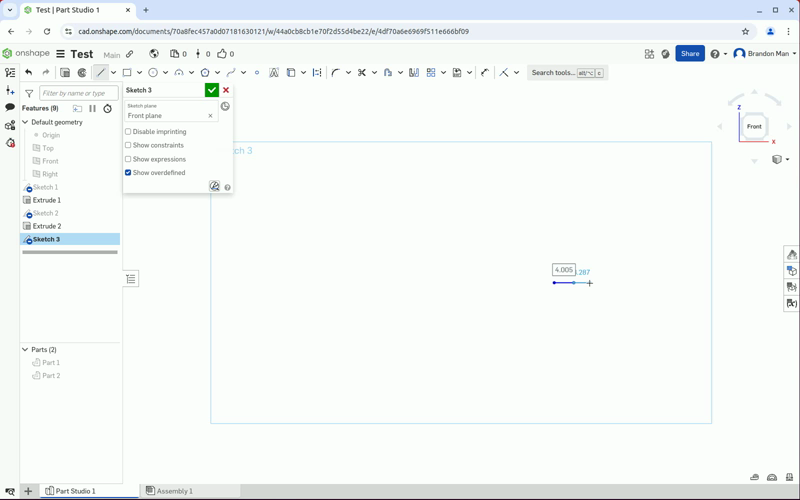
mouse_move(573, 263)
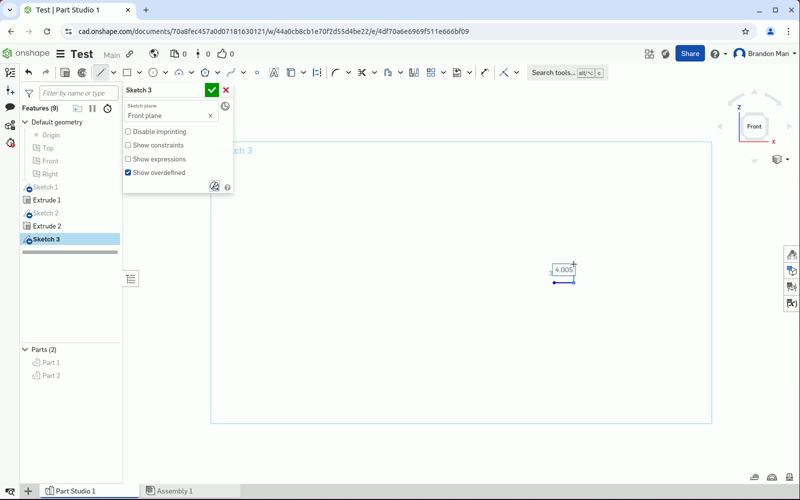
click(573, 263)
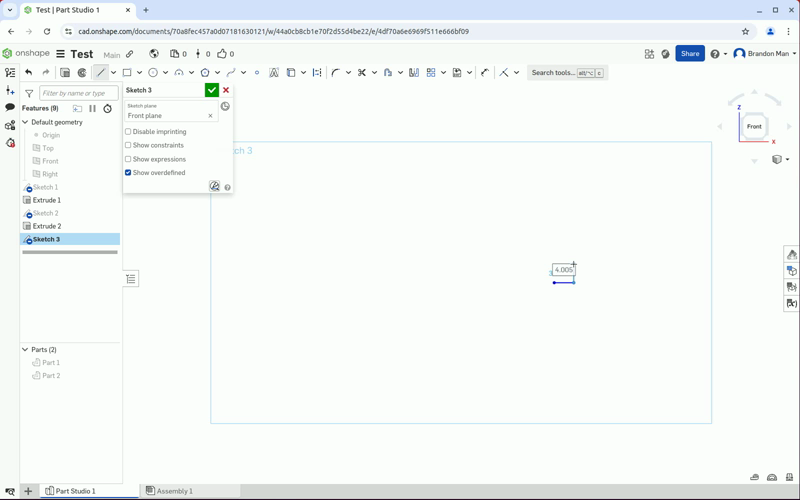
key_up(shift)
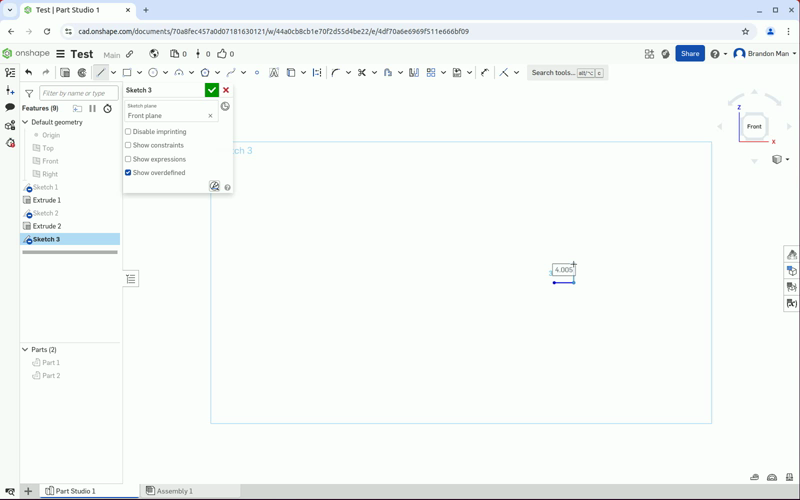
key_down(shift)
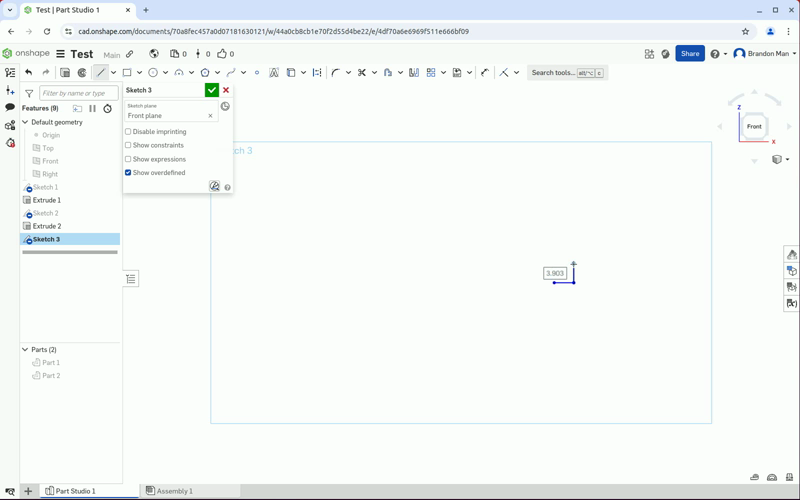
mouse_move(589, 263)
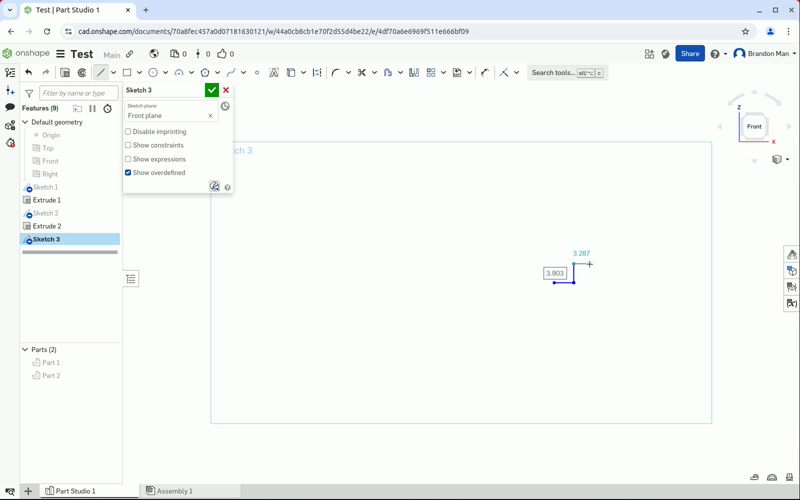
mouse_move(554, 253)
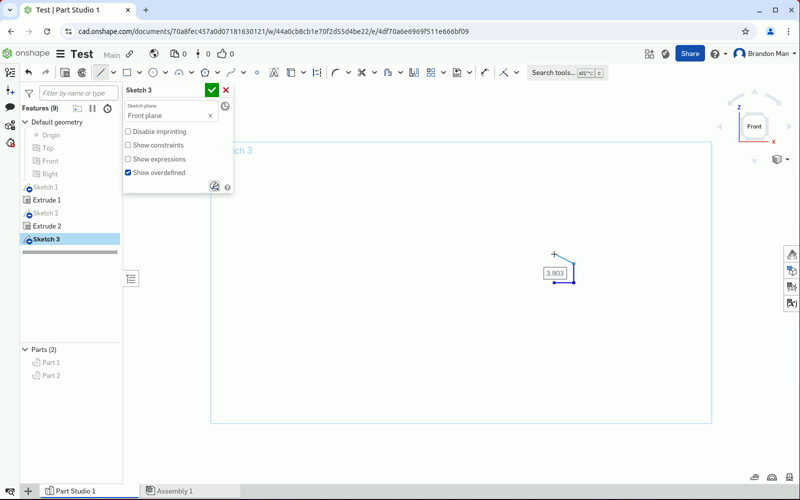
click(554, 253)
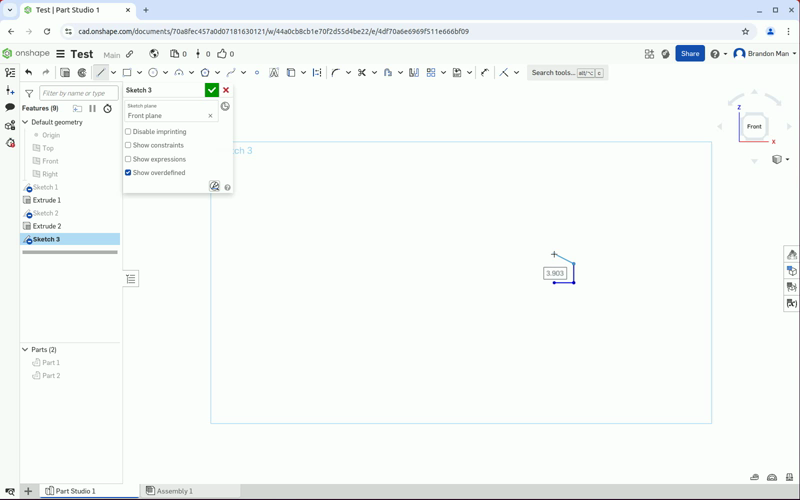
key_up(shift)
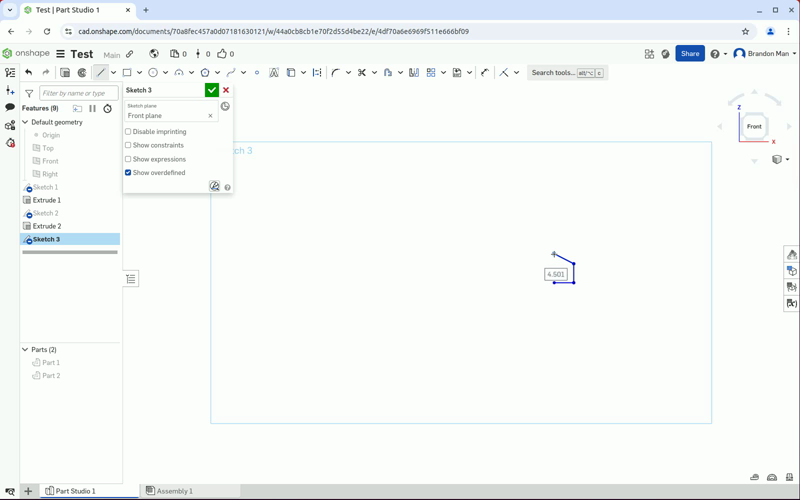
mouse_move(584, 253)
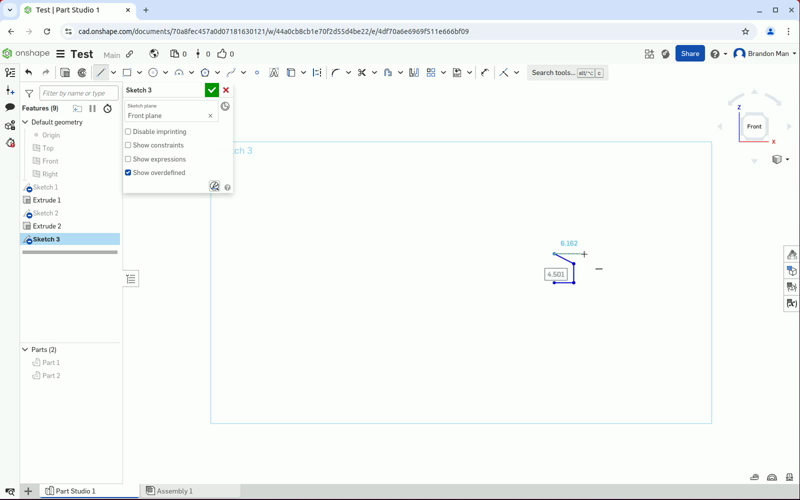
key_down(shift)
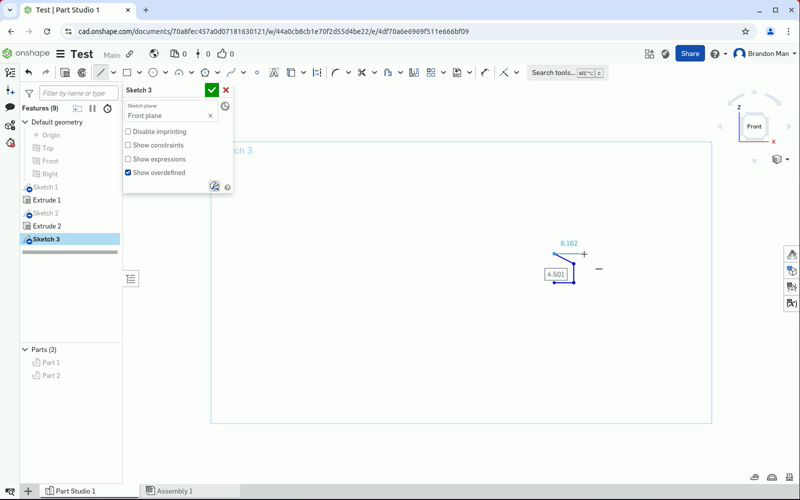
mouse_move(554, 282)
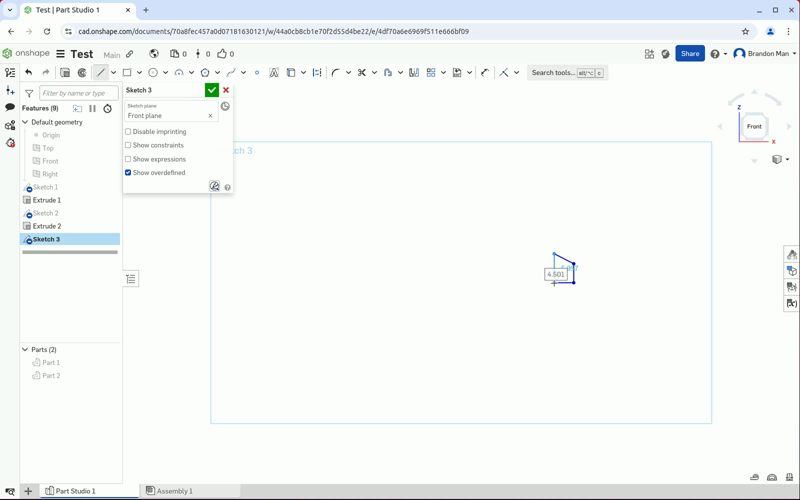
key_up(shift)
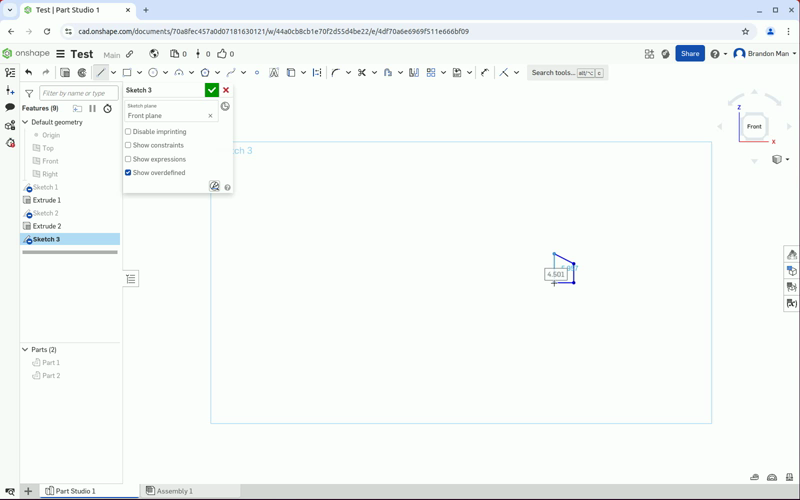
click(554, 282)
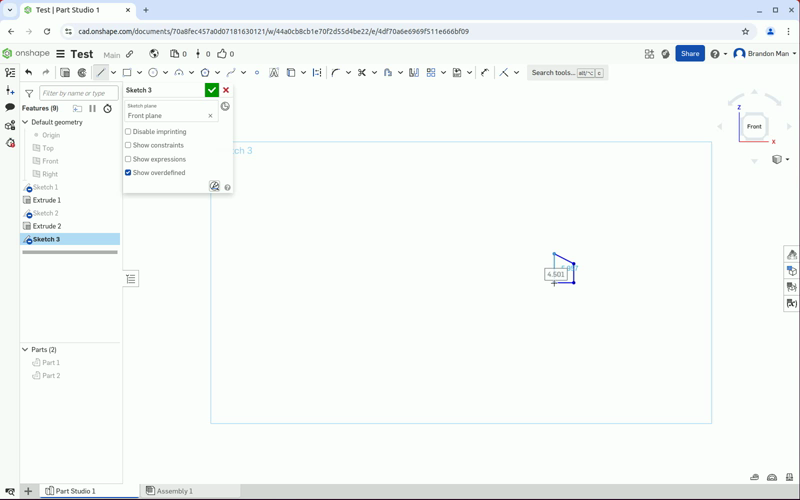
key(esc)
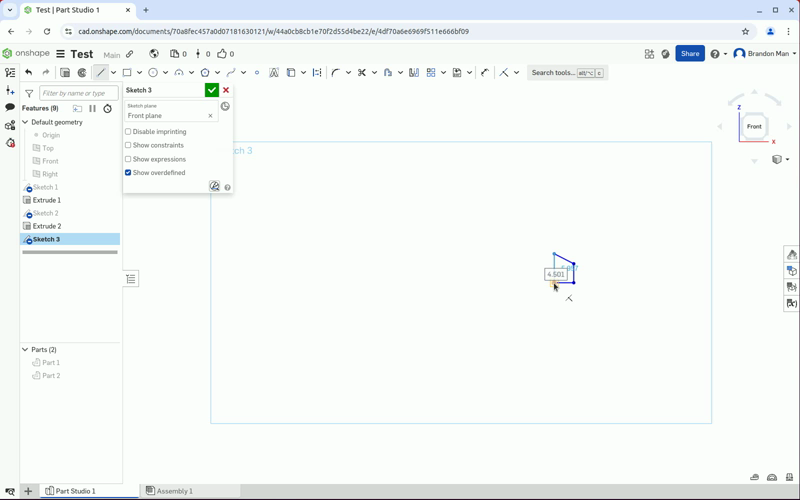
mouse_move(572, 278)
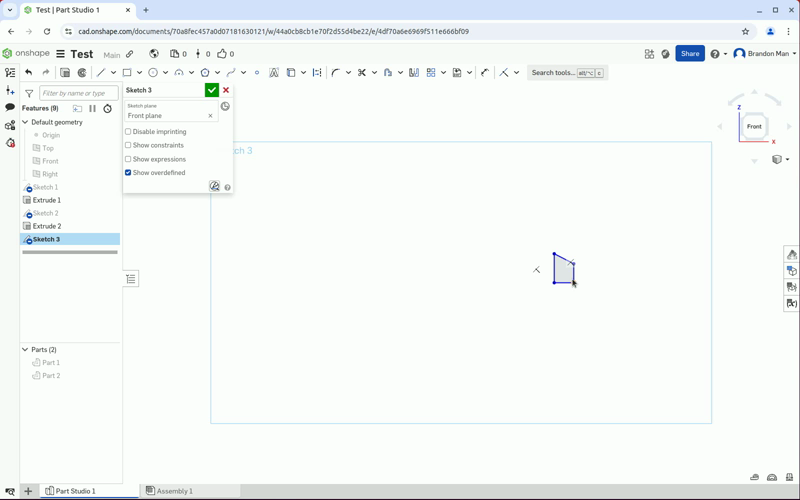
scroll(6)
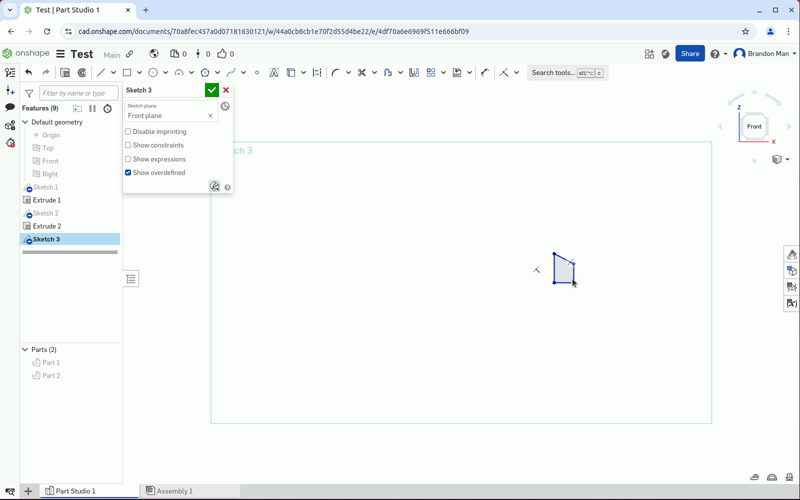
scroll(6)
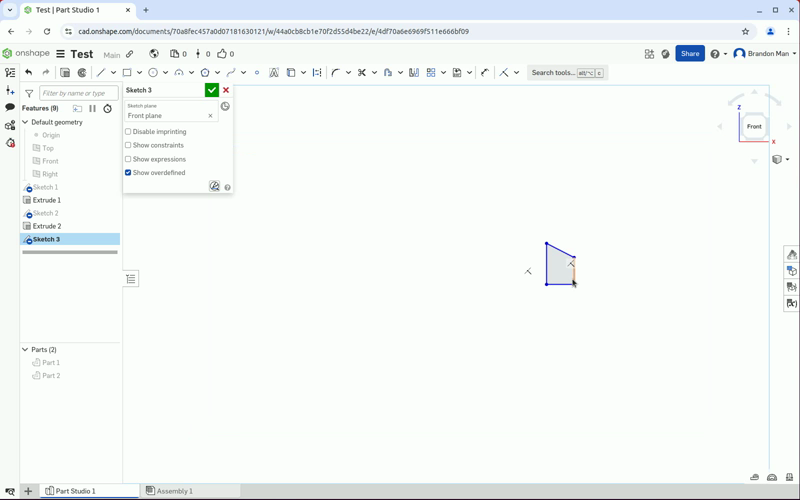
scroll(6)
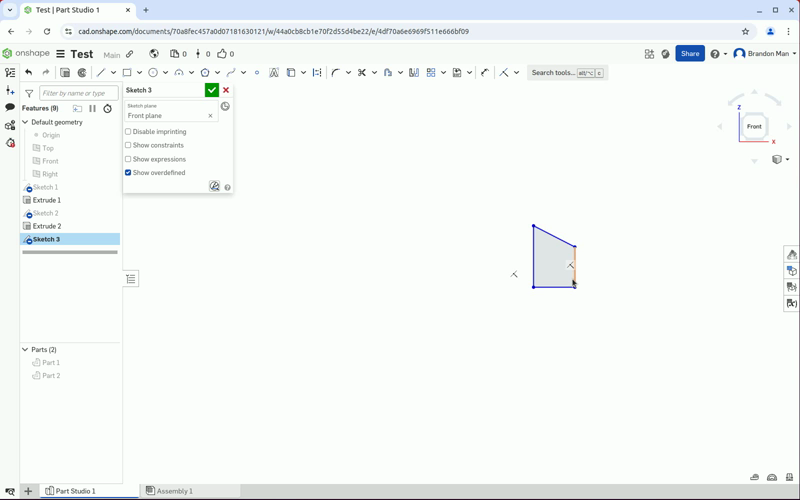
scroll(6)
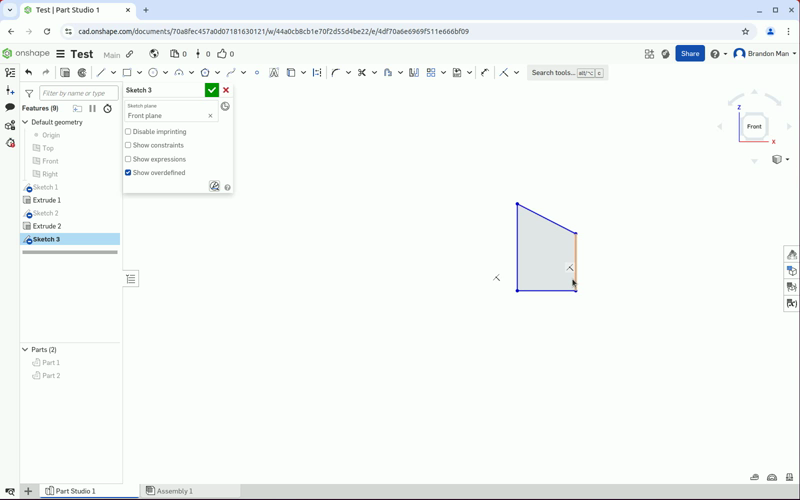
scroll(6)
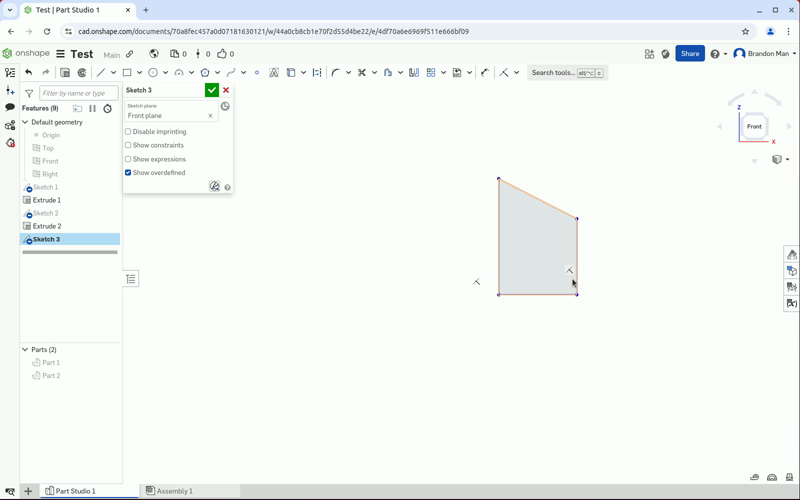
scroll(6)
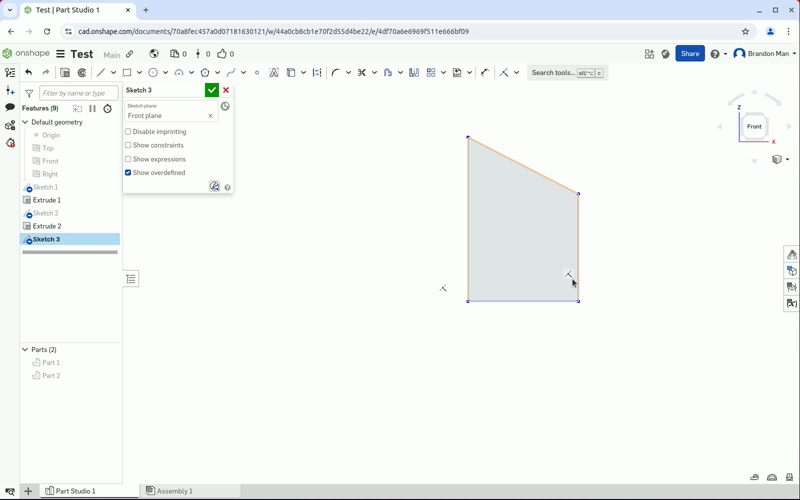
scroll(6)
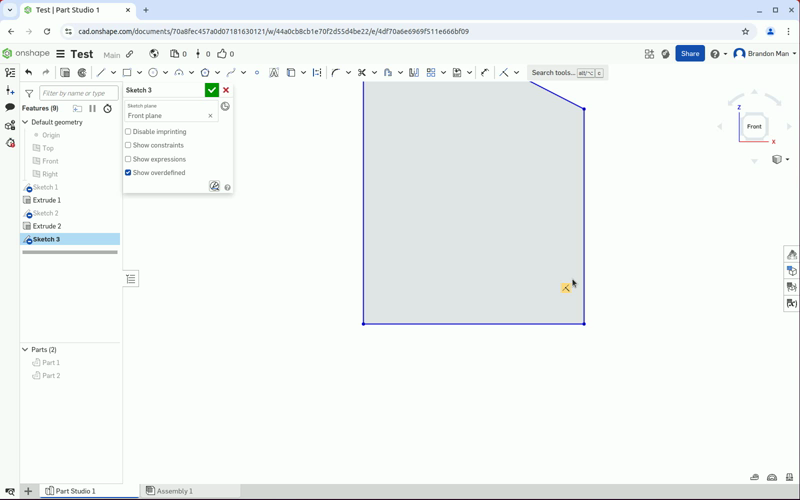
click(572, 278)
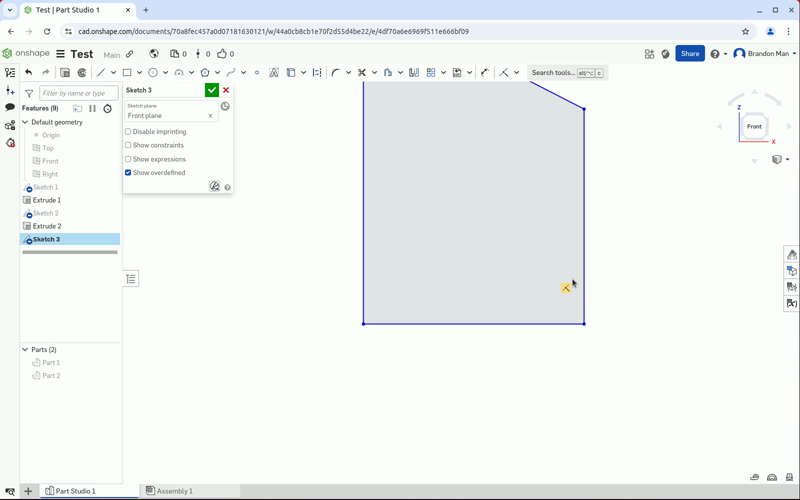
scroll(-6)
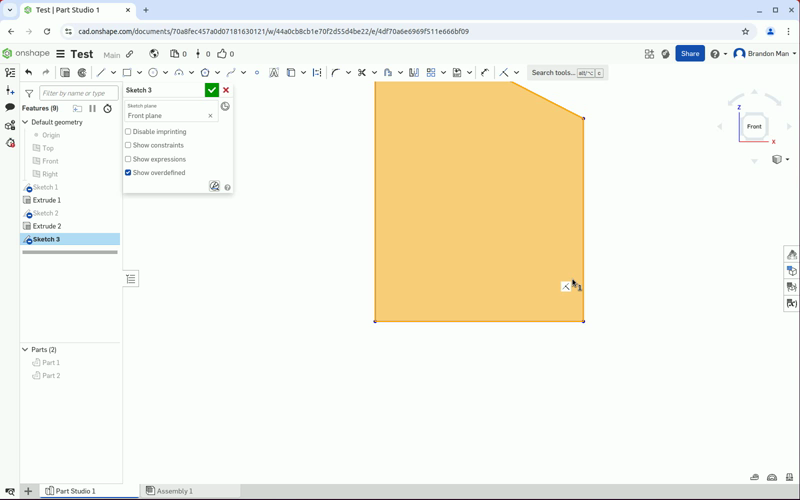
scroll(-6)
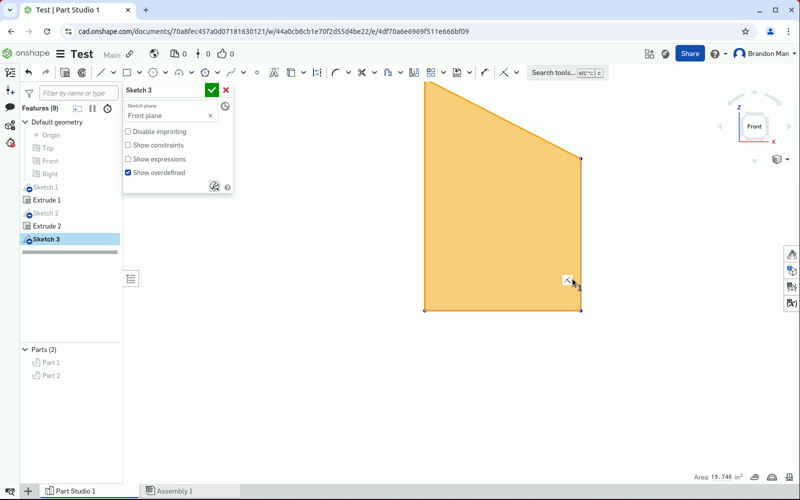
scroll(-6)
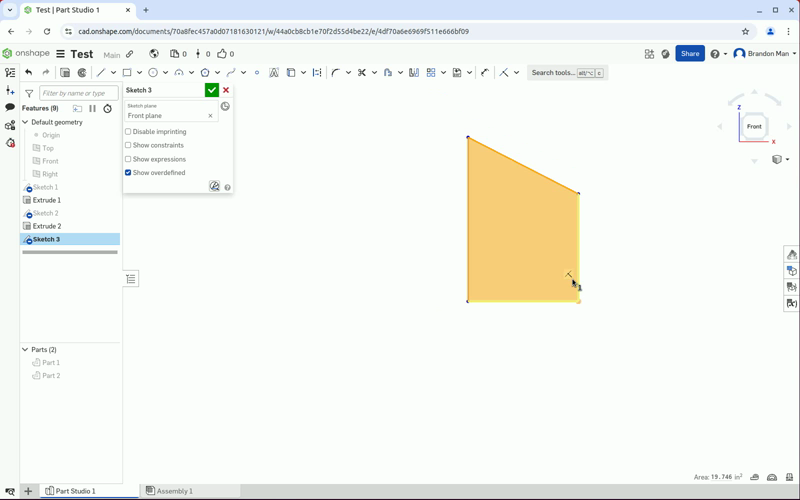
scroll(-6)
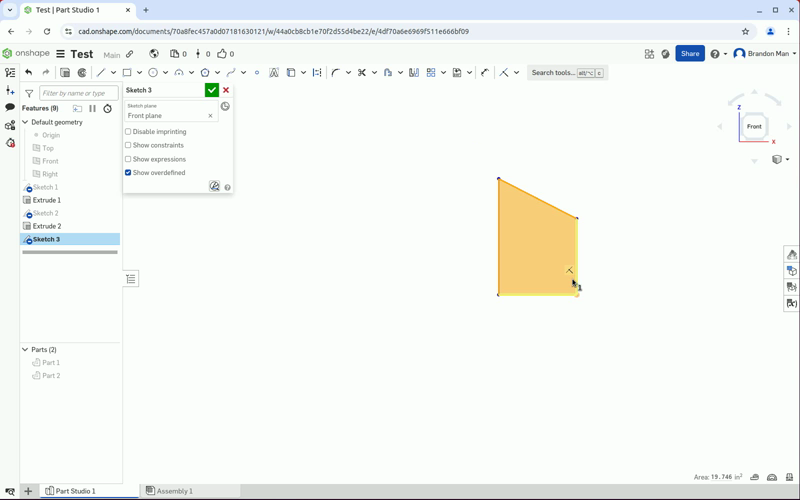
scroll(-6)
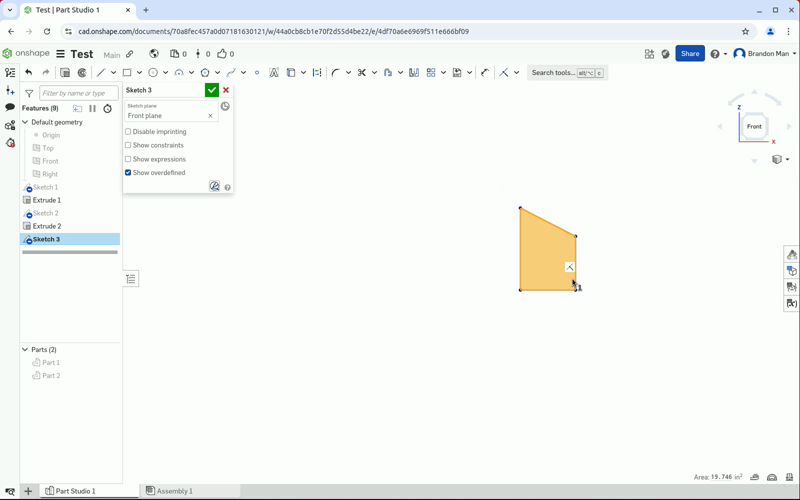
scroll(-6)
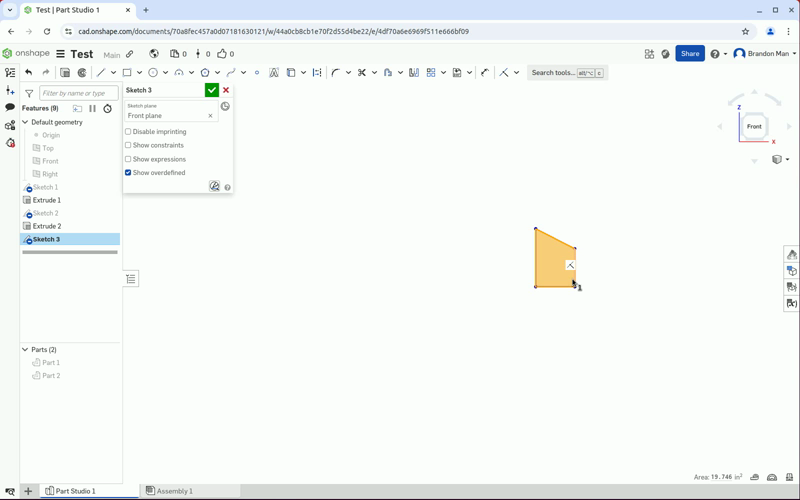
scroll(-6)
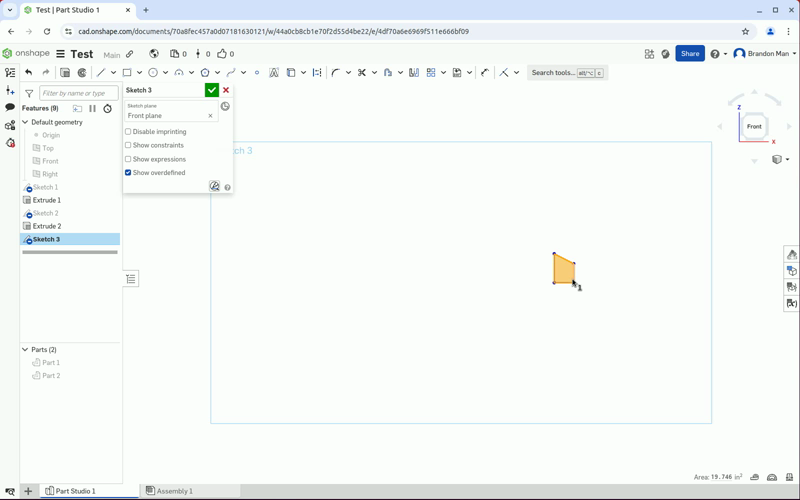
mouse_move(73, 352)
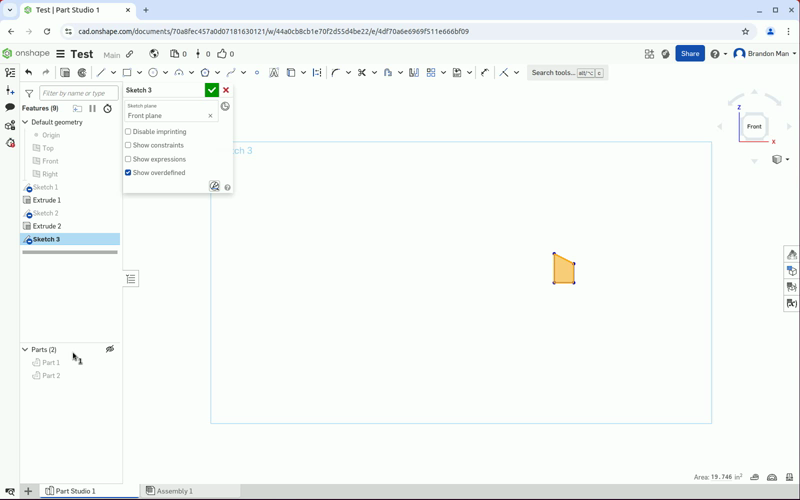
key(shift+y)
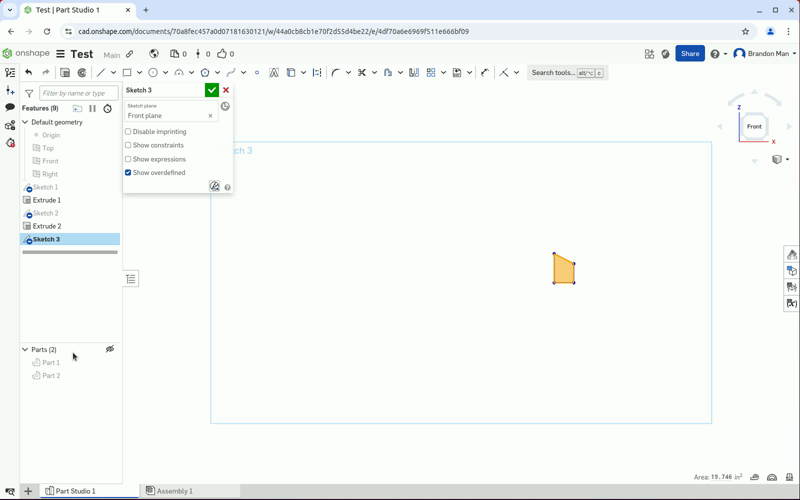
key(shift+e)
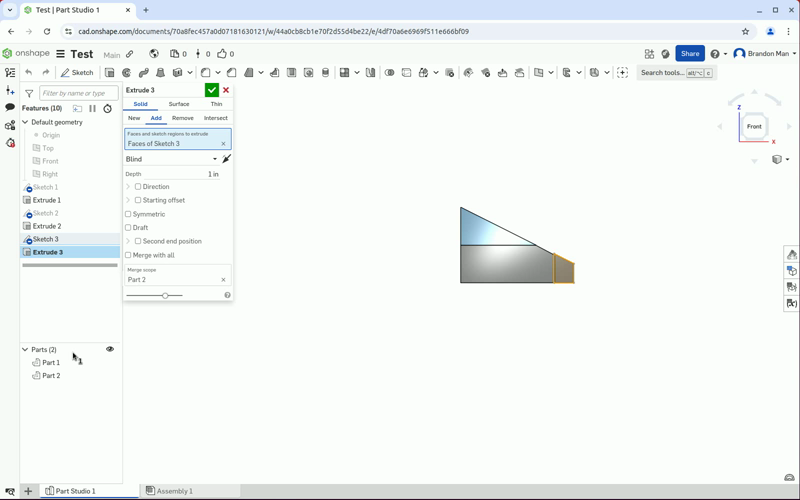
mouse_move(143, 106)
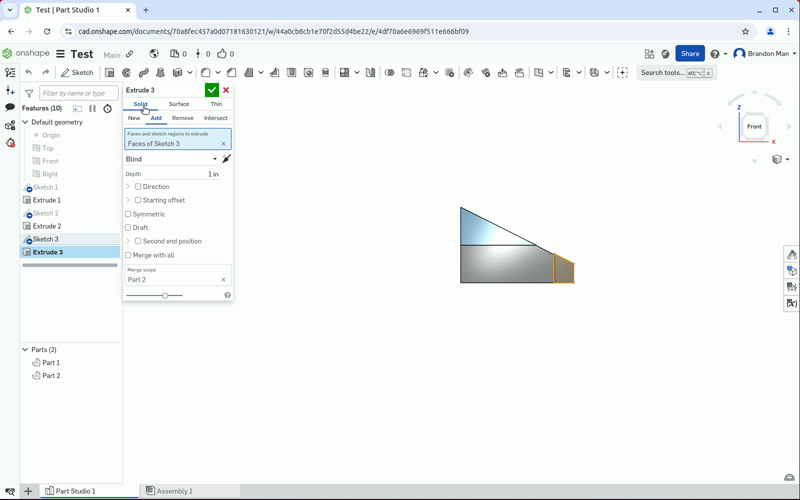
click(143, 106)
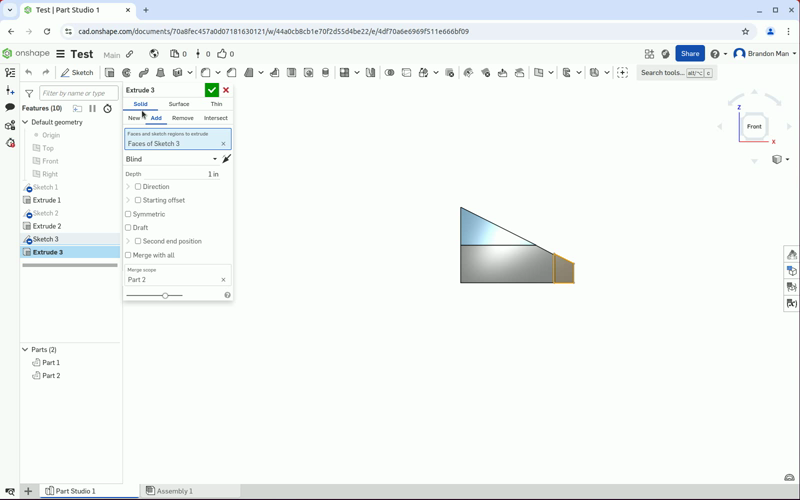
mouse_move(137, 120)
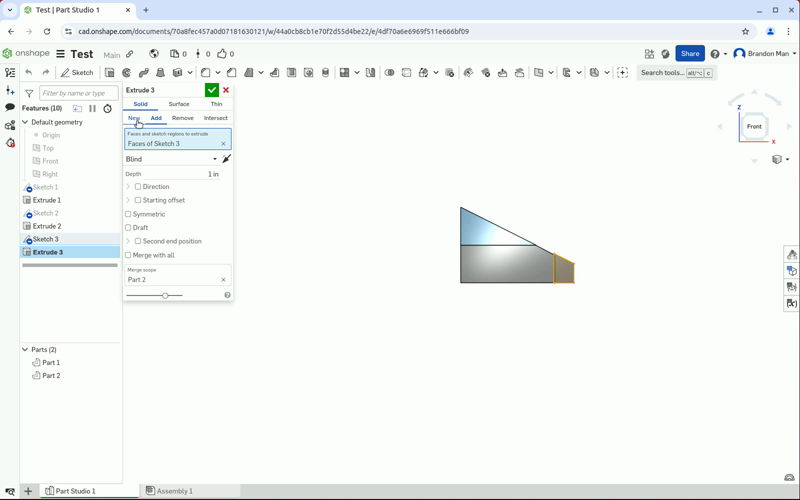
click(137, 120)
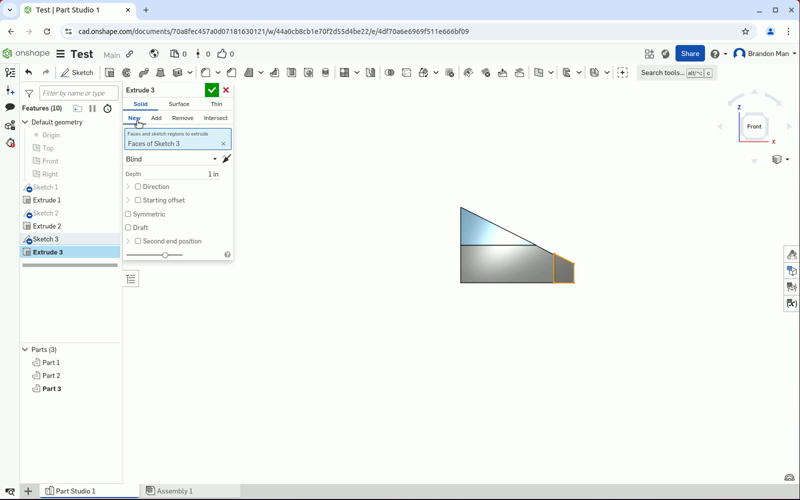
key(tab, 4)
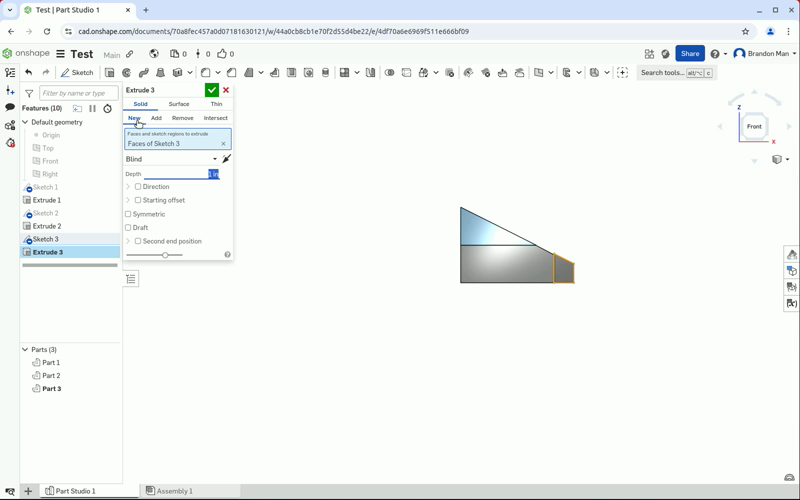
text(15.406)
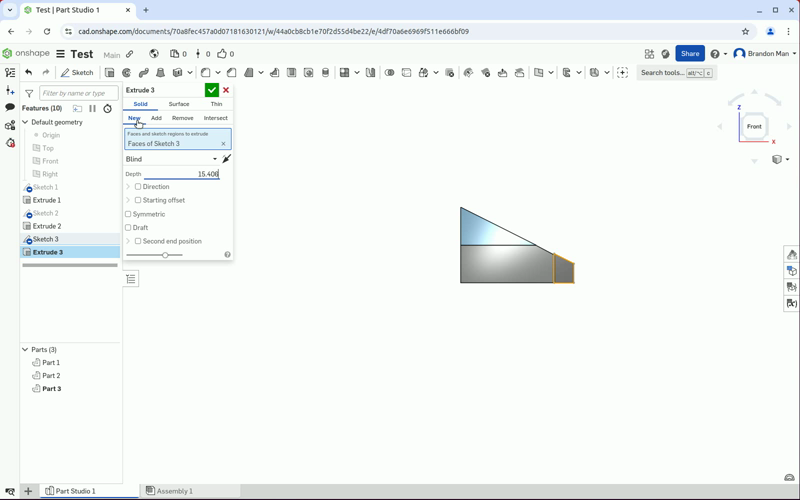
key(tab, 3)
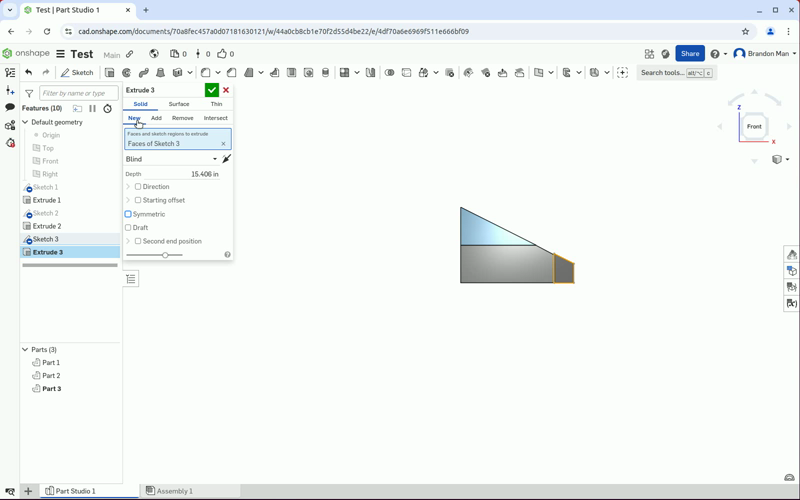
key(space)
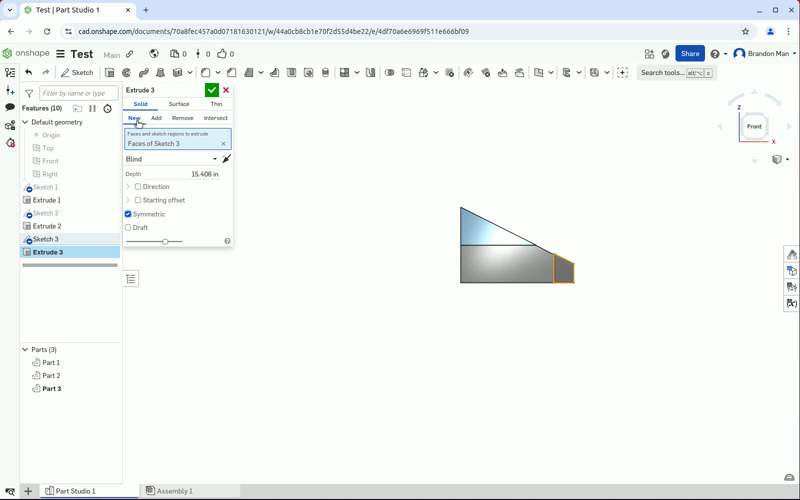
key(enter)
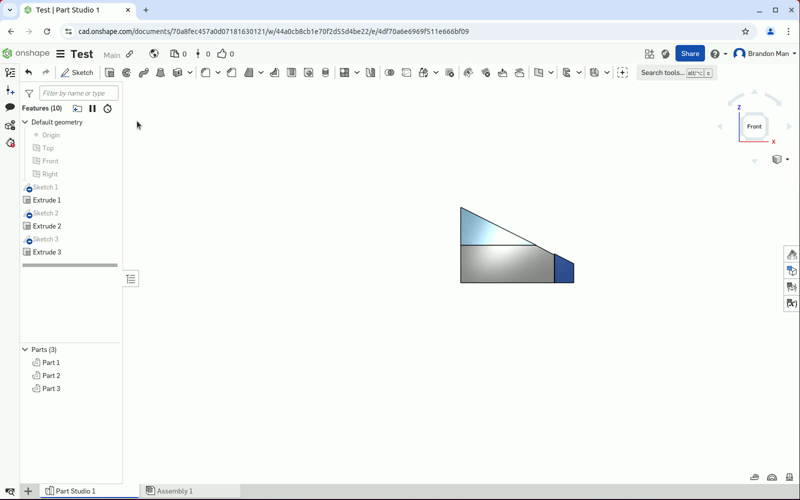
key(shift+h)
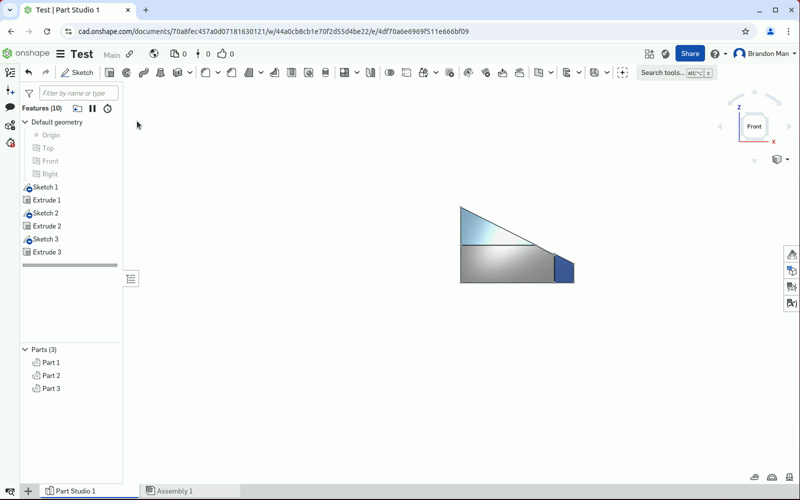
key(shift+h)
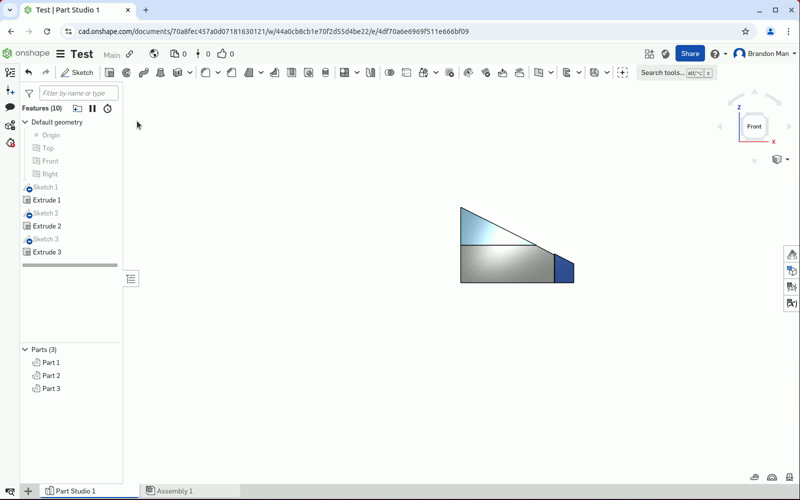
mouse_move(73, 189)
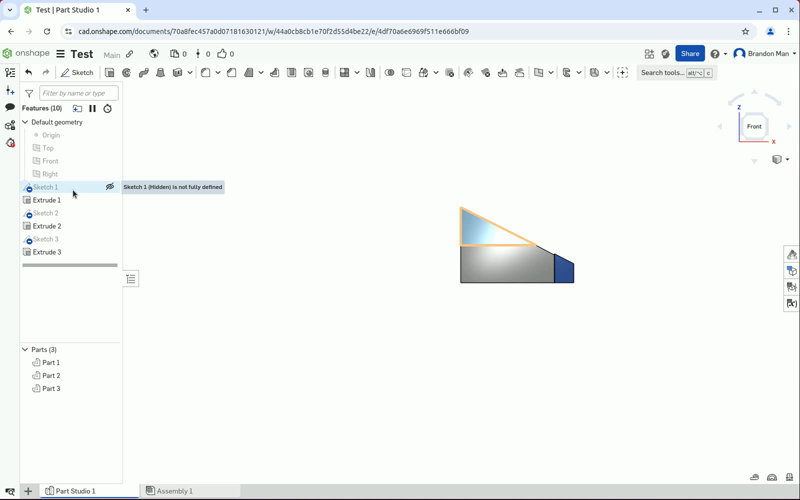
click(73, 189)
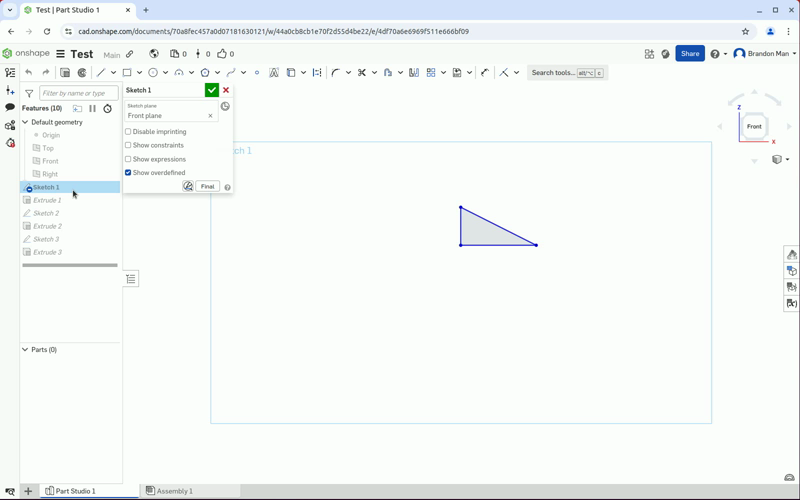
mouse_move(229, 92)
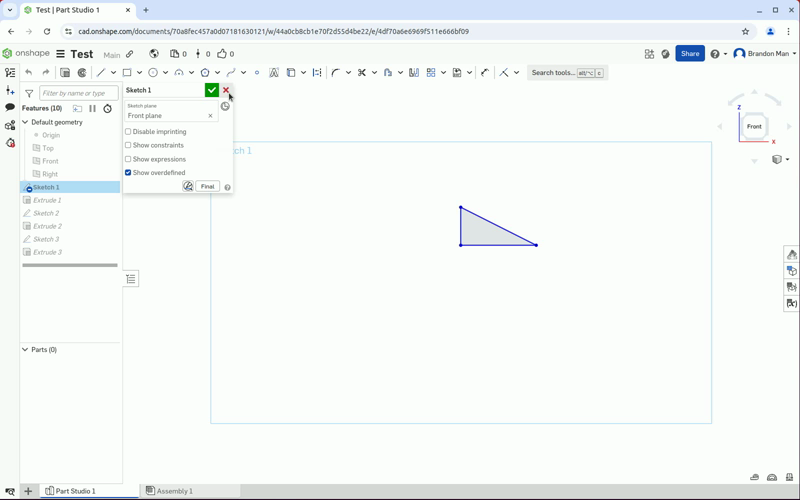
click(229, 92)
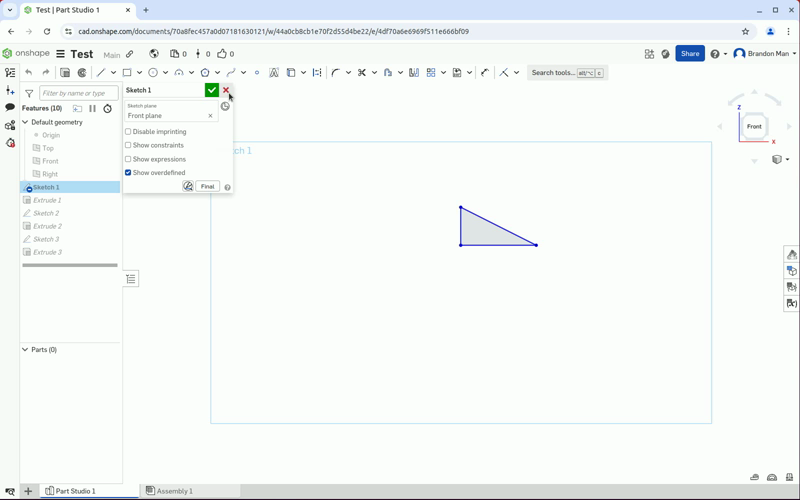
key(shift+s)
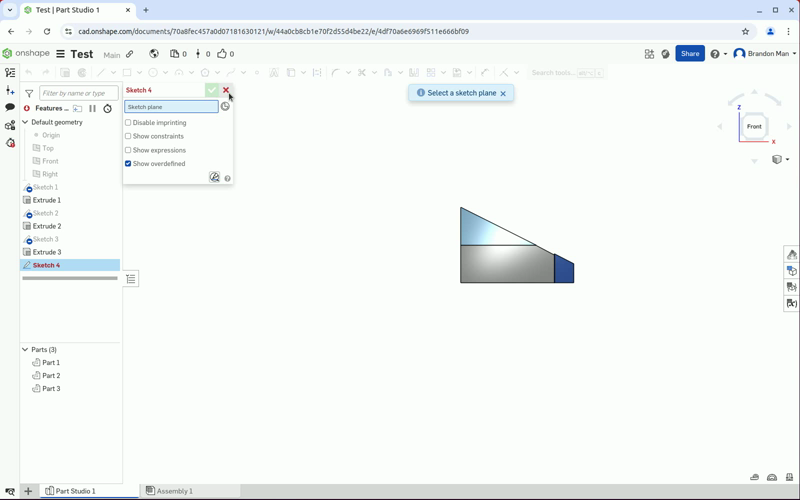
mouse_move(73, 163)
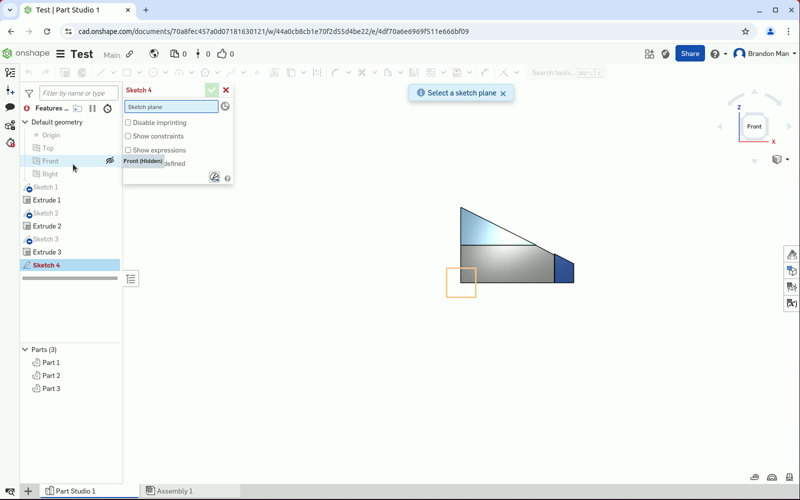
click(73, 163)
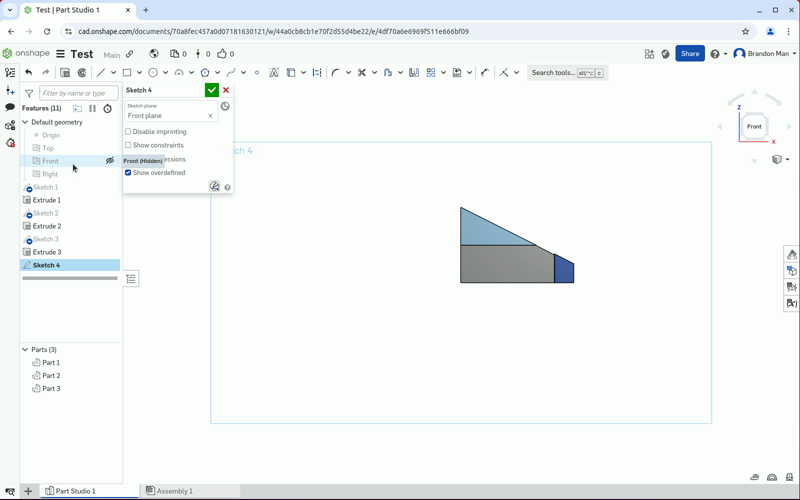
mouse_move(73, 352)
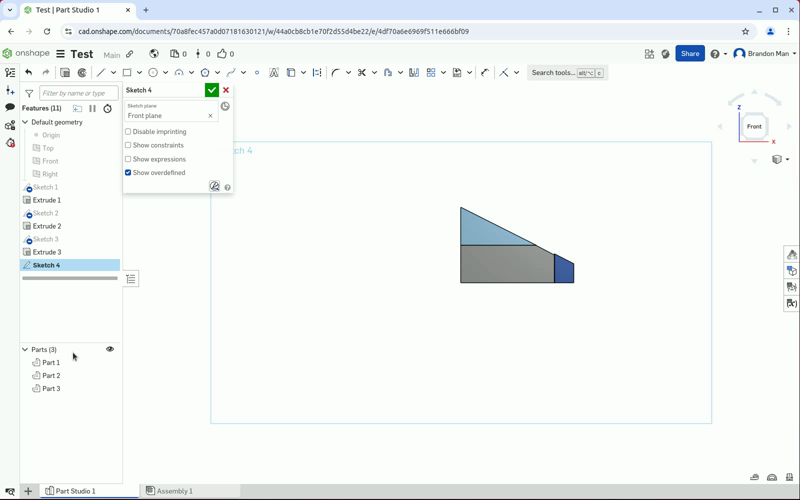
key(y)
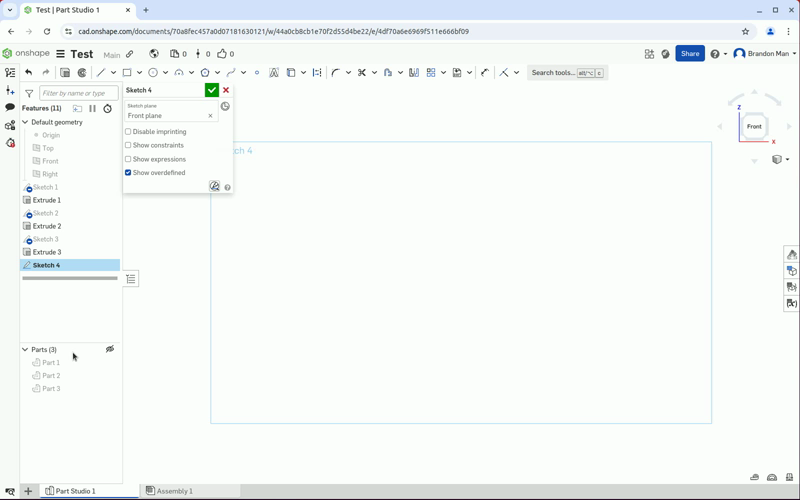
key(l)
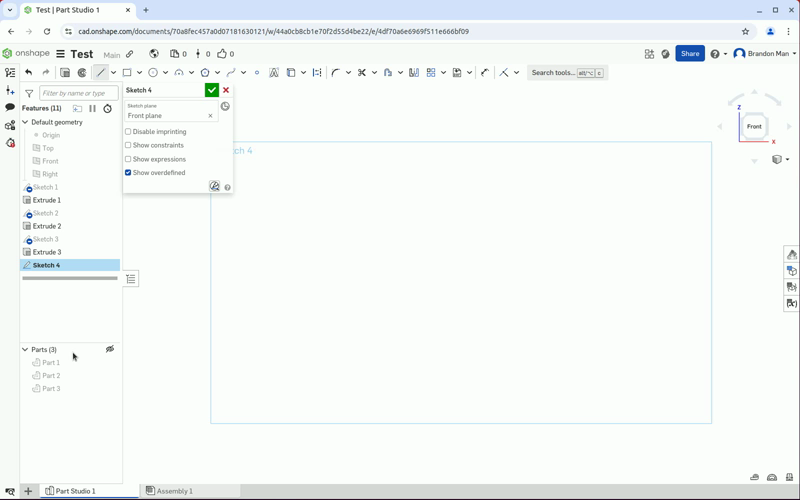
key_down(shift)
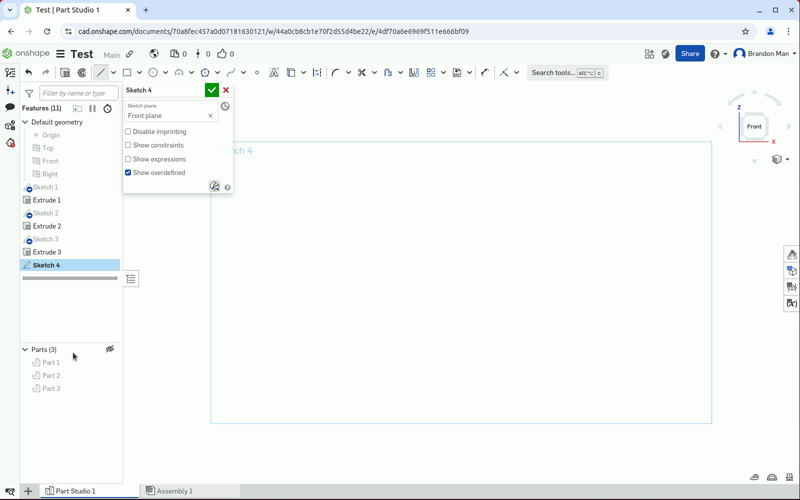
mouse_move(460, 245)
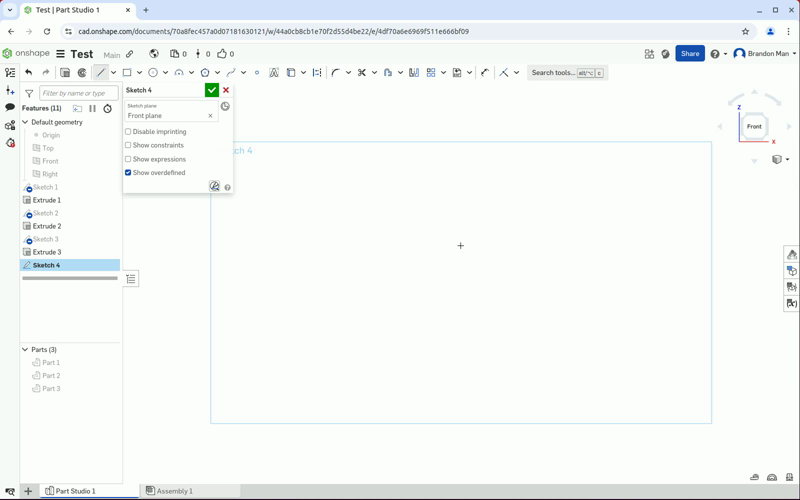
click(460, 245)
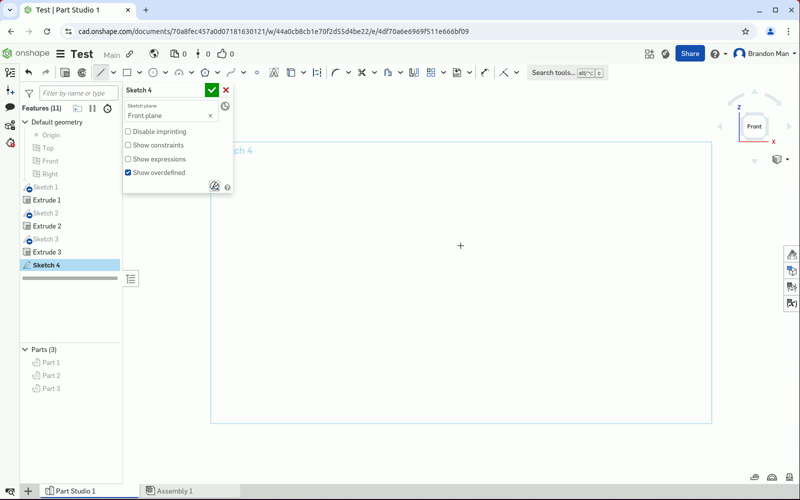
key_up(shift)
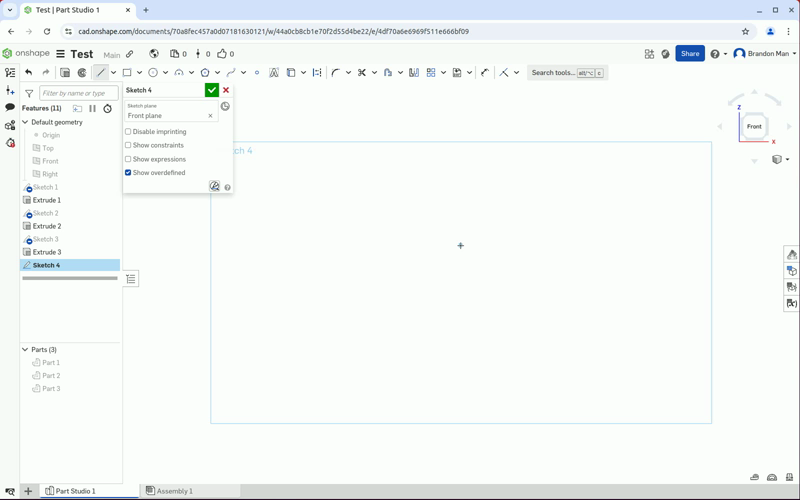
key_down(shift)
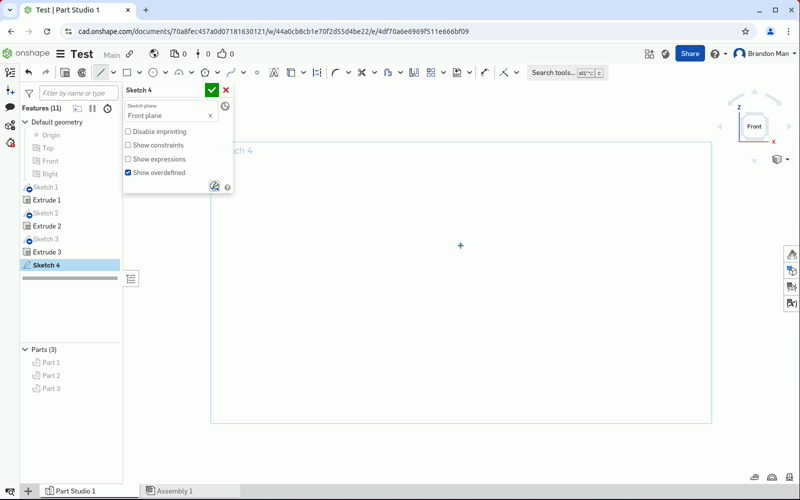
mouse_move(536, 245)
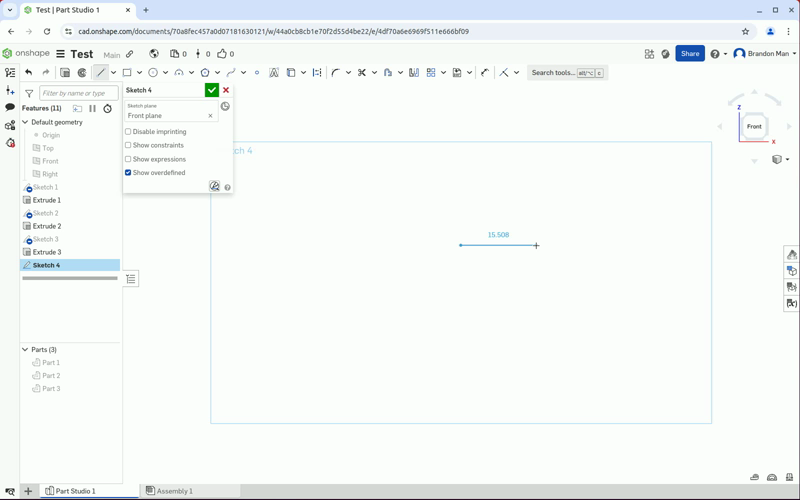
click(536, 245)
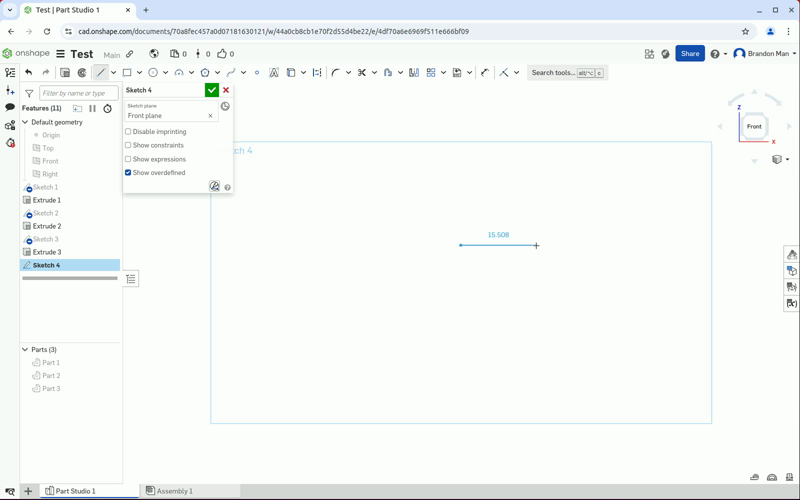
key_up(shift)
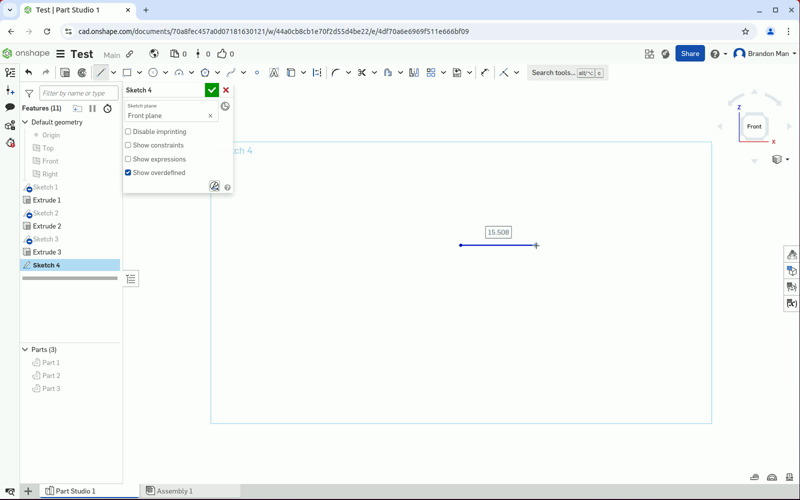
key_down(shift)
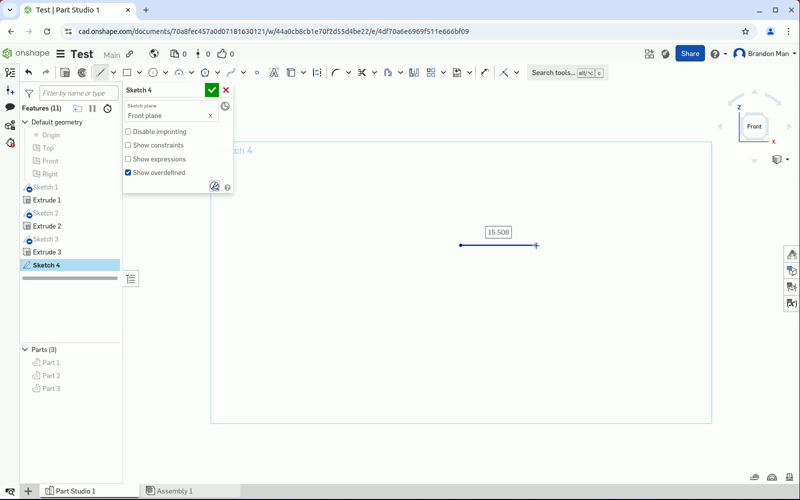
mouse_move(460, 207)
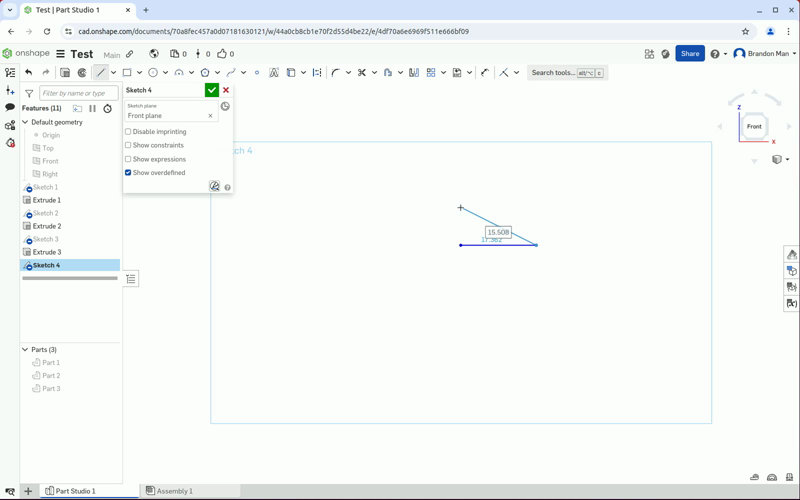
click(460, 207)
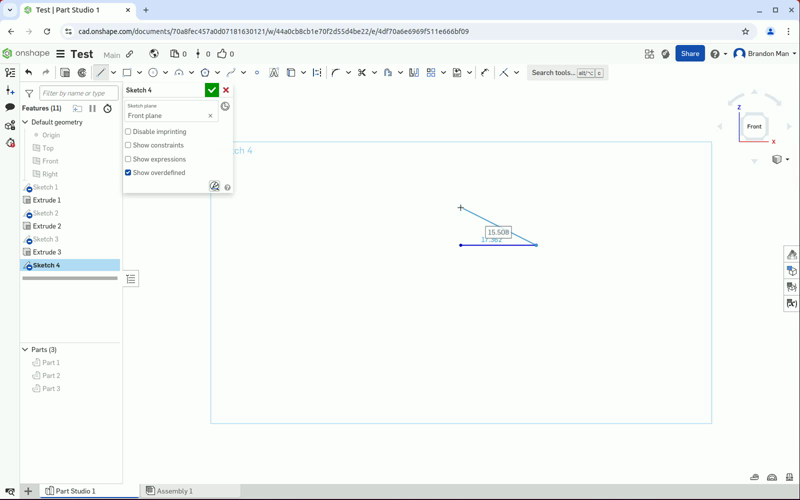
key_up(shift)
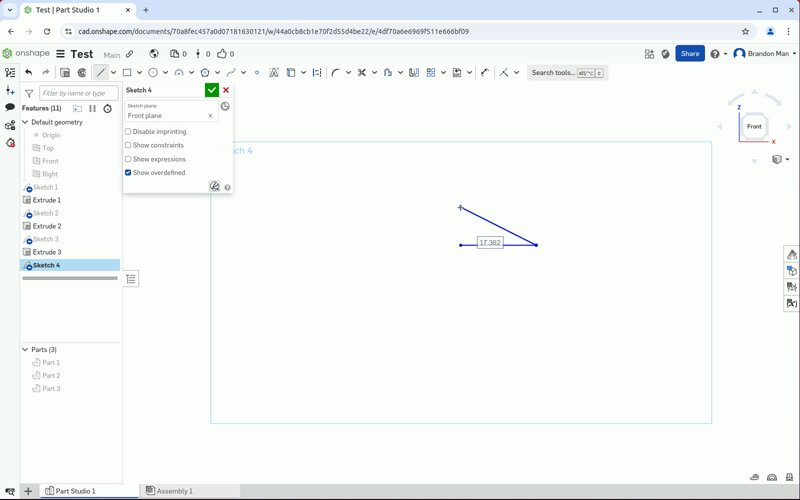
mouse_move(490, 207)
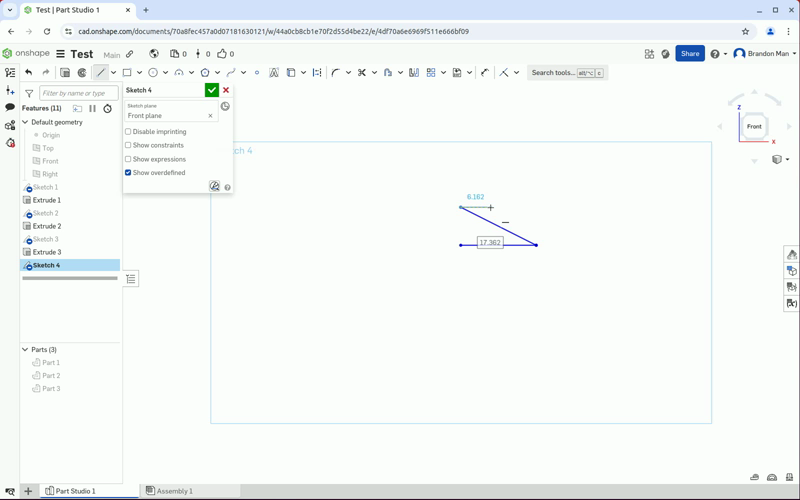
key_down(shift)
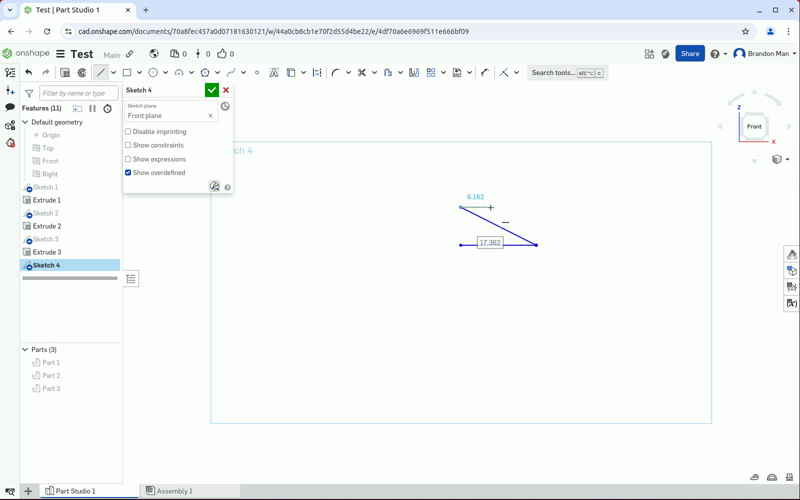
mouse_move(460, 245)
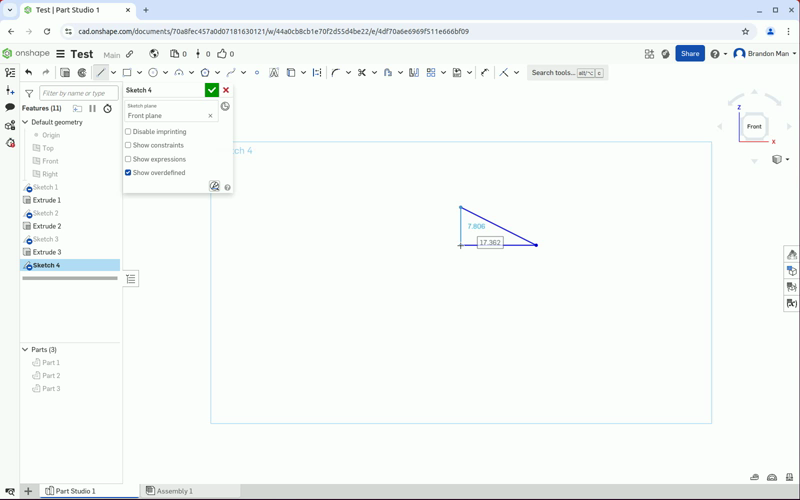
key_up(shift)
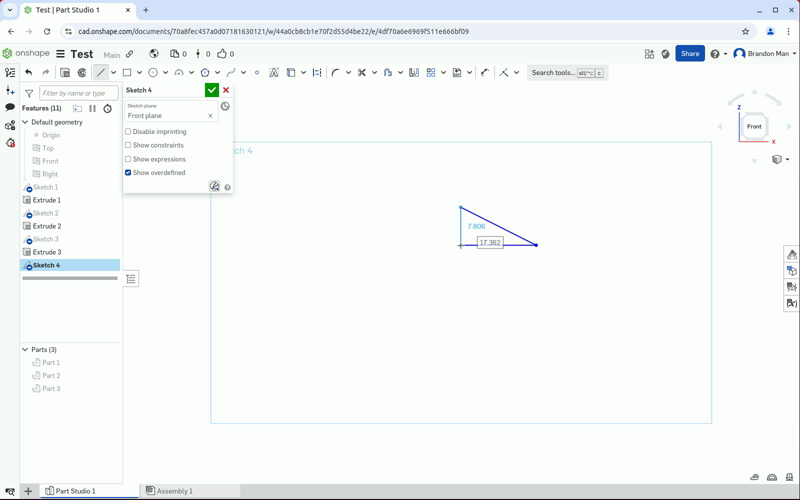
click(460, 245)
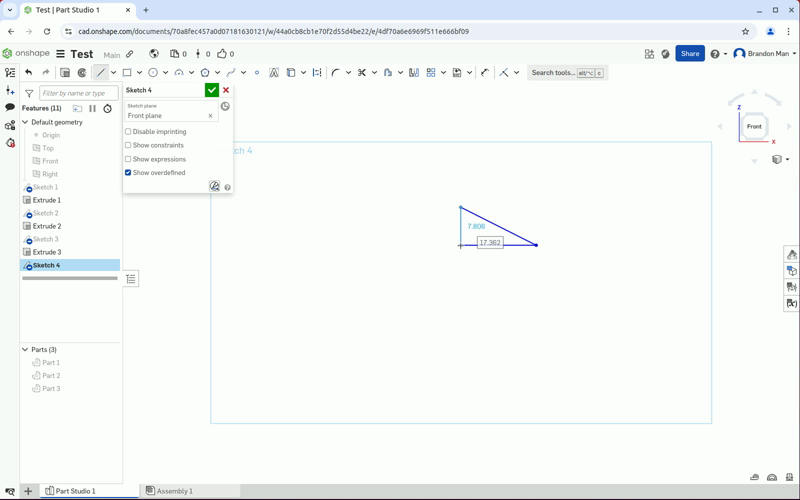
key(esc)
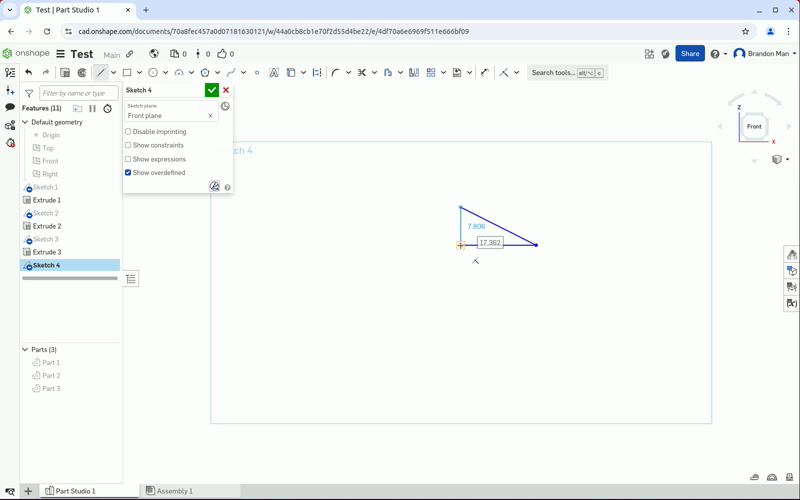
mouse_move(499, 244)
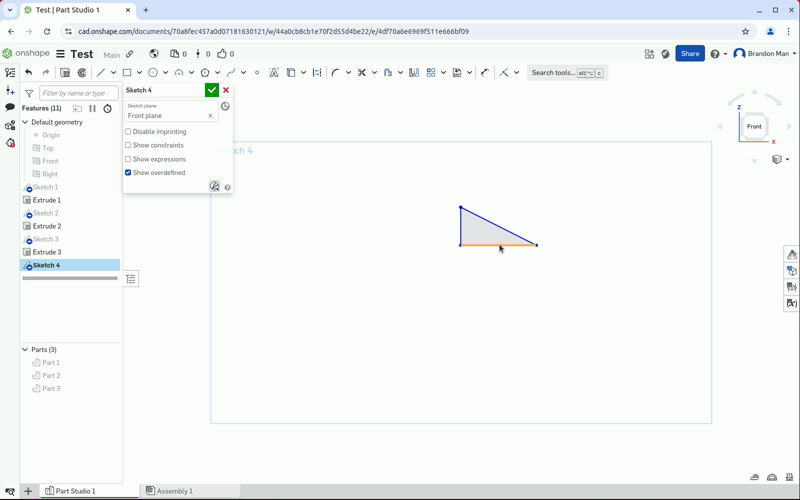
scroll(6)
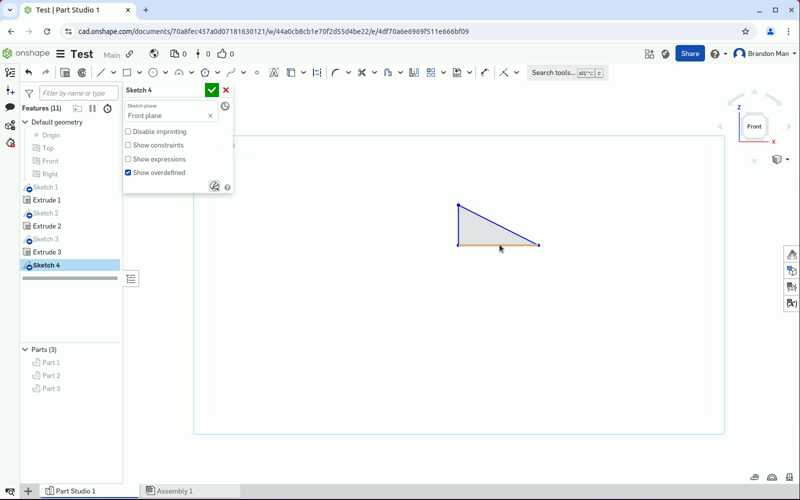
scroll(6)
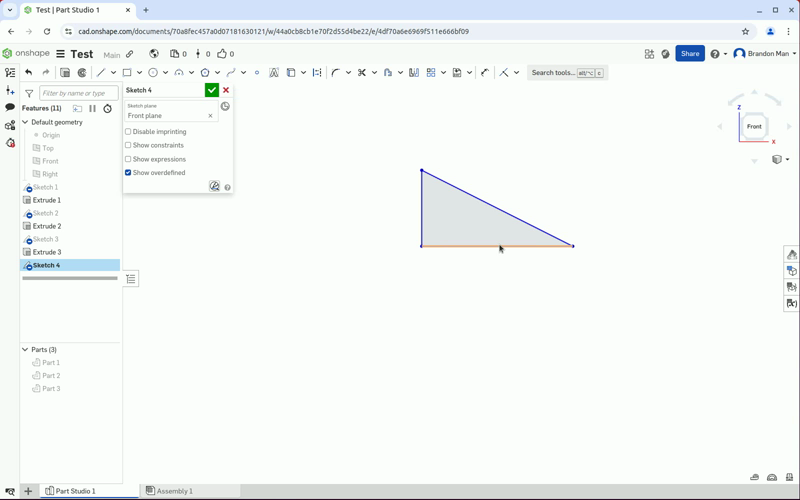
scroll(6)
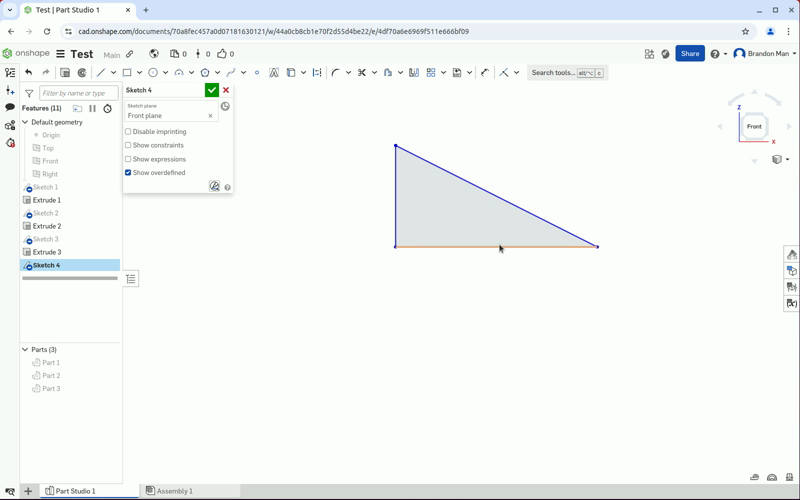
scroll(6)
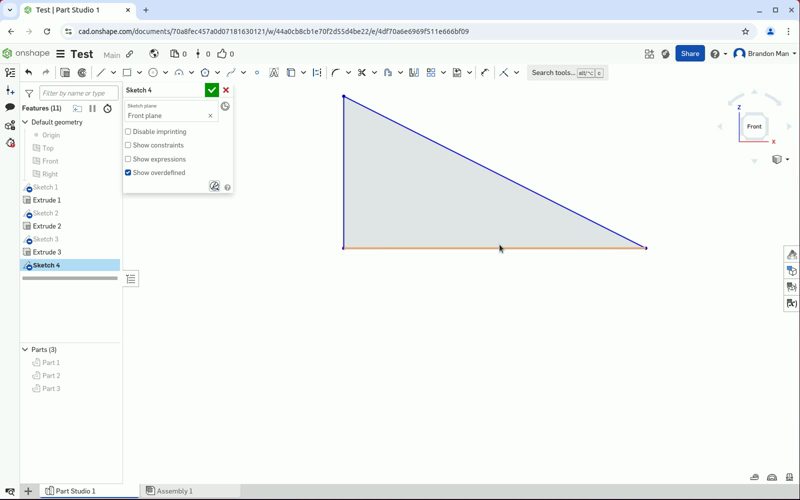
scroll(6)
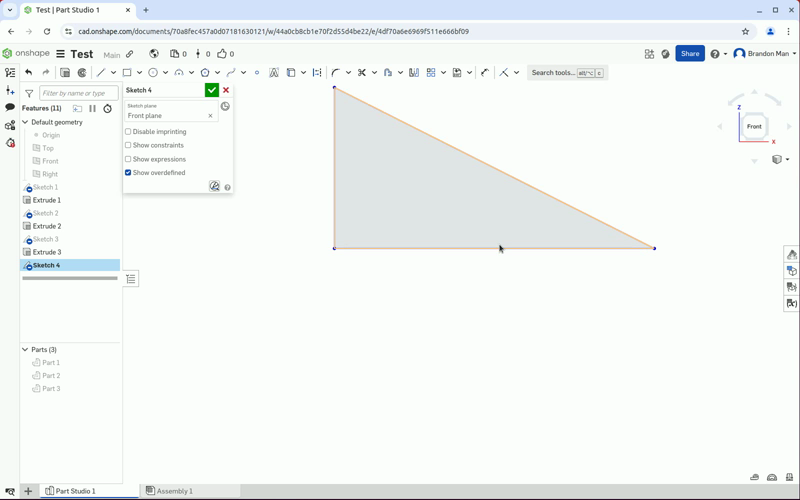
scroll(6)
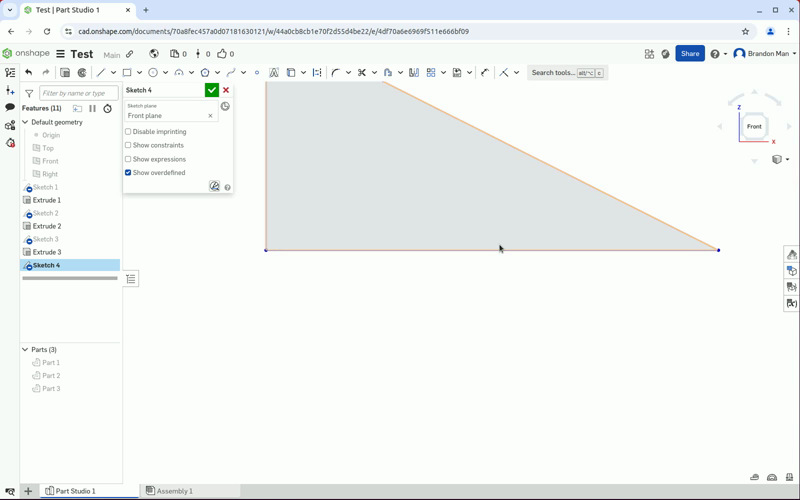
scroll(6)
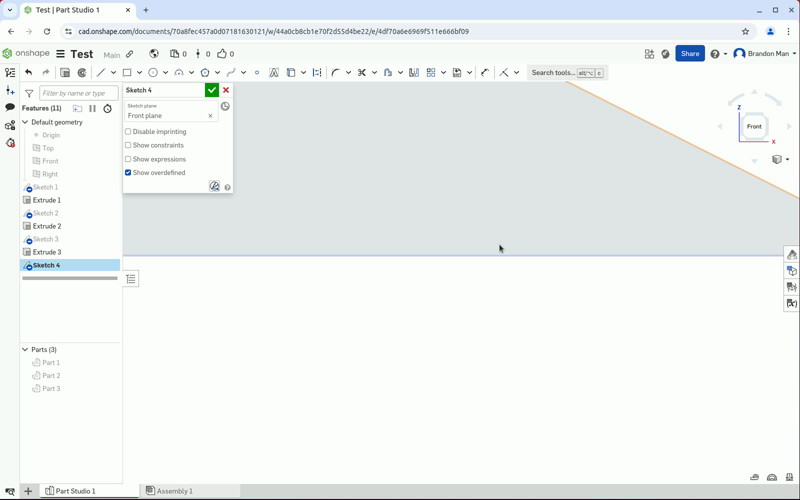
click(499, 244)
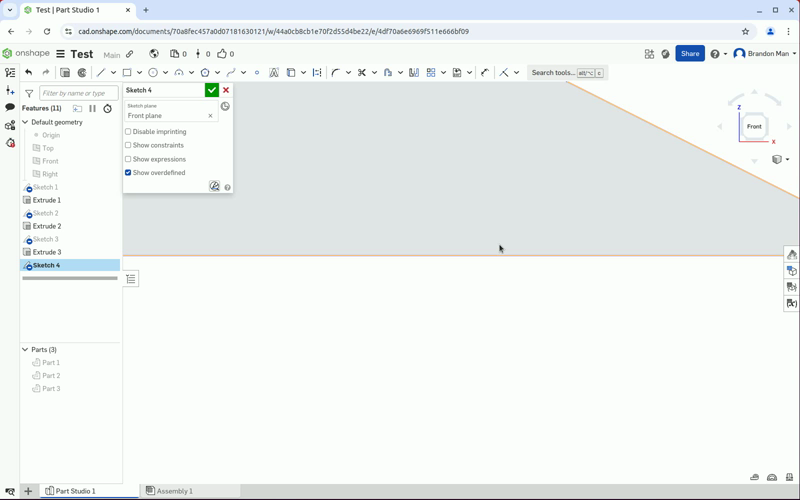
scroll(-6)
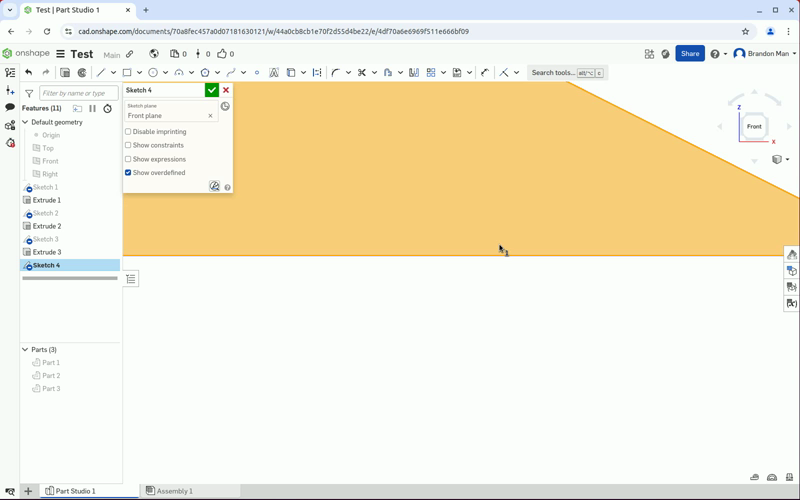
scroll(-6)
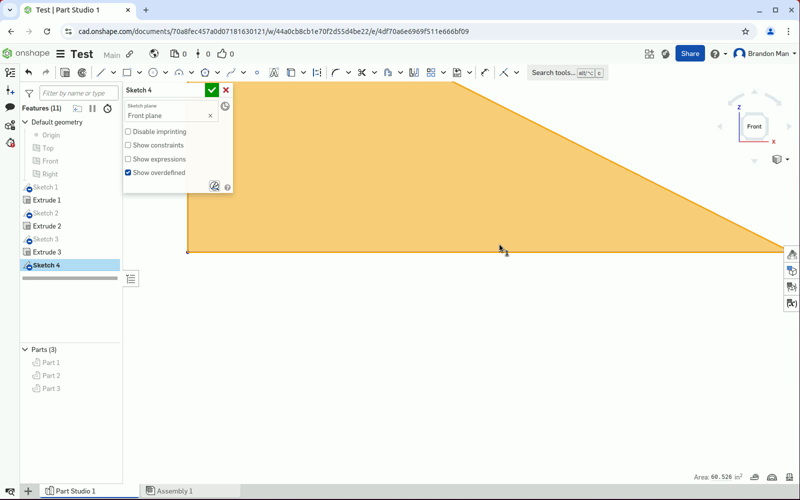
scroll(-6)
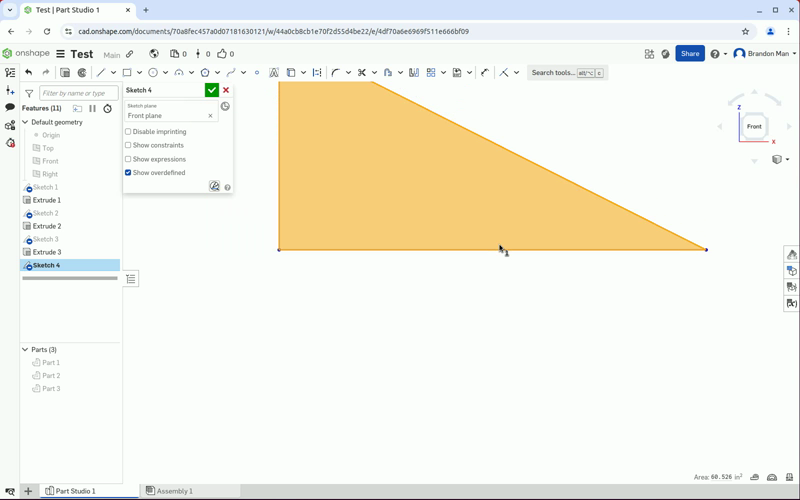
scroll(-6)
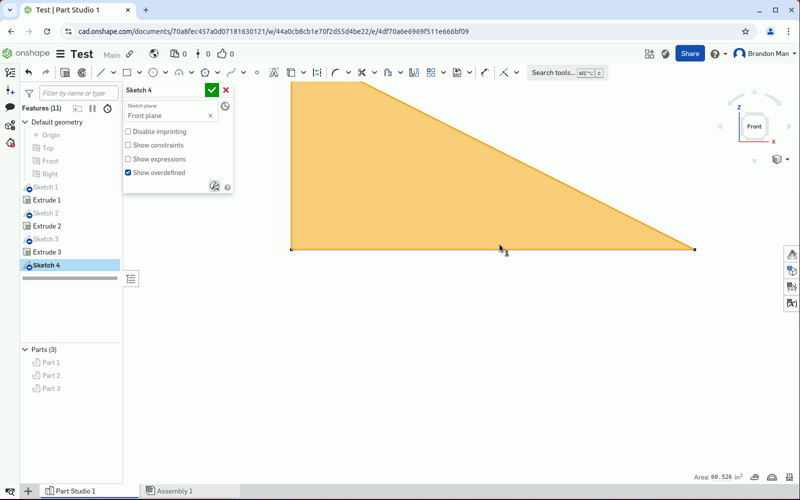
scroll(-6)
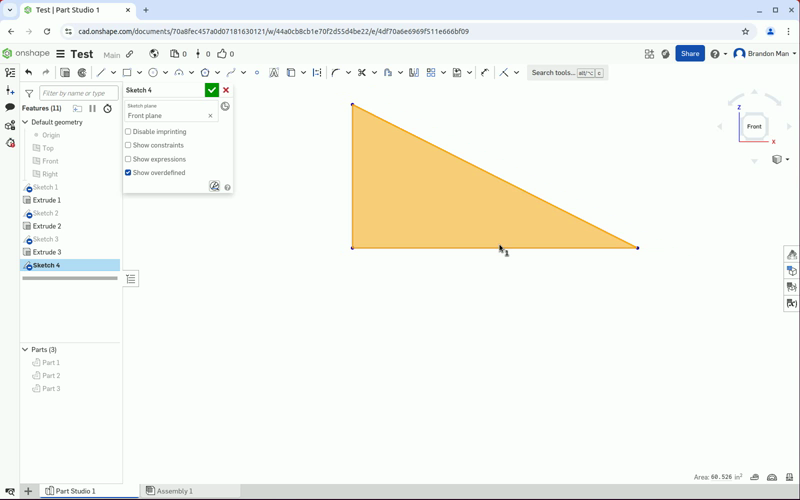
scroll(-6)
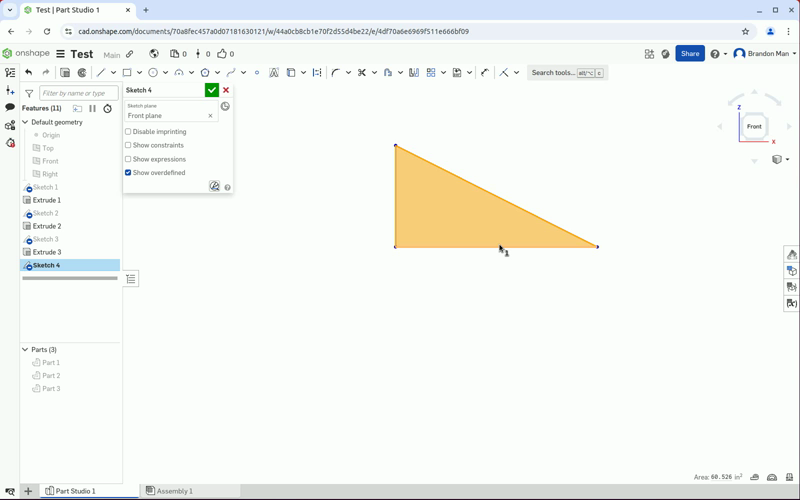
scroll(-6)
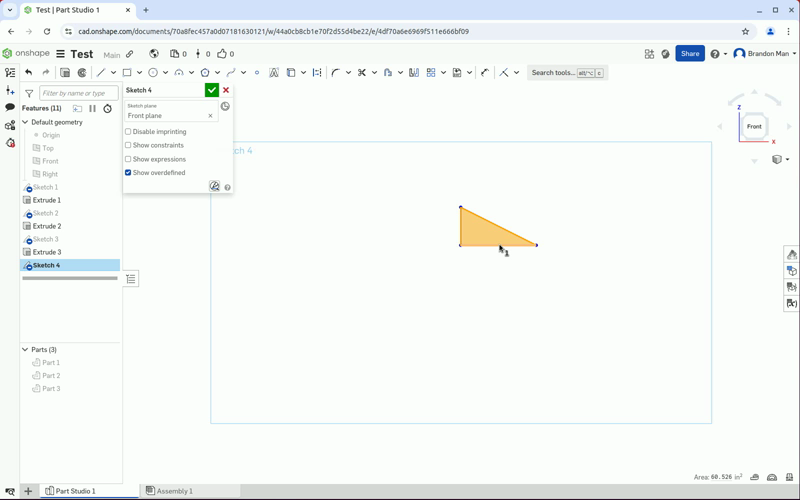
mouse_move(73, 352)
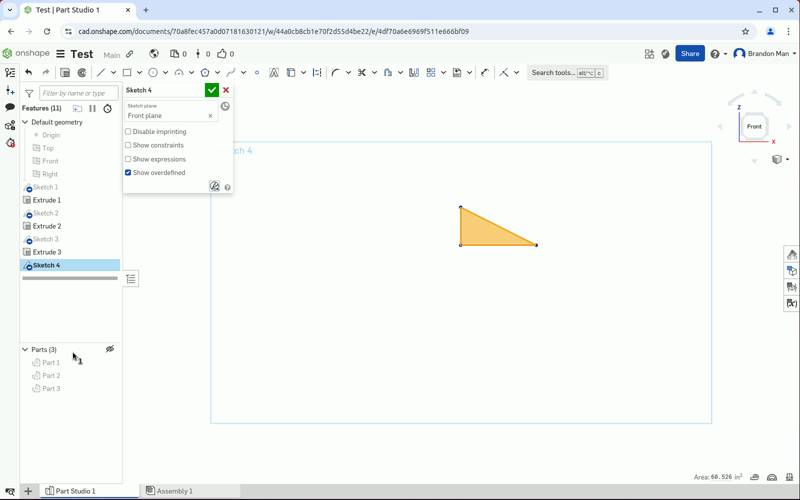
key(shift+y)
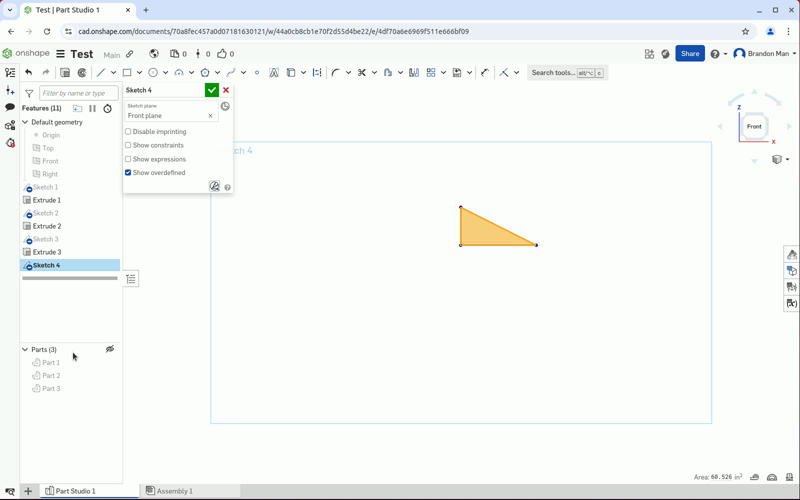
key(shift+e)
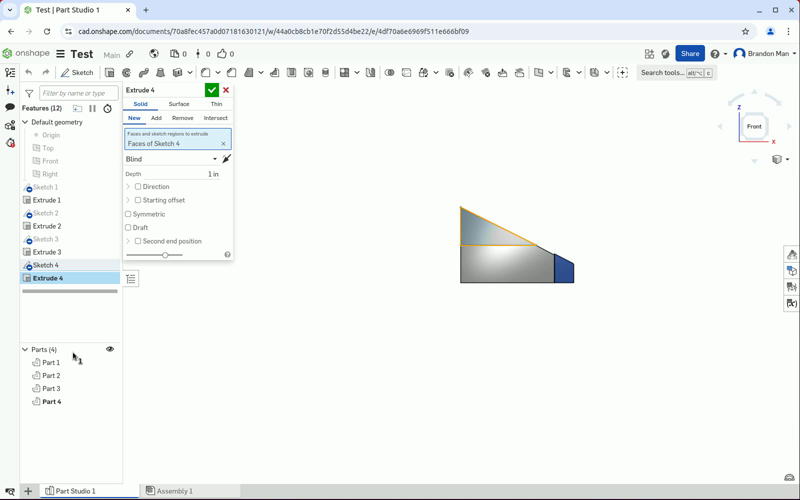
mouse_move(143, 106)
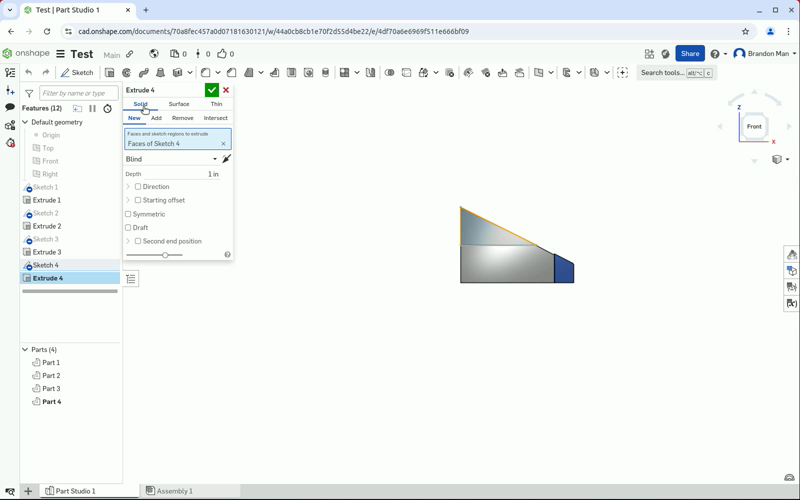
click(143, 106)
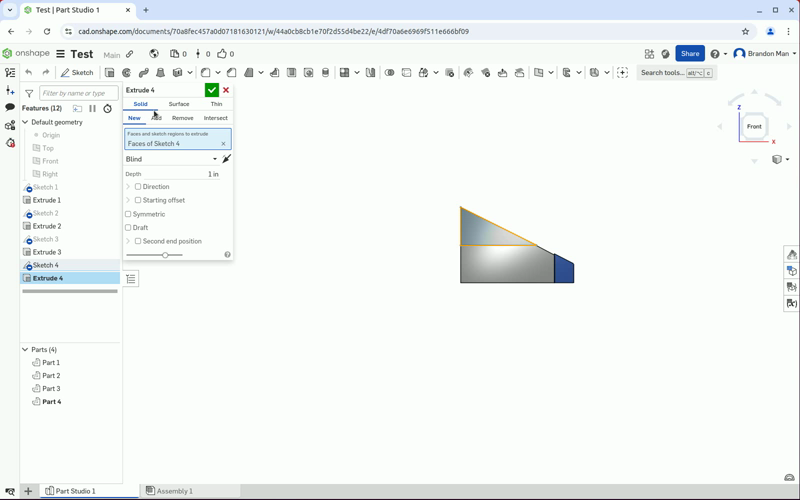
mouse_move(186, 120)
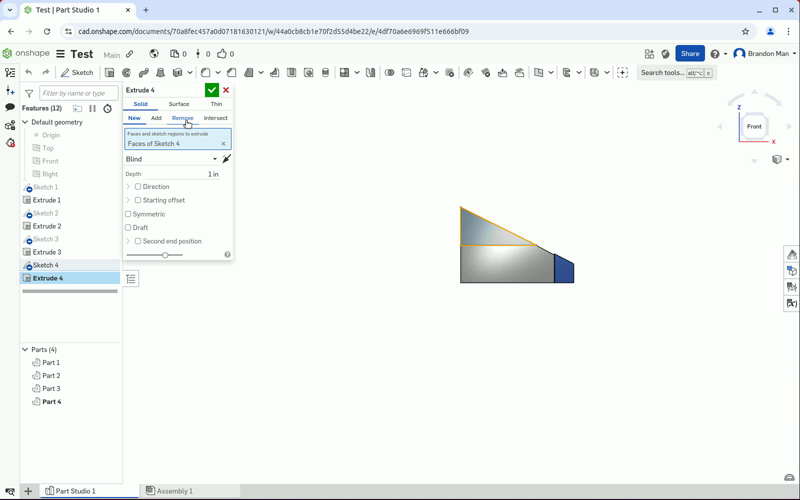
click(186, 120)
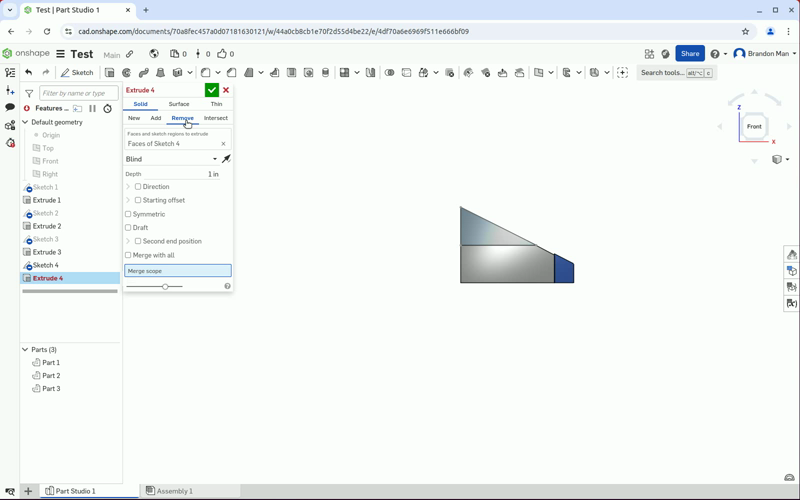
key(tab, 4)
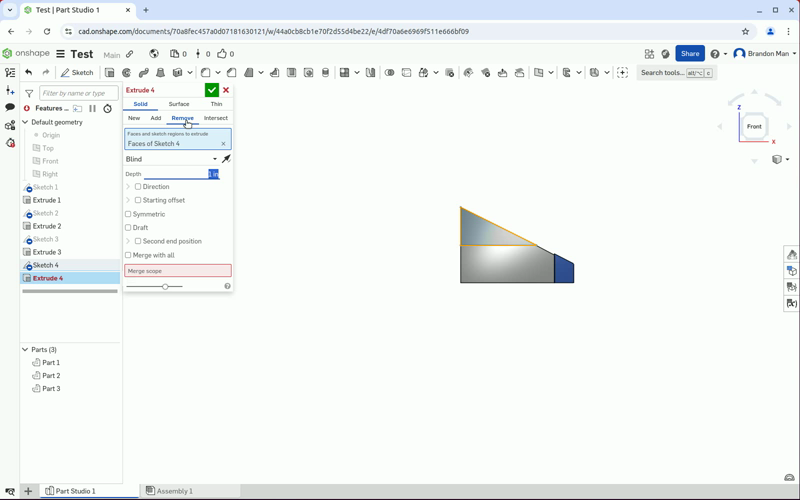
text(7.702)
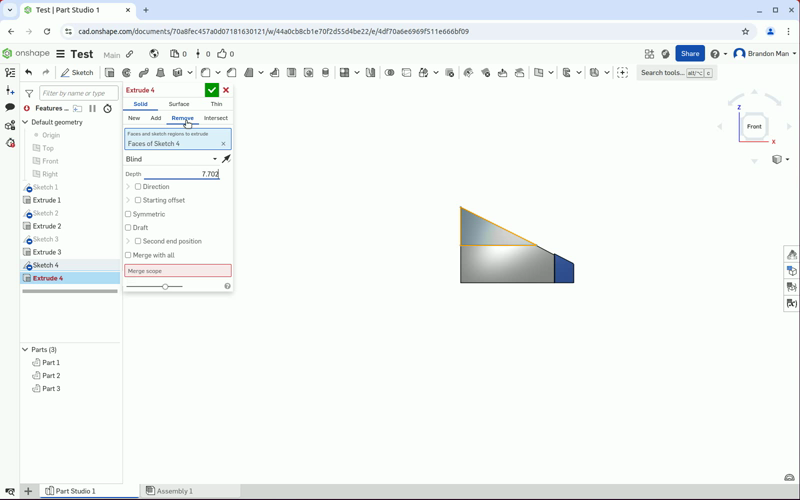
key(tab, 3)
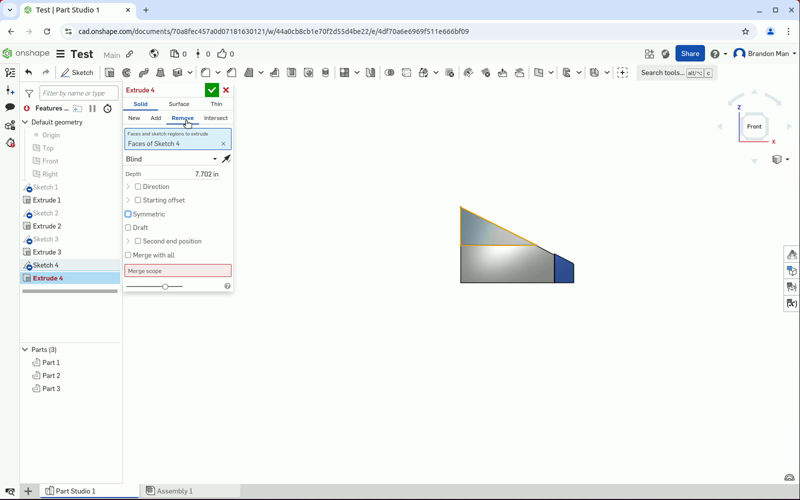
key(space)
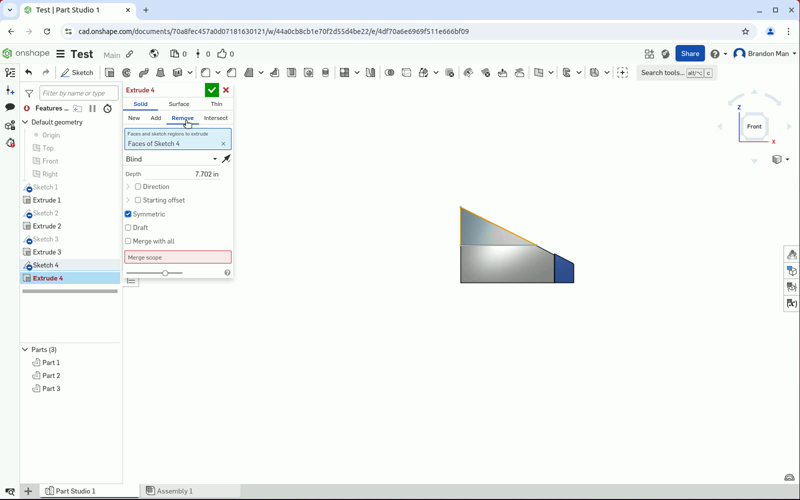
key(tab, 2)
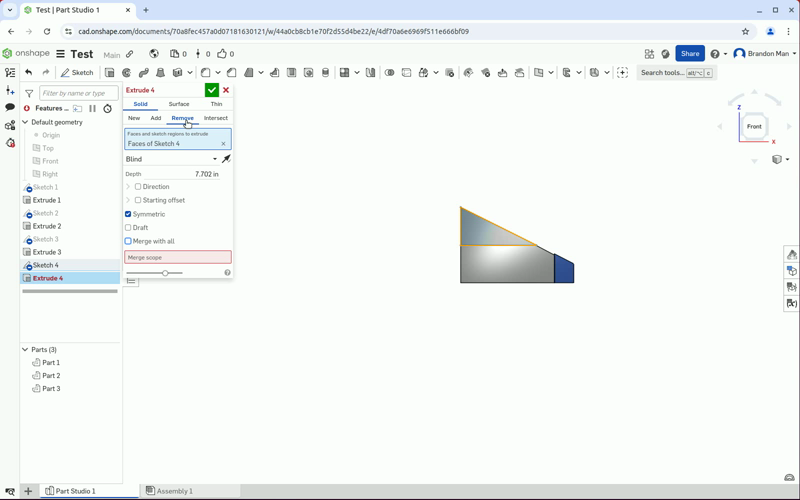
key(space)
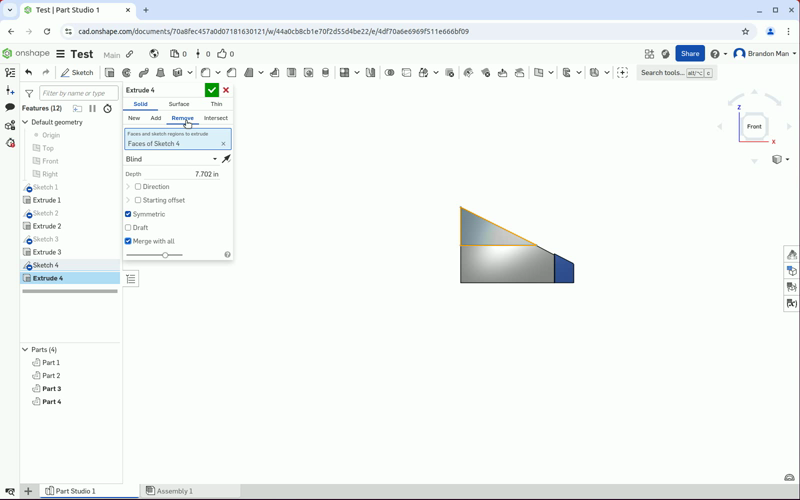
key(enter)
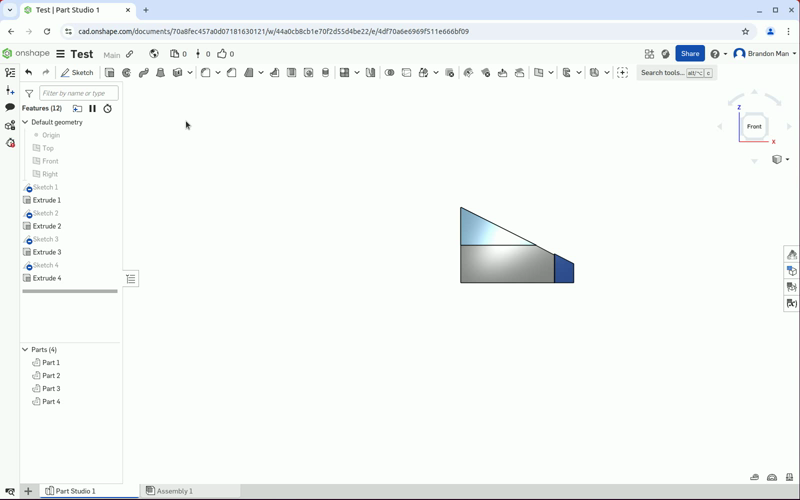
key(shift+h)
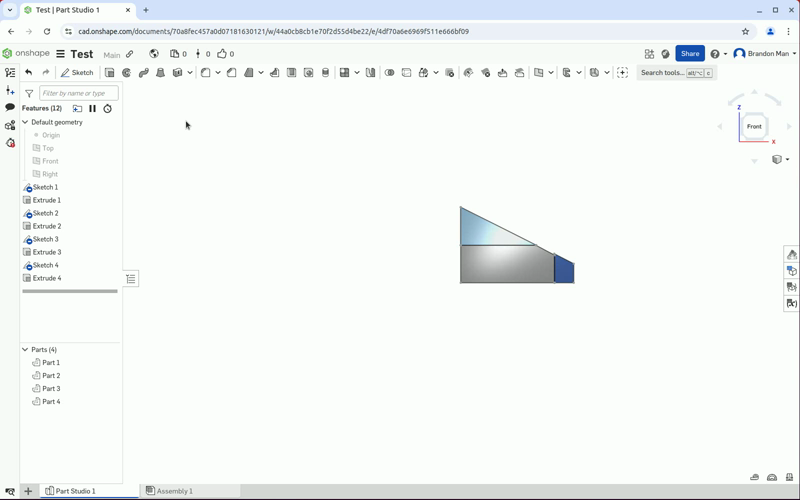
key(shift+h)
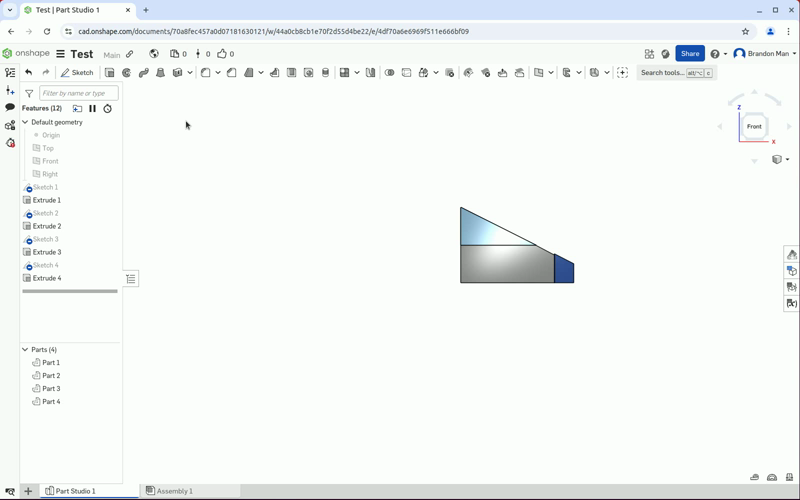
mouse_move(73, 189)
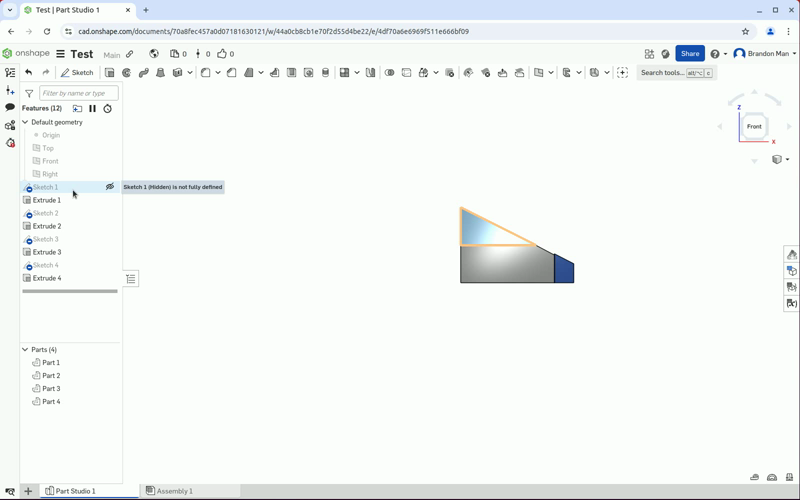
click(73, 189)
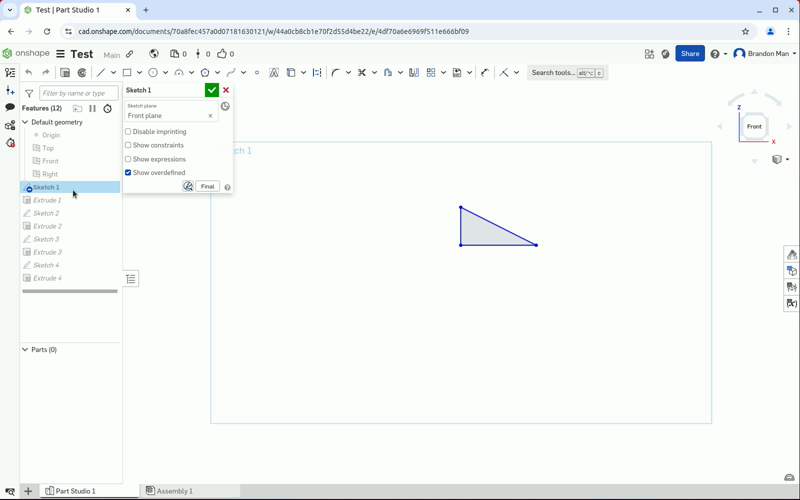
mouse_move(229, 92)
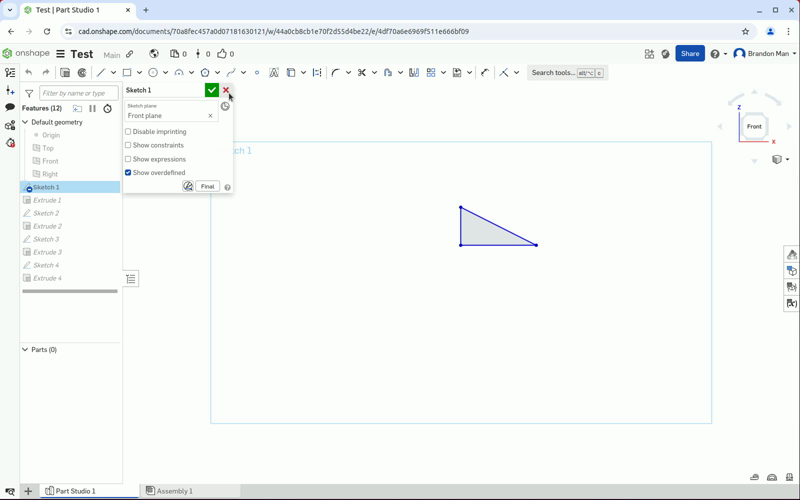
click(229, 92)
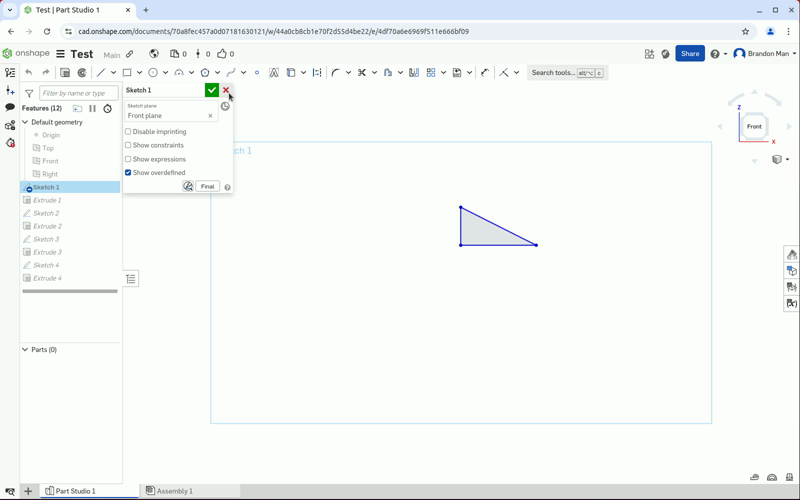
key(shift+s)
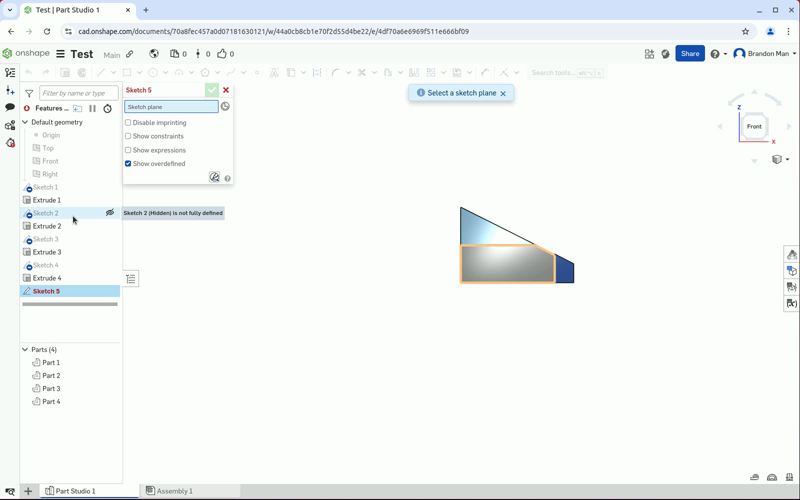
scroll(3)
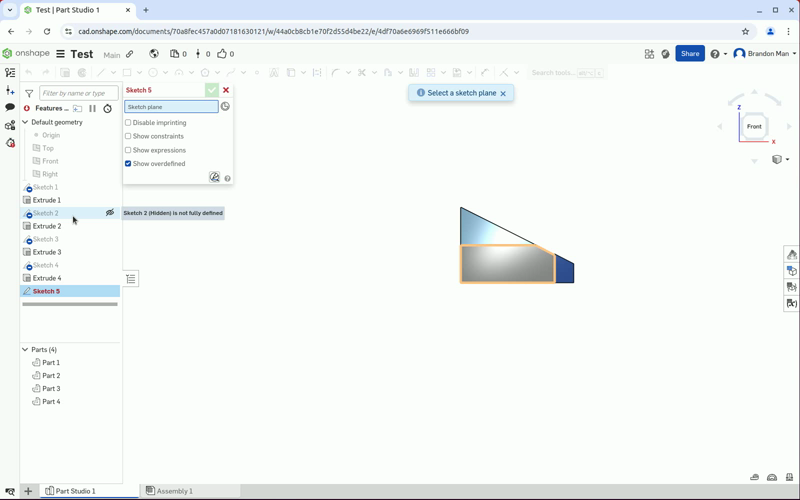
mouse_move(73, 163)
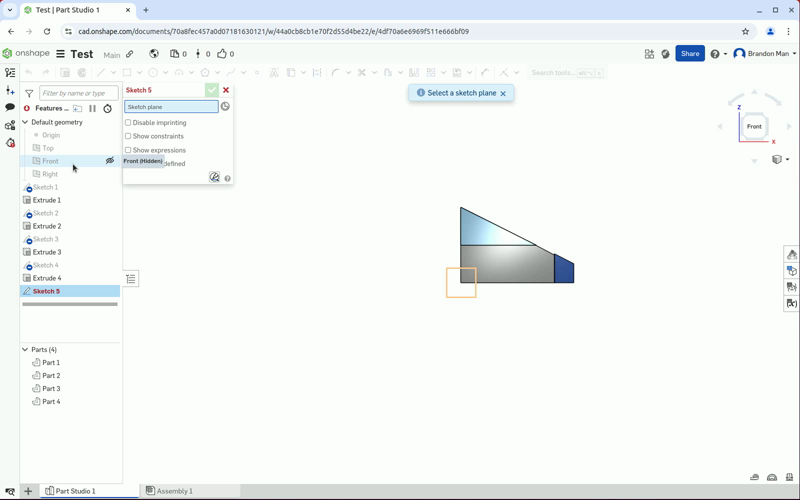
click(73, 163)
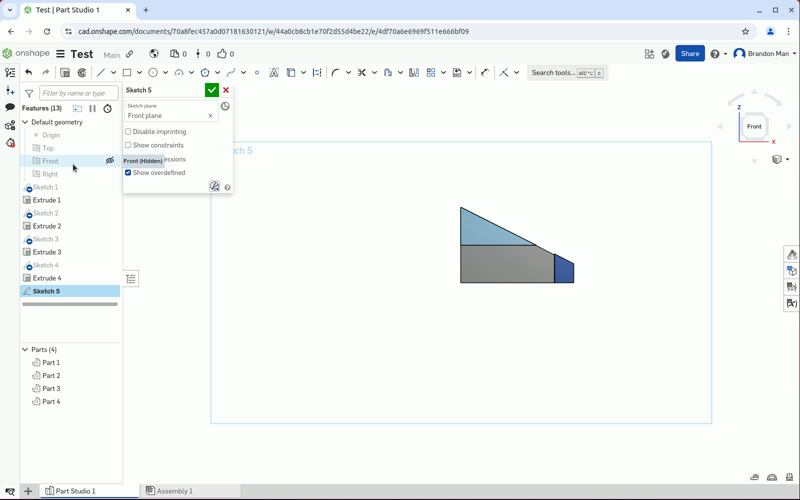
mouse_move(73, 352)
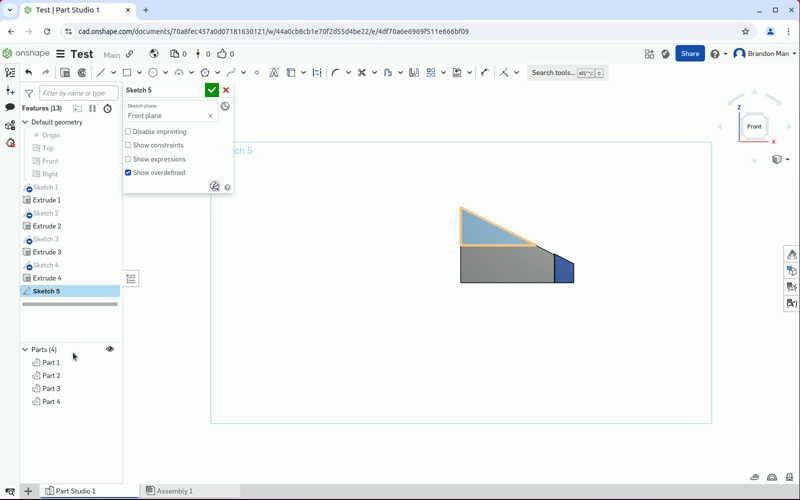
key(y)
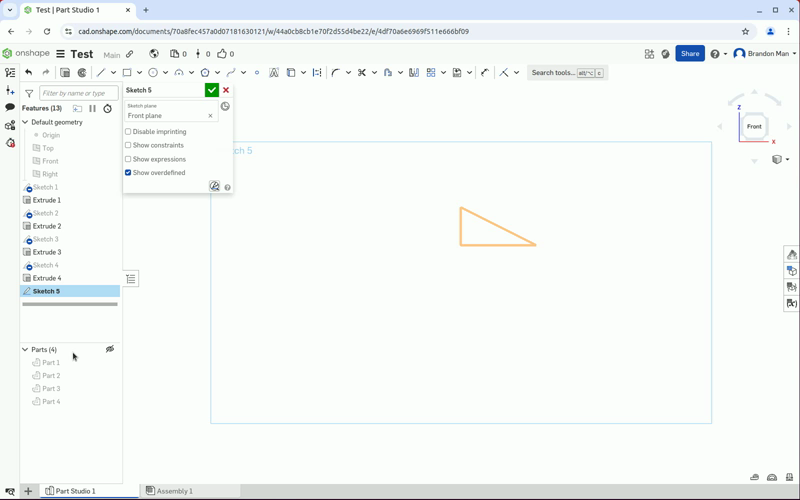
key(l)
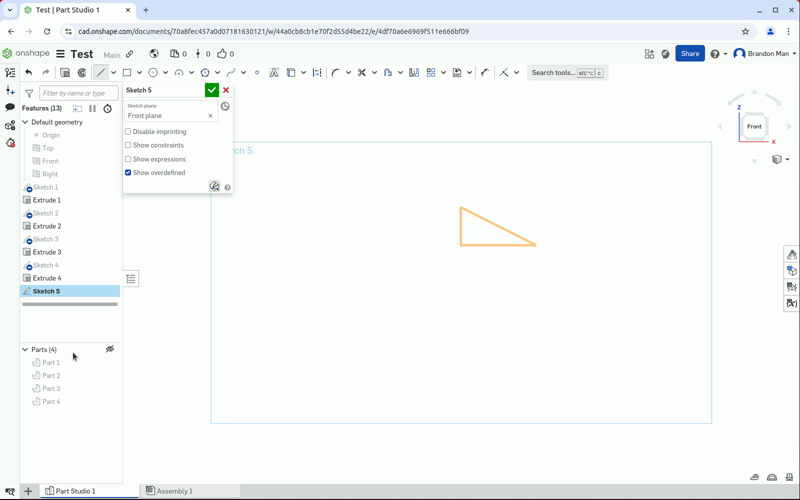
key_down(shift)
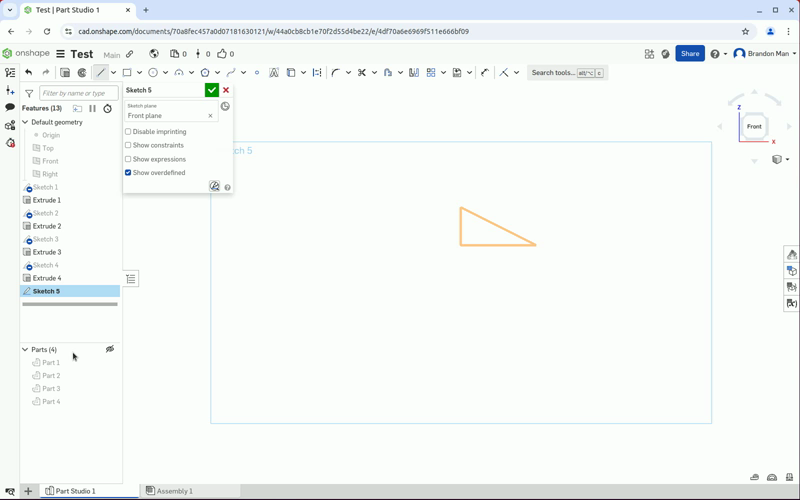
mouse_move(554, 282)
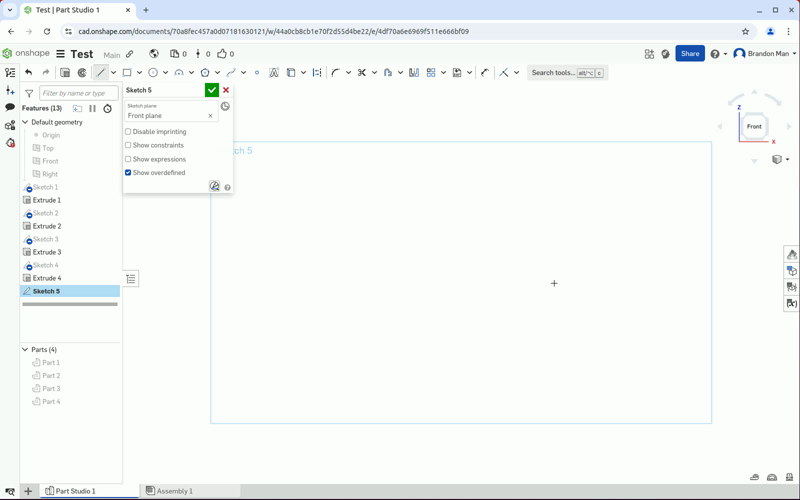
click(554, 282)
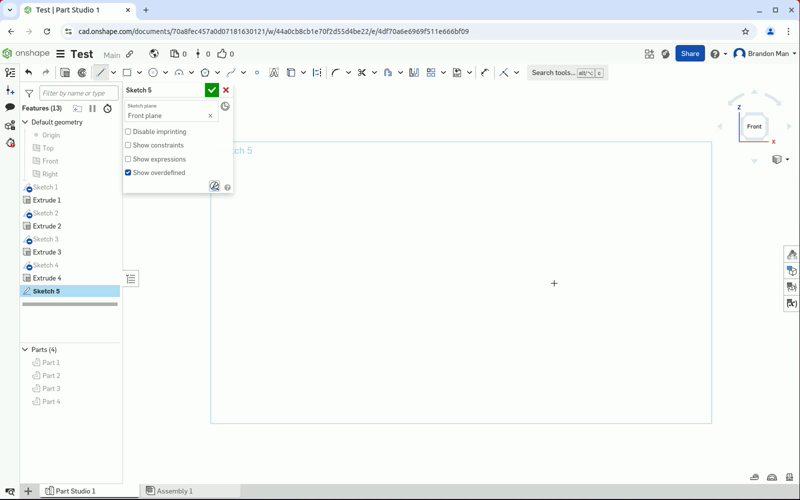
key_up(shift)
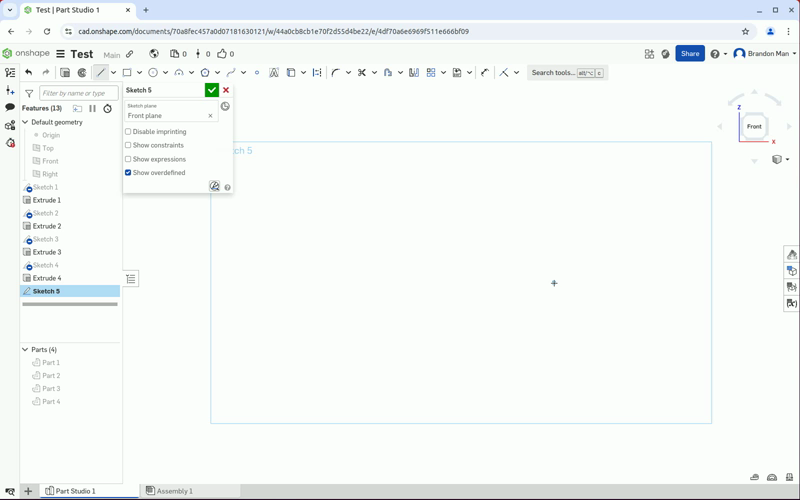
key_down(shift)
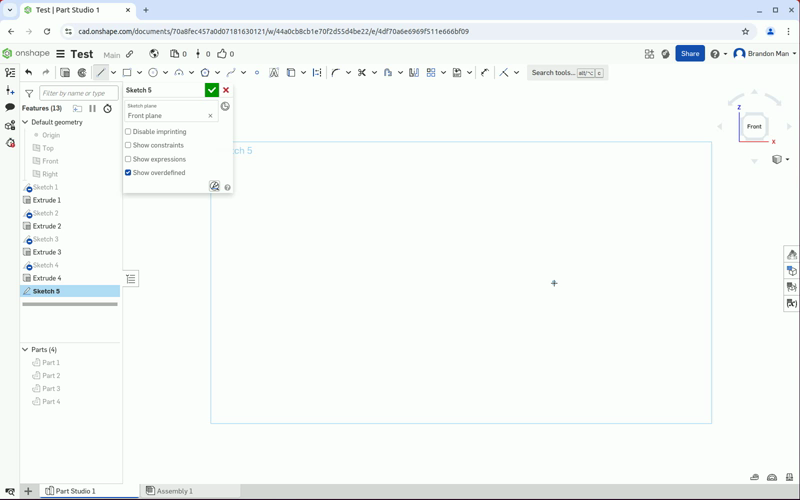
mouse_move(584, 282)
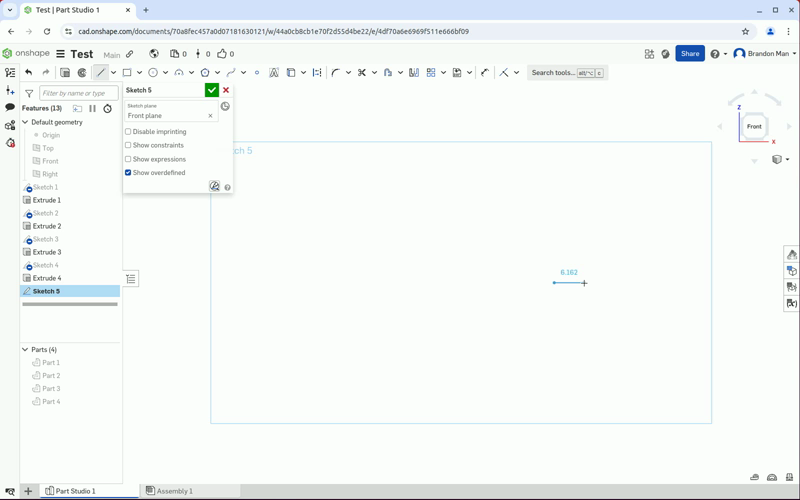
mouse_move(573, 282)
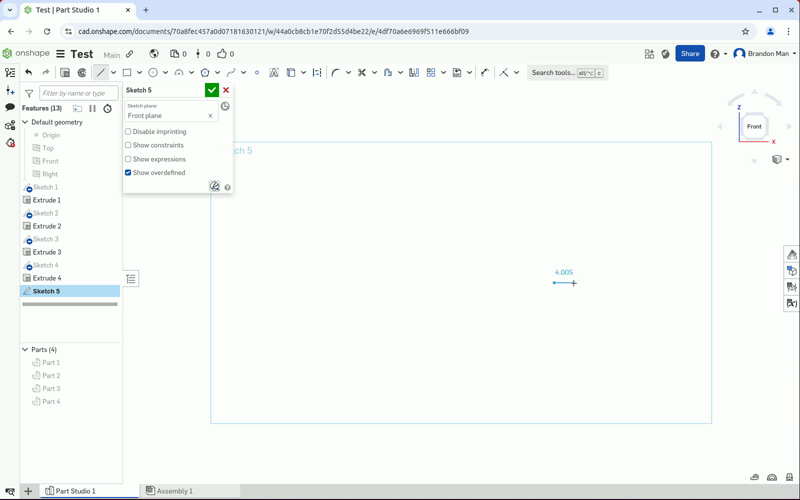
click(573, 282)
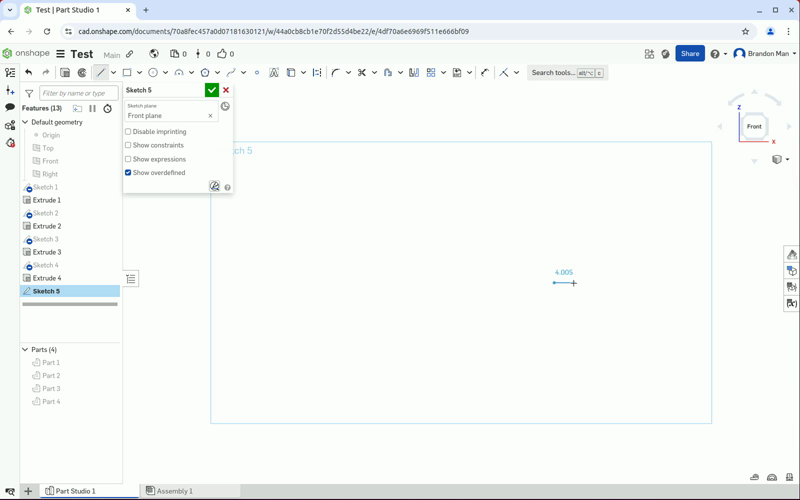
key_up(shift)
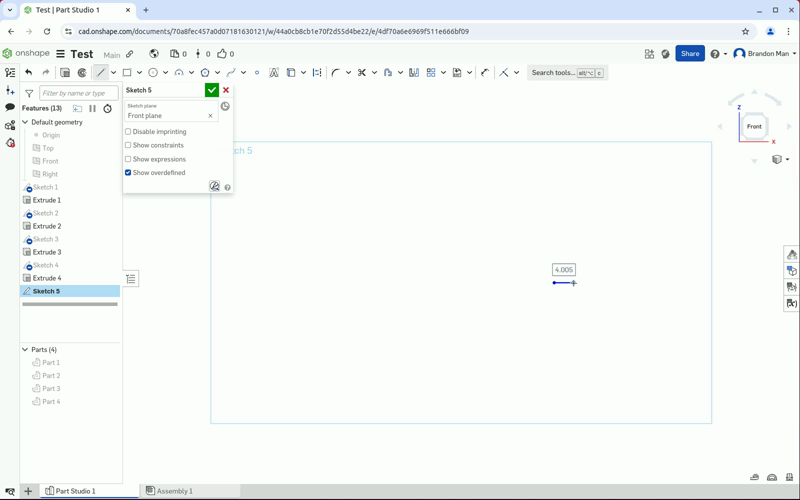
key_down(shift)
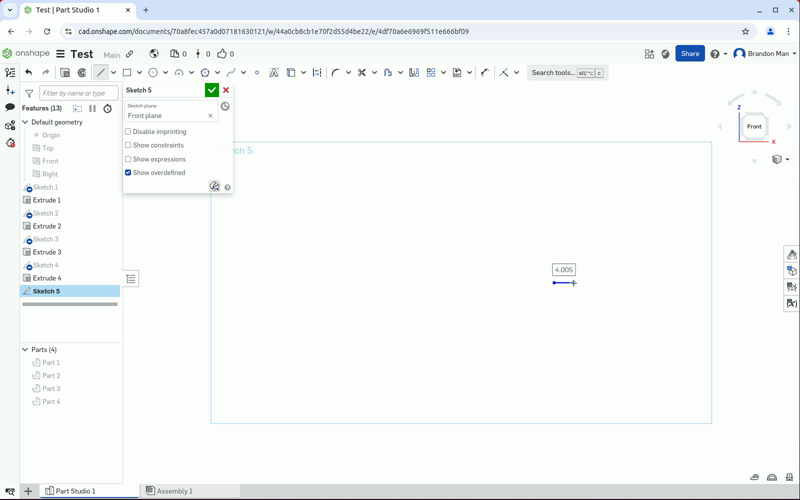
mouse_move(589, 282)
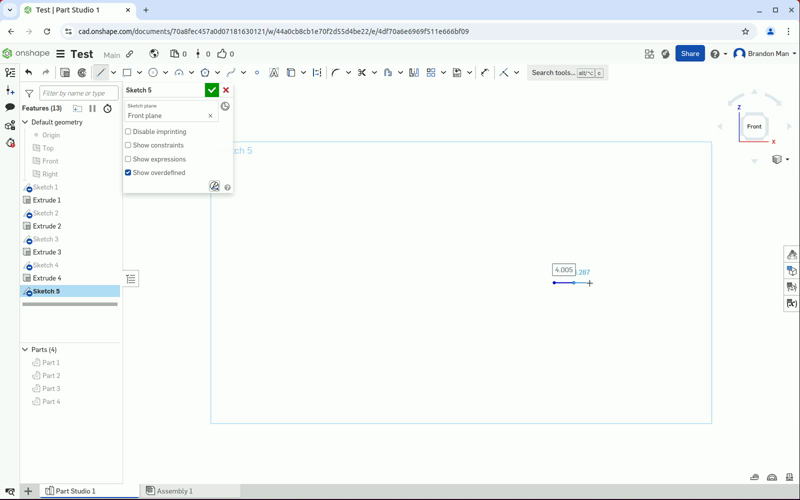
mouse_move(573, 263)
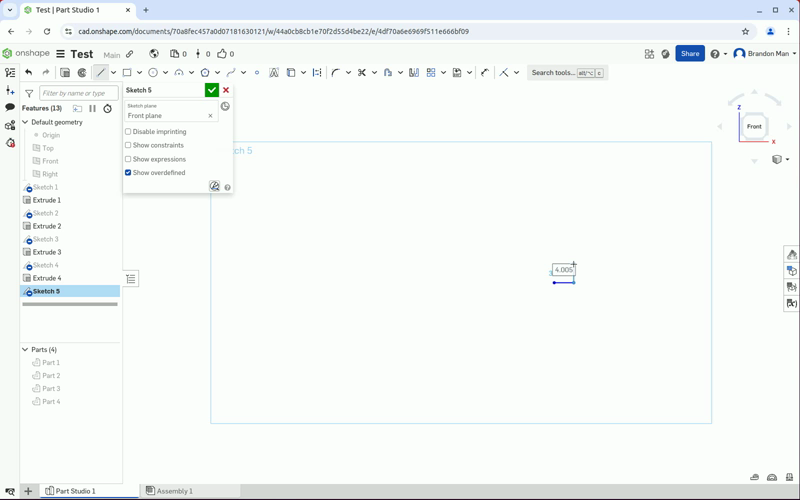
click(573, 263)
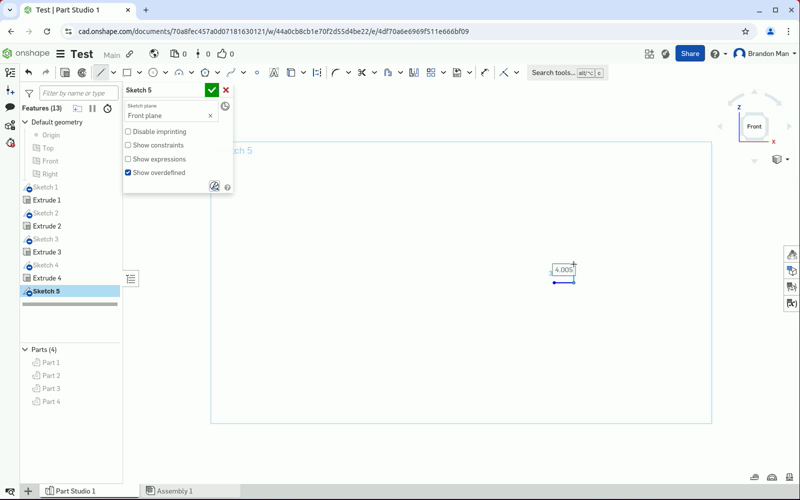
key_up(shift)
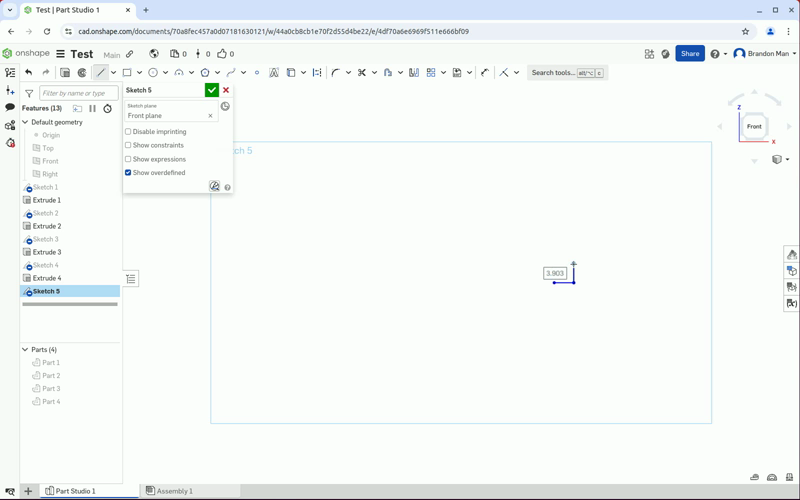
key_down(shift)
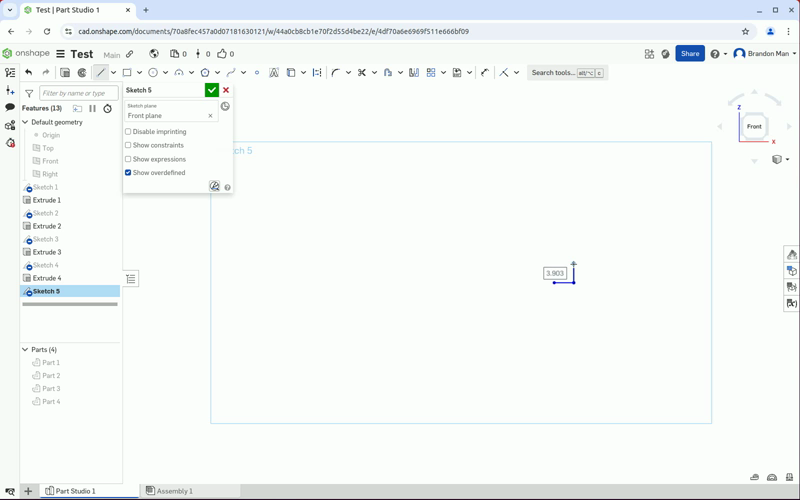
mouse_move(589, 263)
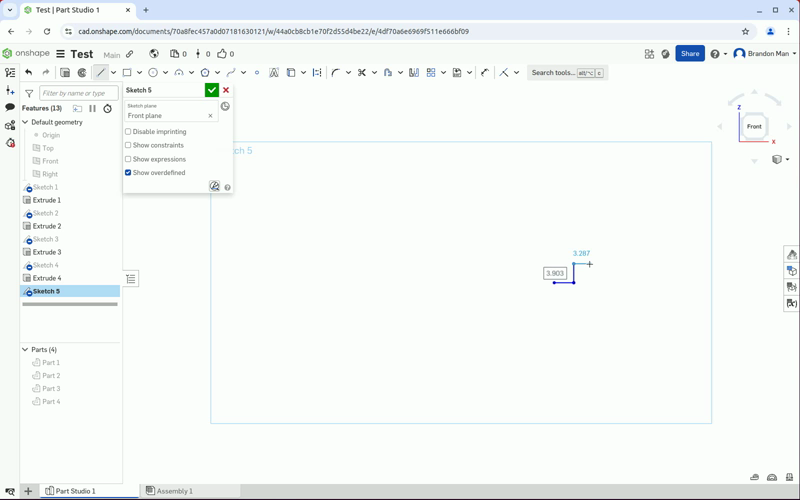
mouse_move(554, 253)
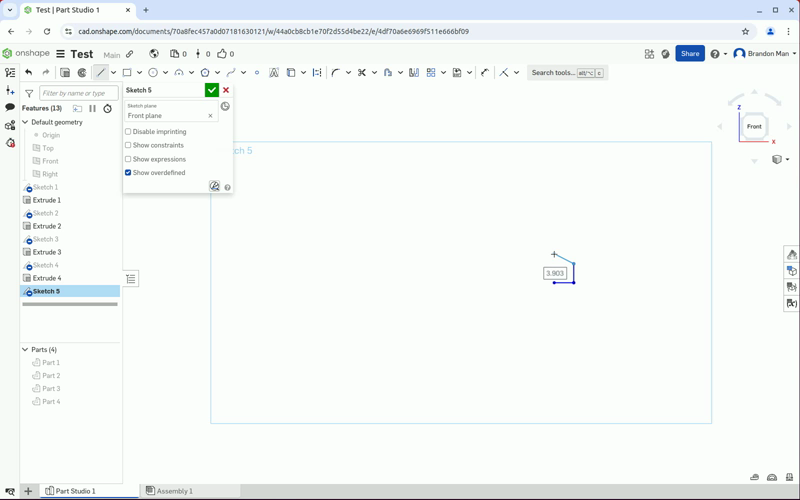
click(554, 253)
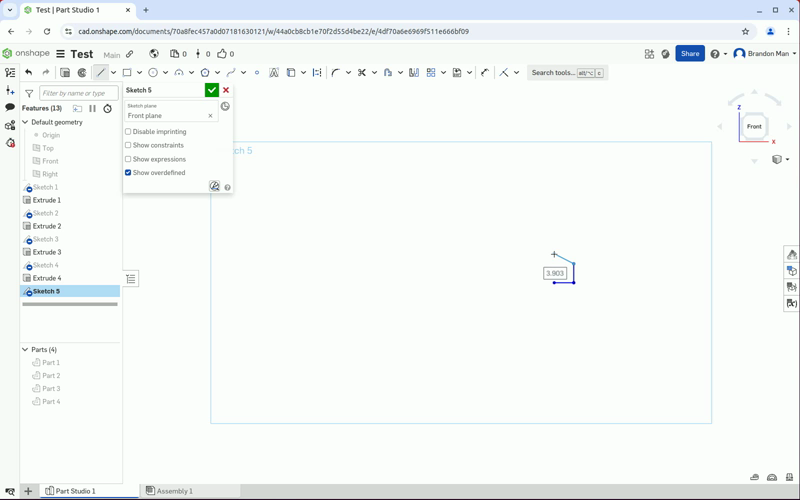
key_up(shift)
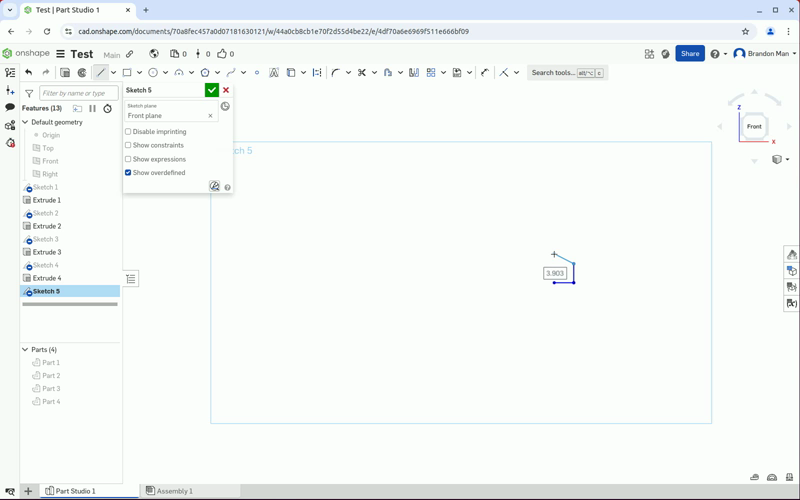
mouse_move(584, 253)
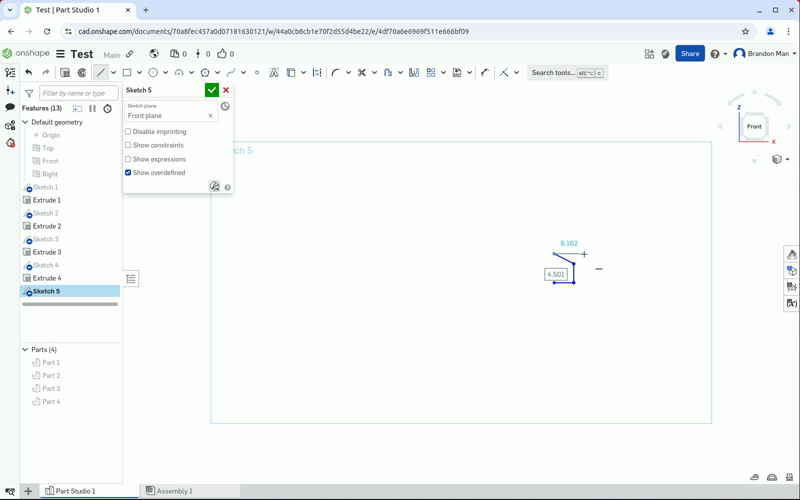
key_down(shift)
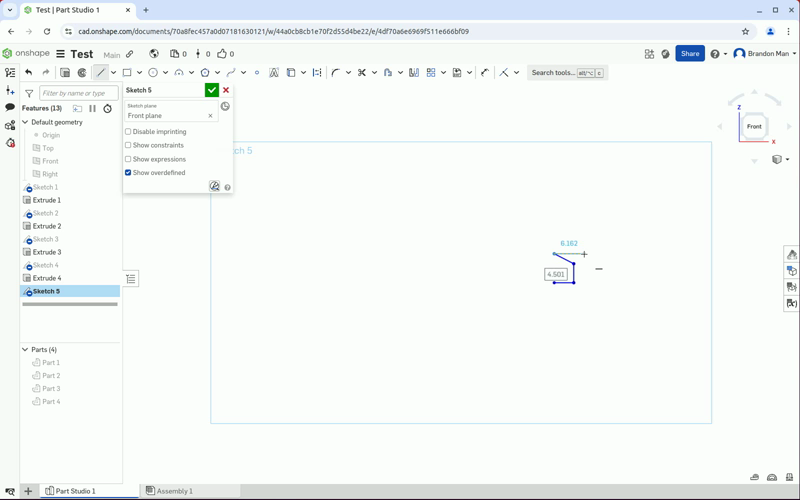
mouse_move(554, 282)
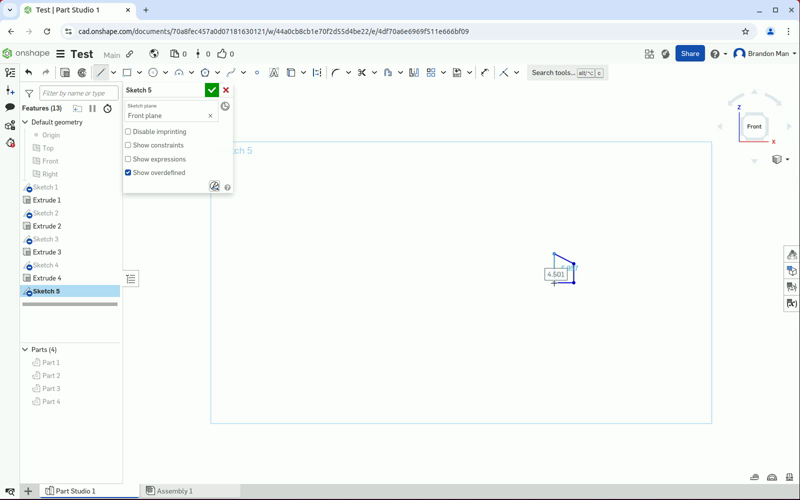
key_up(shift)
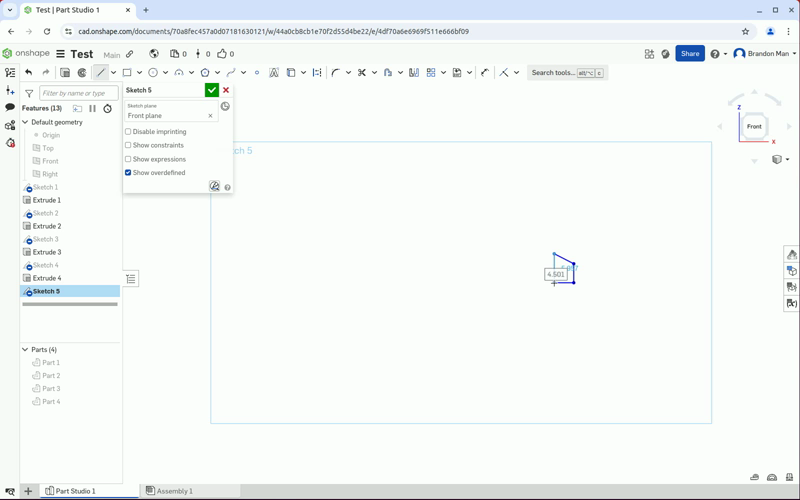
click(554, 282)
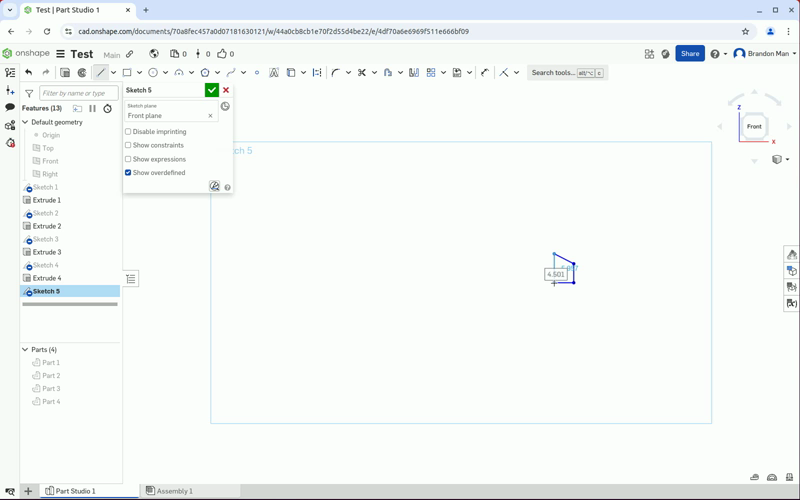
key(esc)
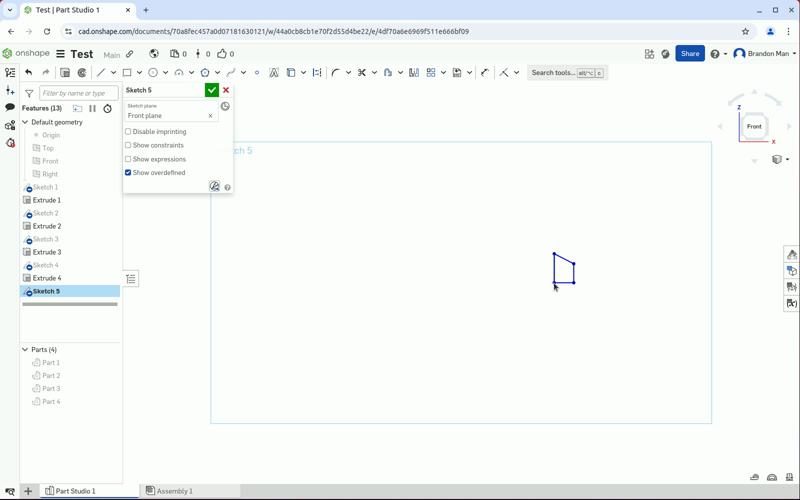
mouse_move(564, 263)
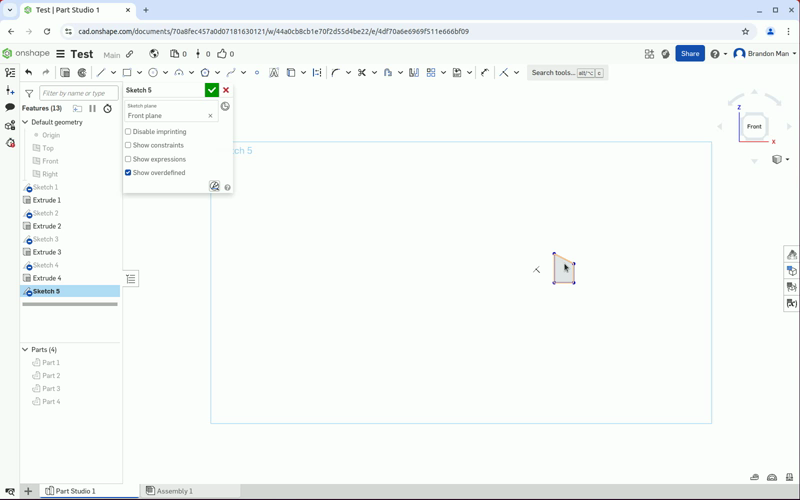
scroll(6)
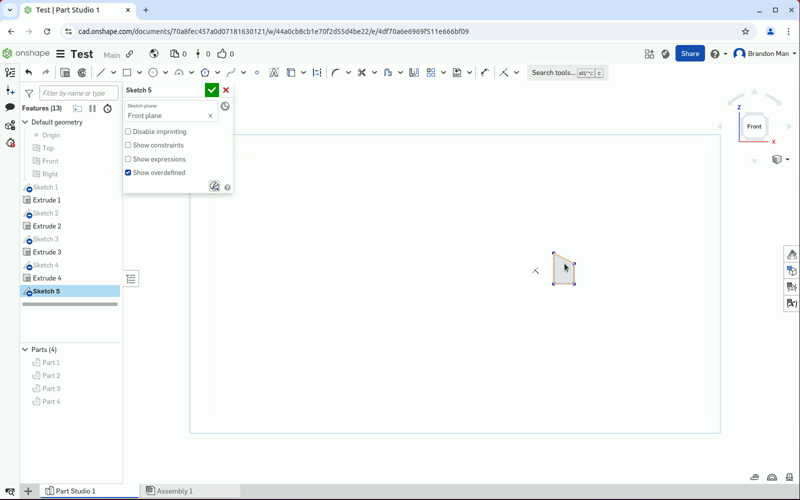
scroll(6)
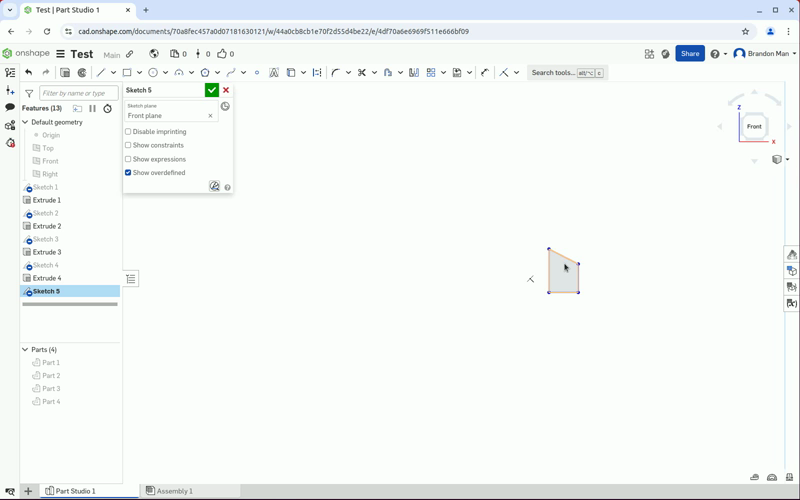
scroll(6)
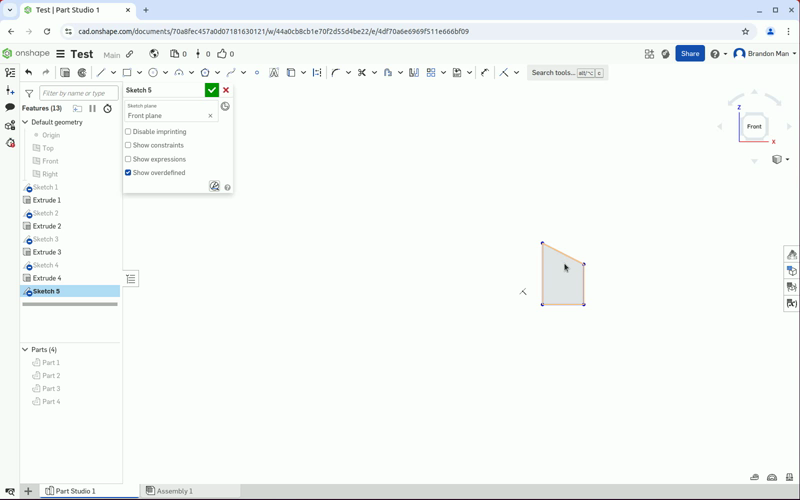
scroll(6)
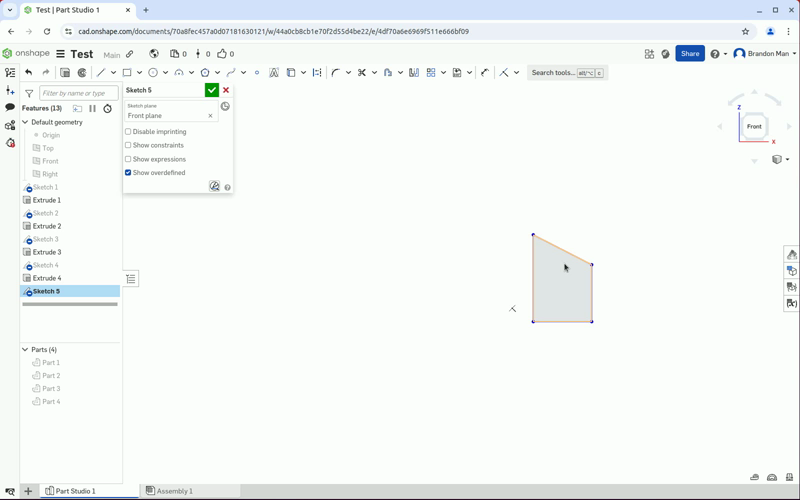
scroll(6)
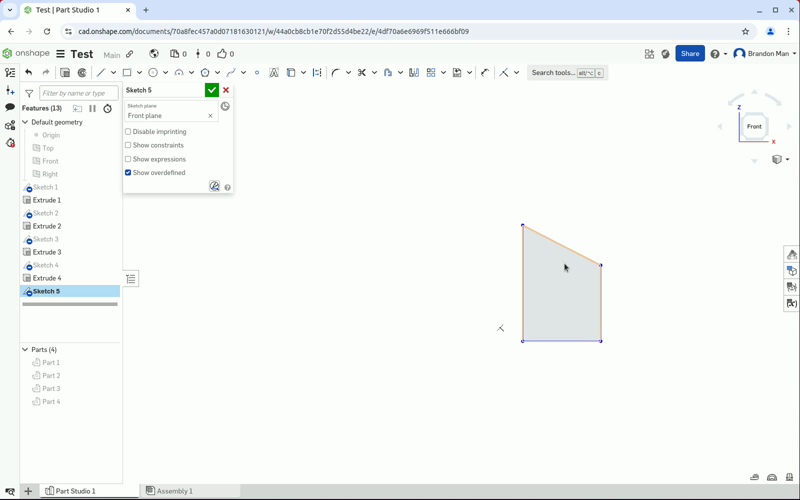
scroll(6)
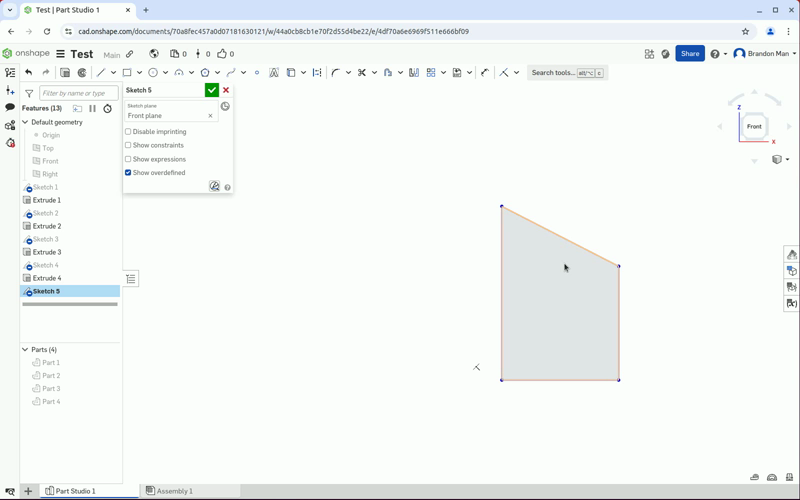
scroll(6)
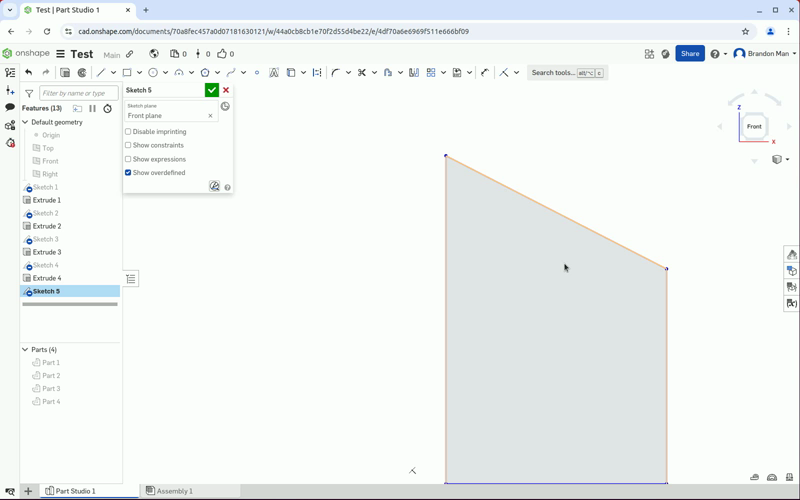
click(564, 263)
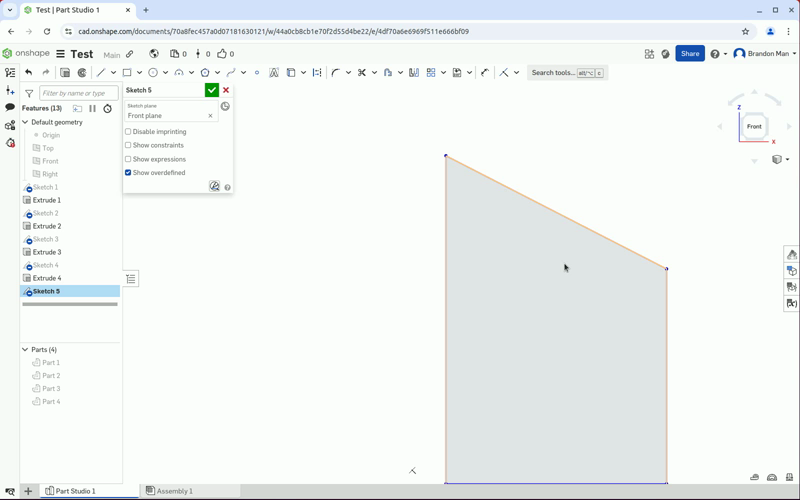
scroll(-6)
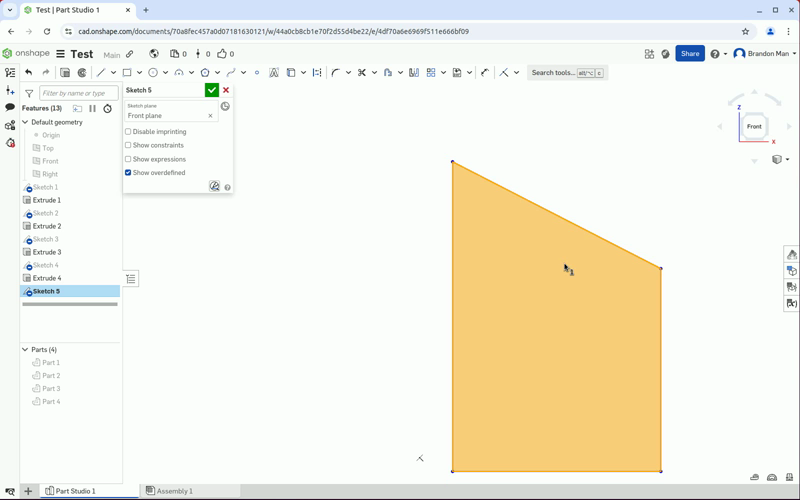
scroll(-6)
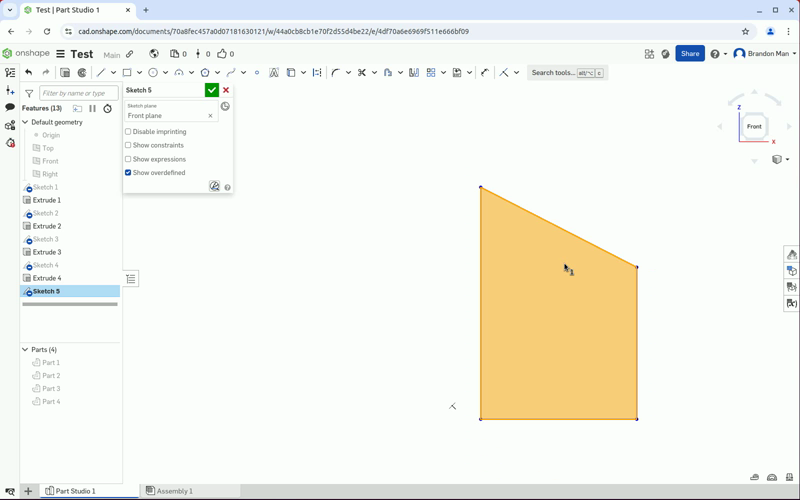
scroll(-6)
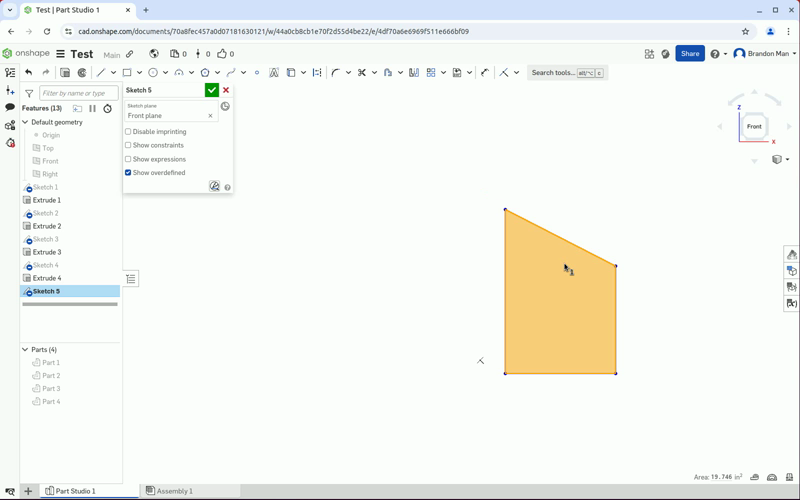
scroll(-6)
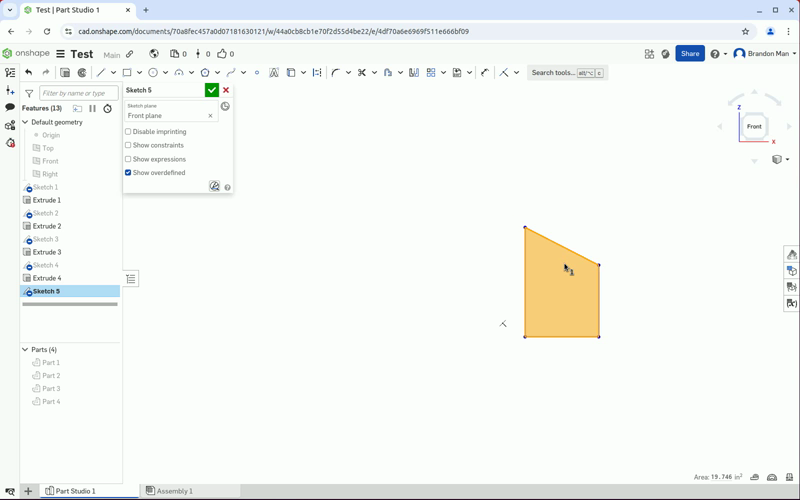
scroll(-6)
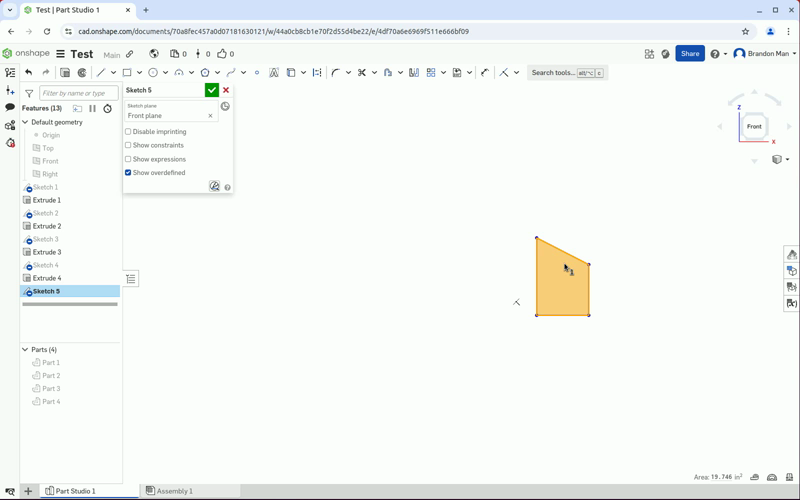
scroll(-6)
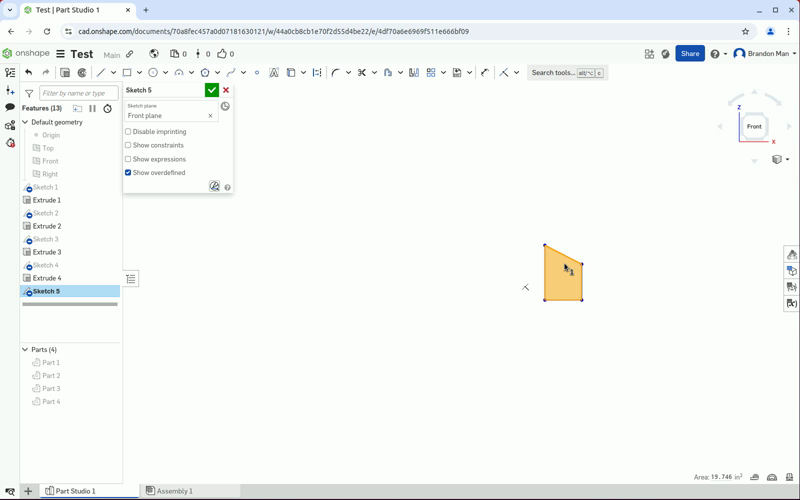
scroll(-6)
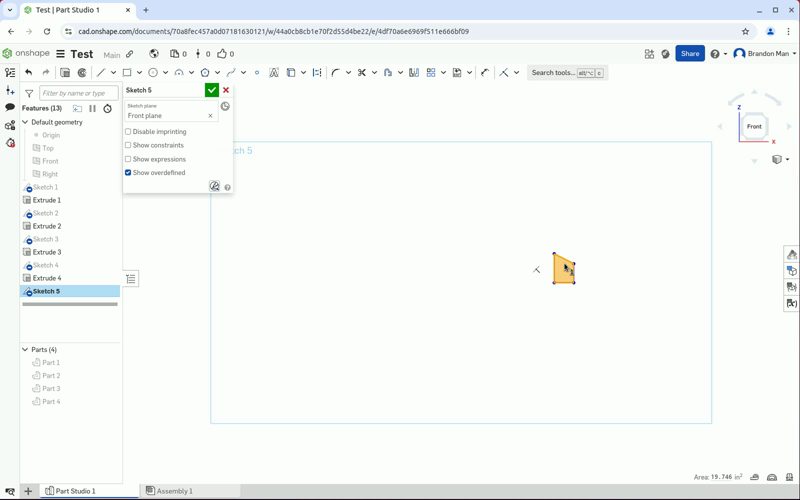
mouse_move(73, 352)
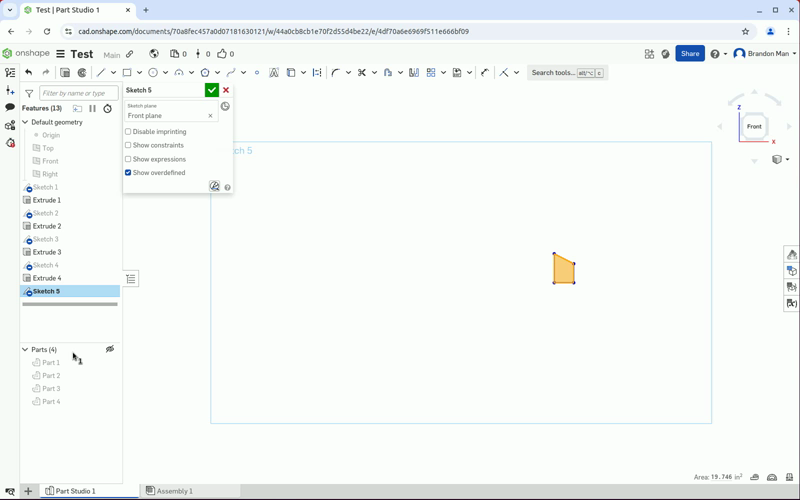
key(shift+y)
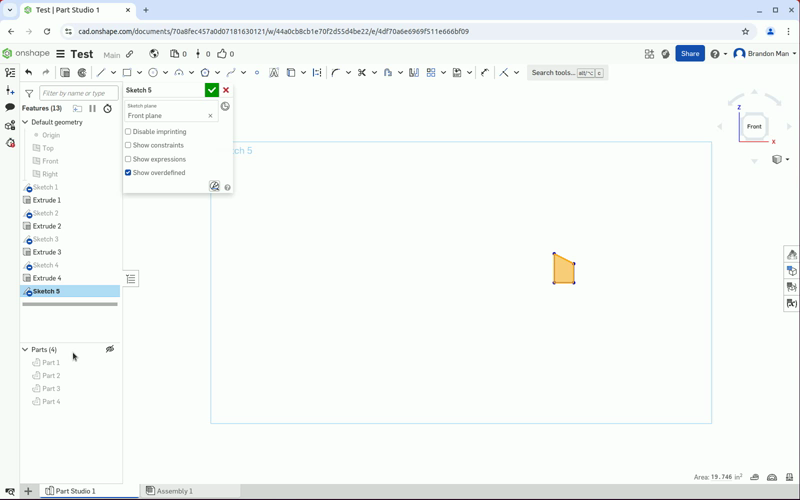
key(shift+e)
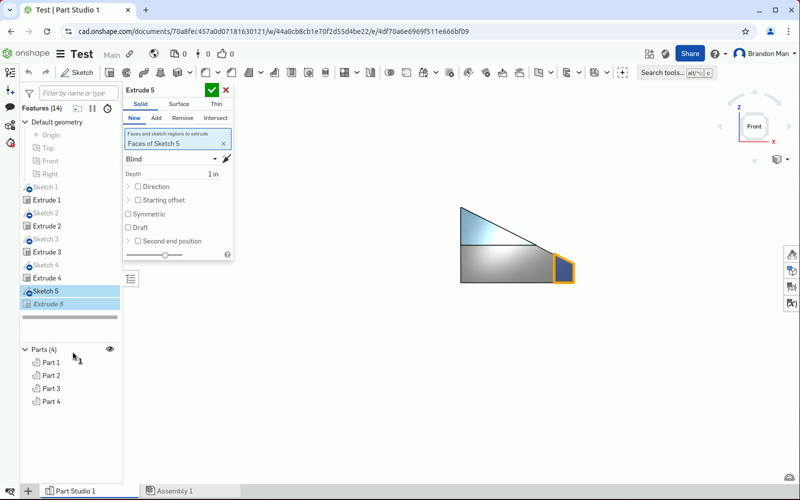
mouse_move(143, 106)
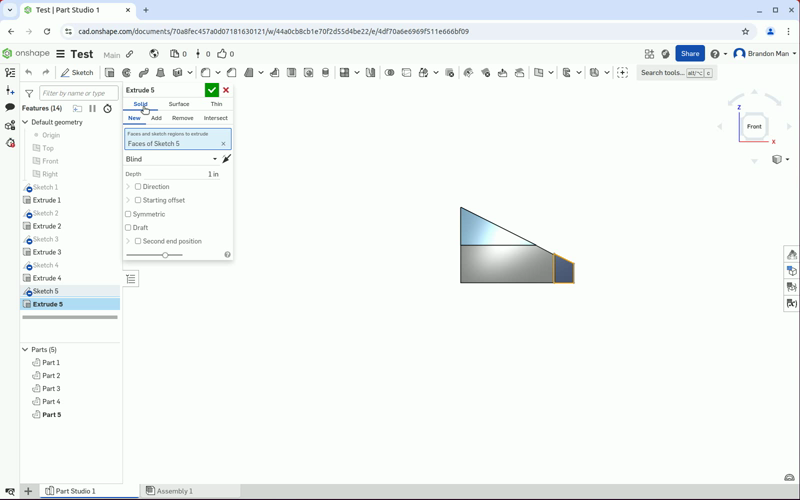
click(143, 106)
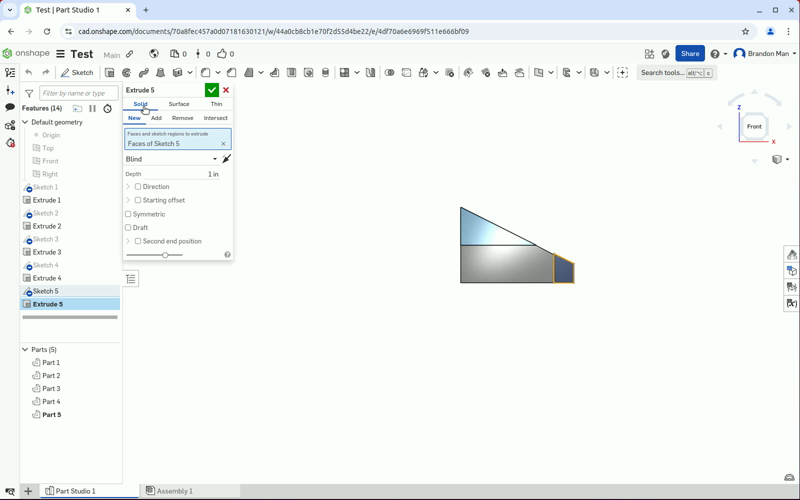
mouse_move(186, 120)
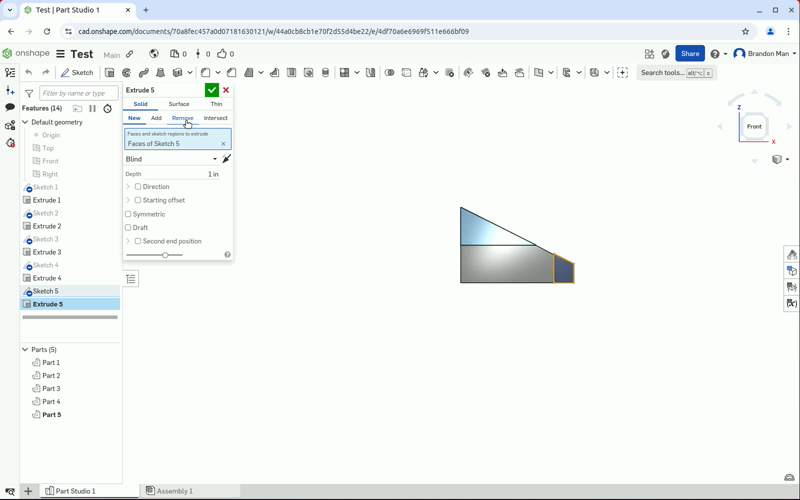
click(186, 120)
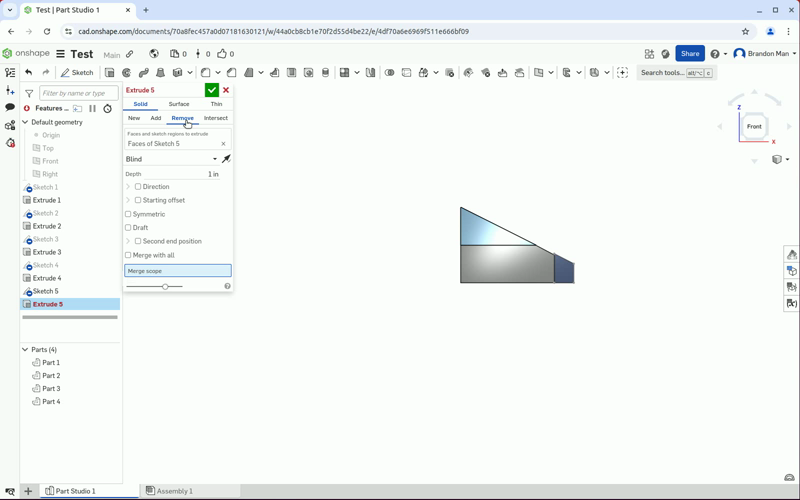
key(tab, 4)
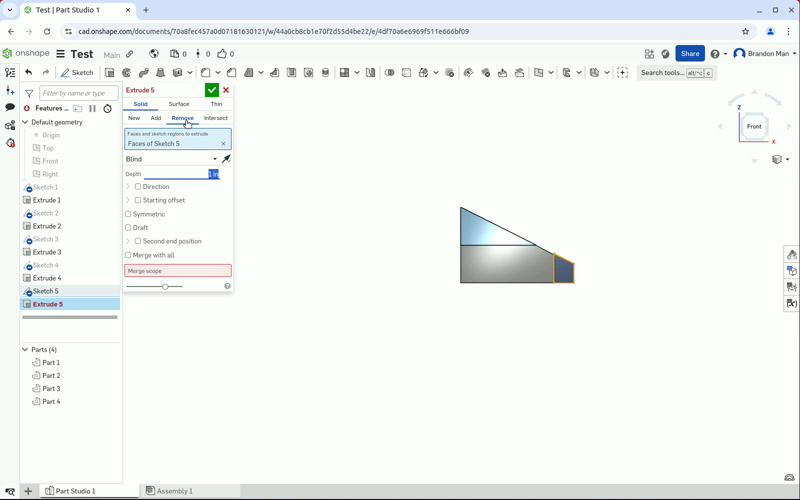
text(7.702)
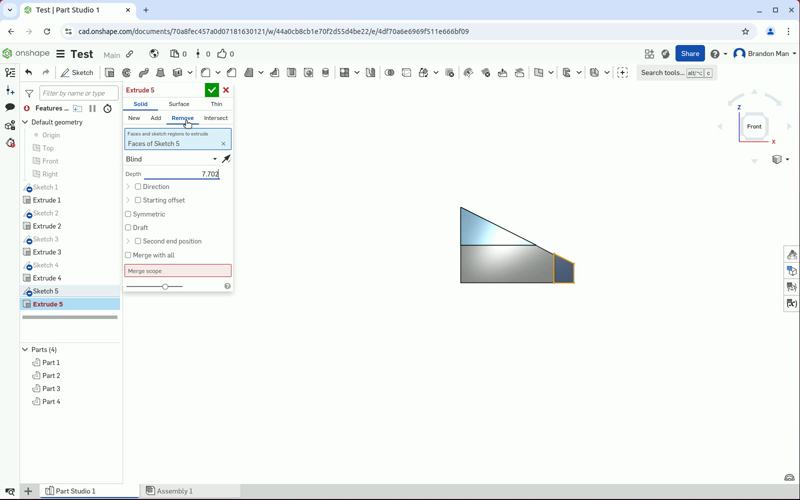
key(tab, 3)
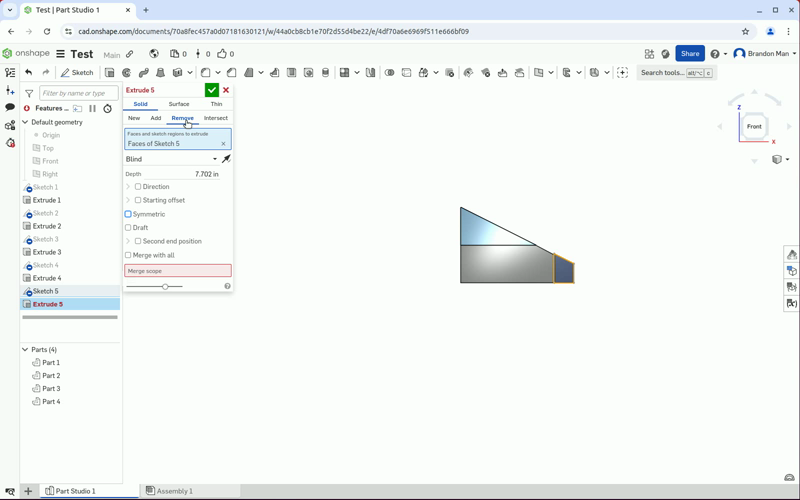
key(space)
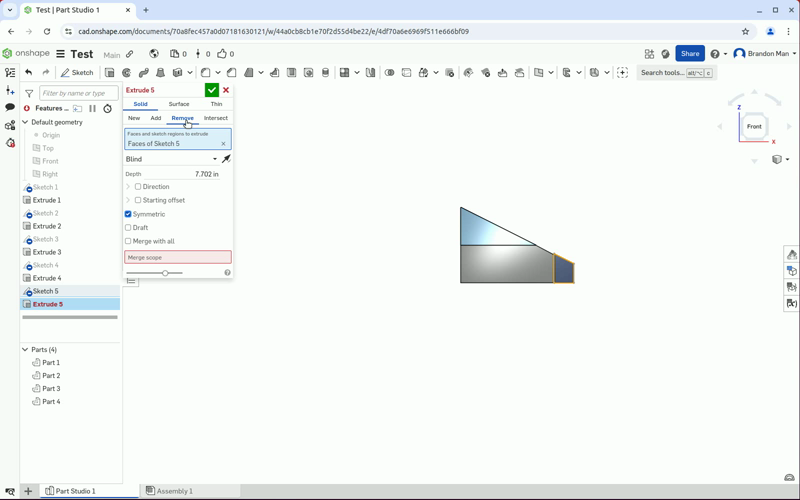
key(tab, 2)
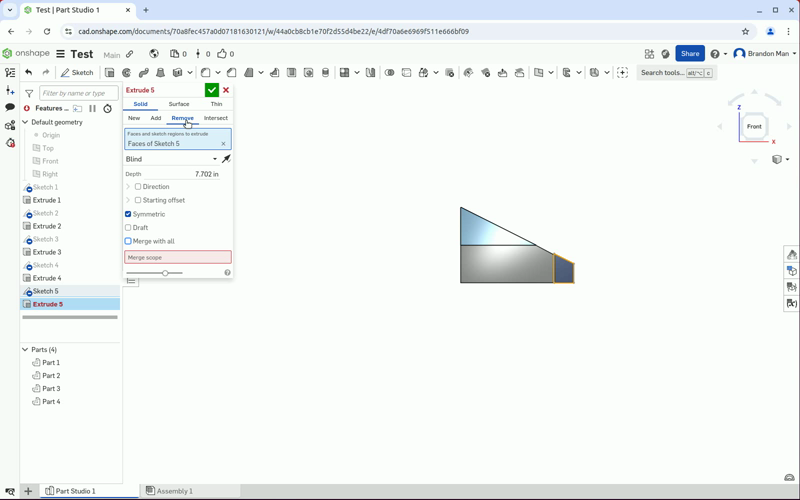
key(space)
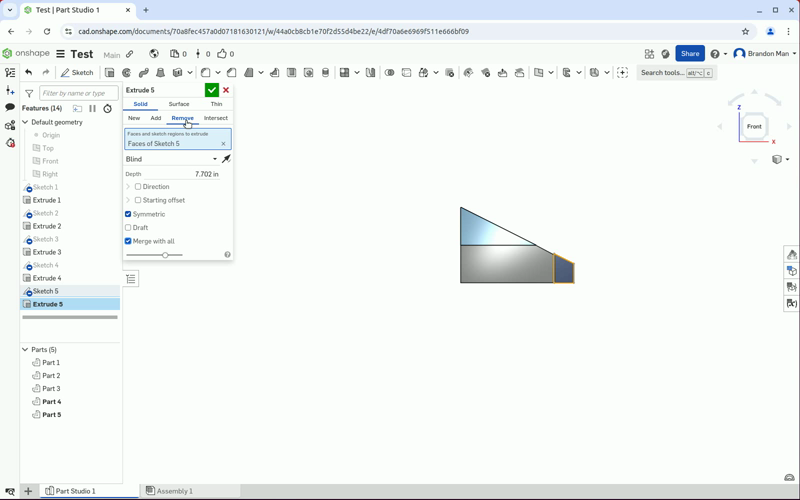
key(enter)
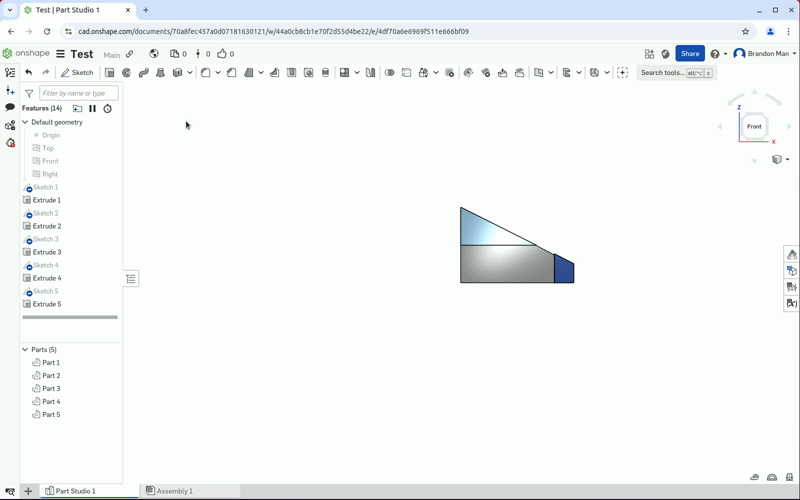
key(shift+h)
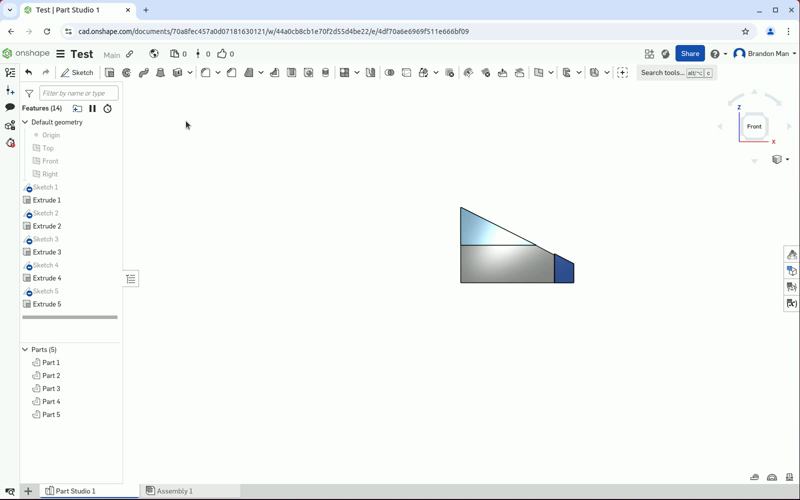
key(shift+h)
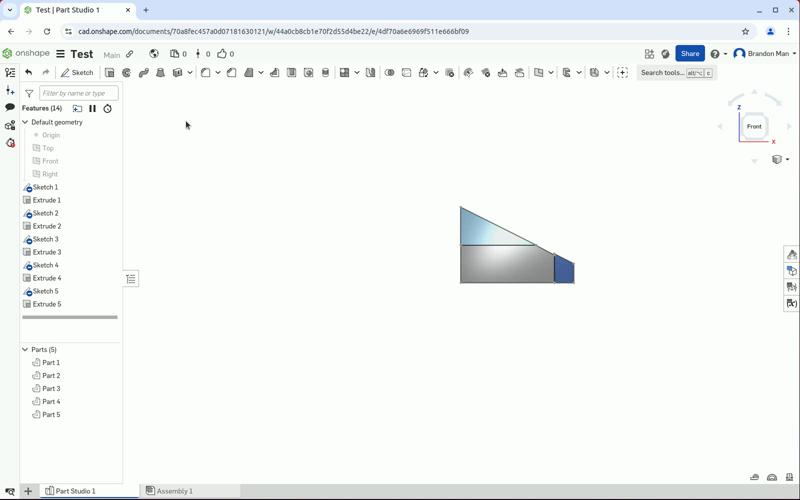
key(shift+7)
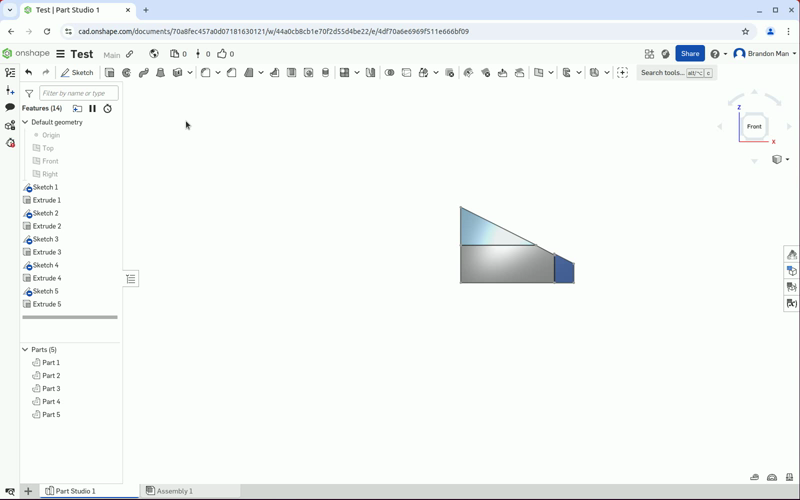
key(left, 2)
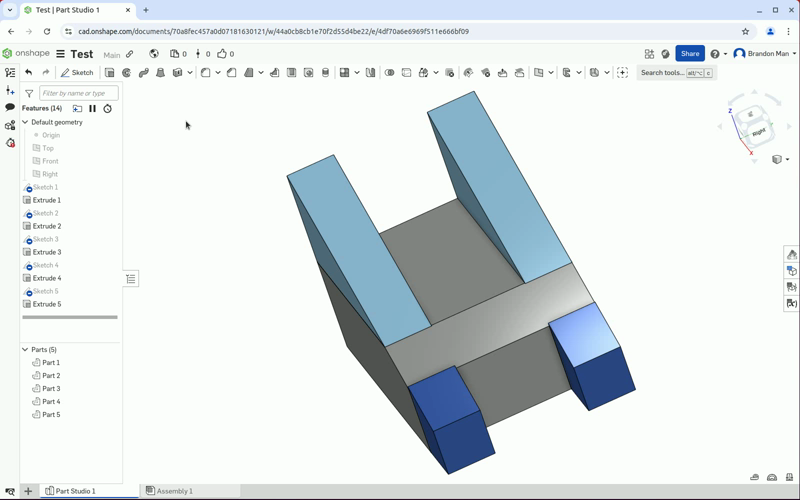
key(down, 2)
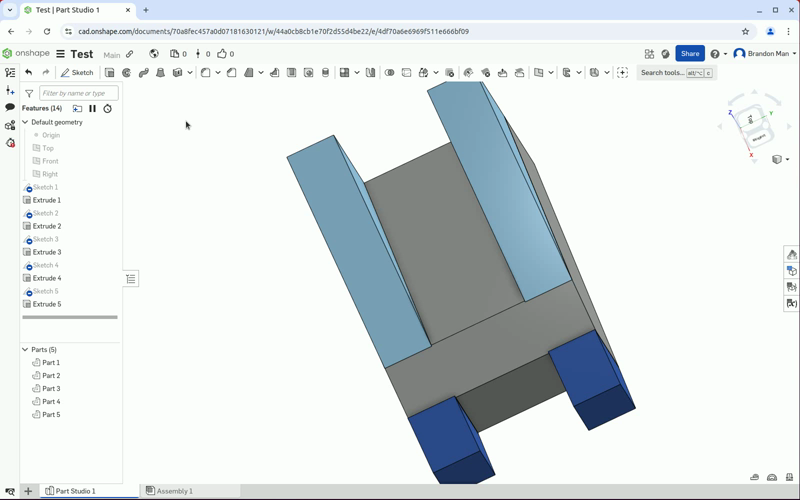
key(up, 2)
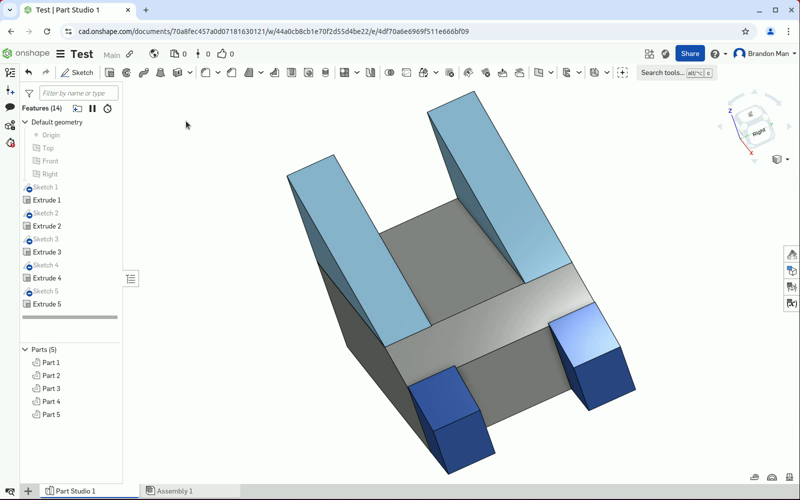
key(right, 2)
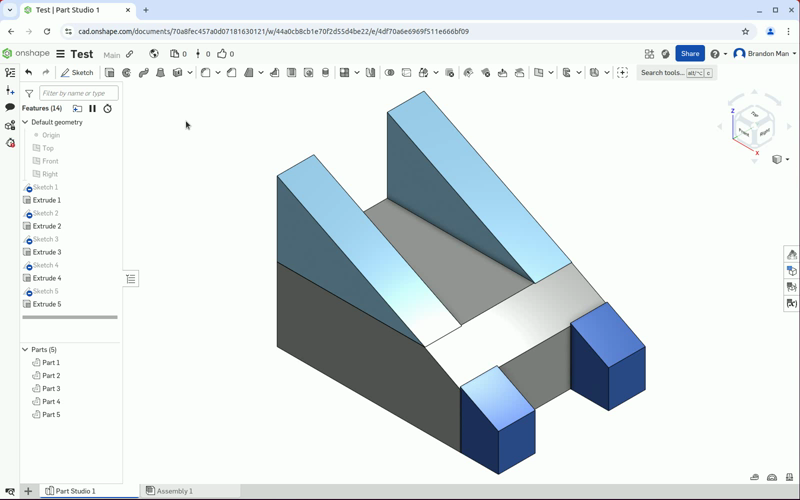
mouse_move(73, 189)
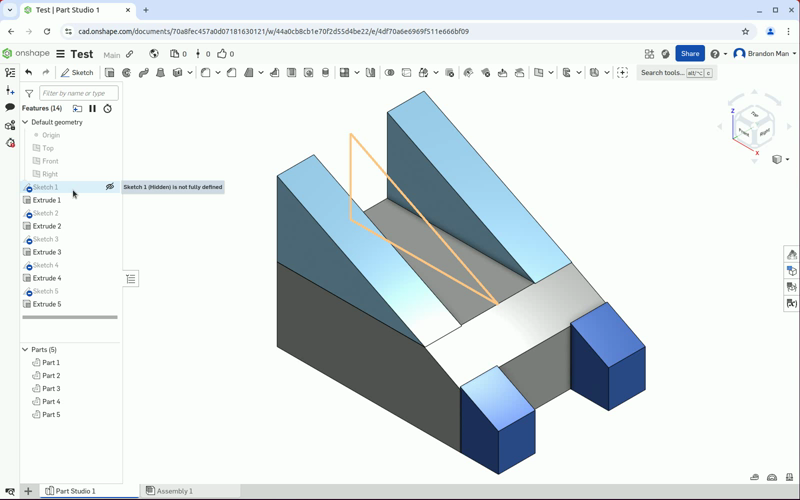
click(73, 189)